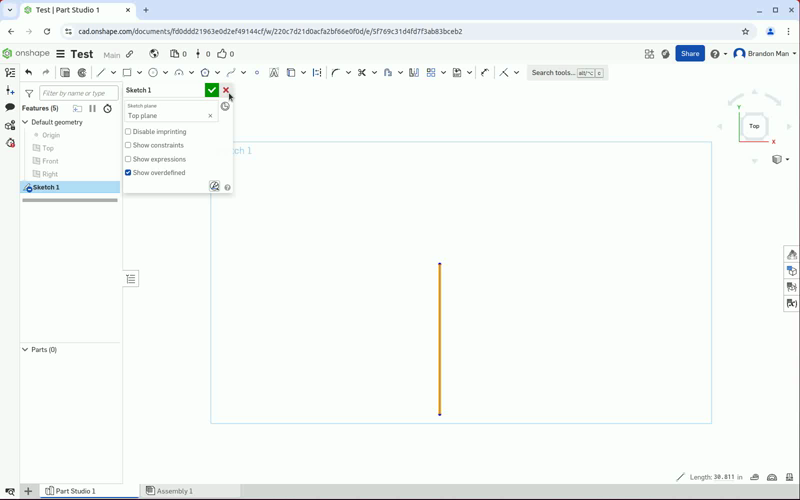
key(shift+h)
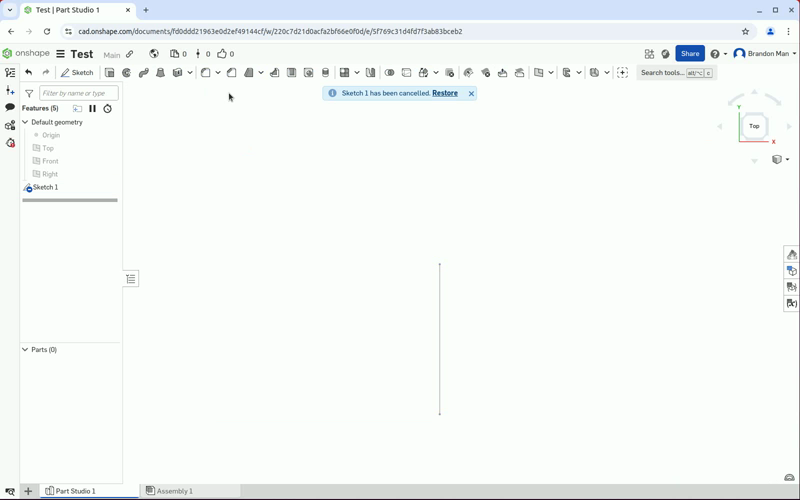
key(shift+s)
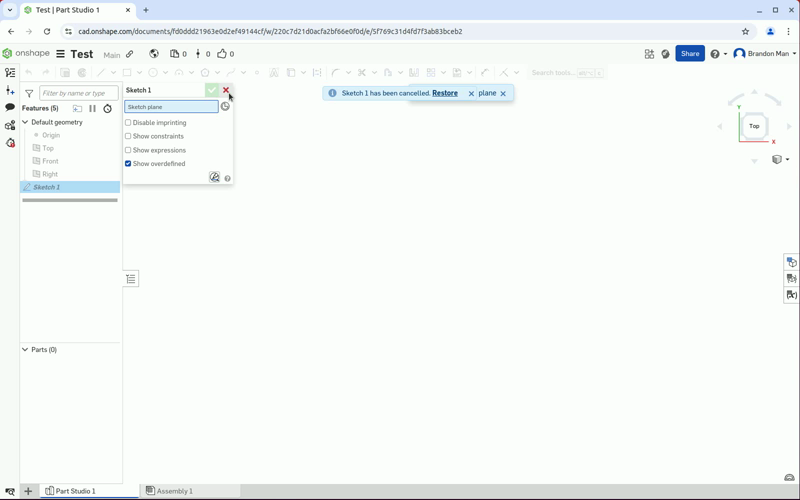
mouse_move(73, 150)
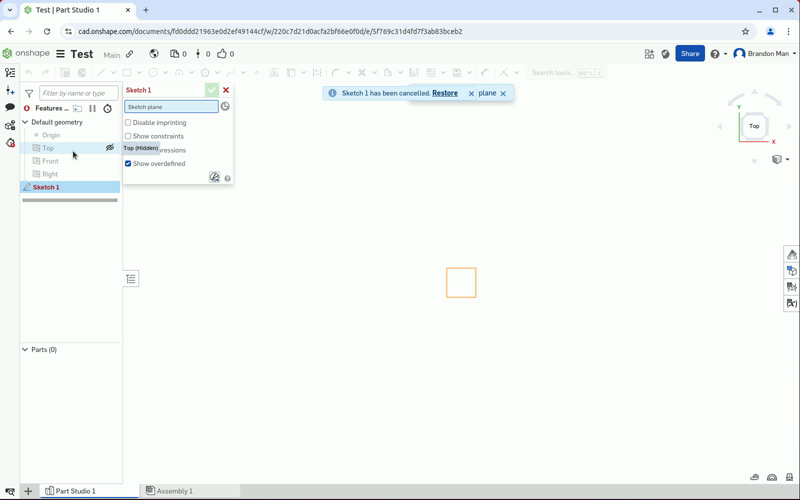
click(73, 150)
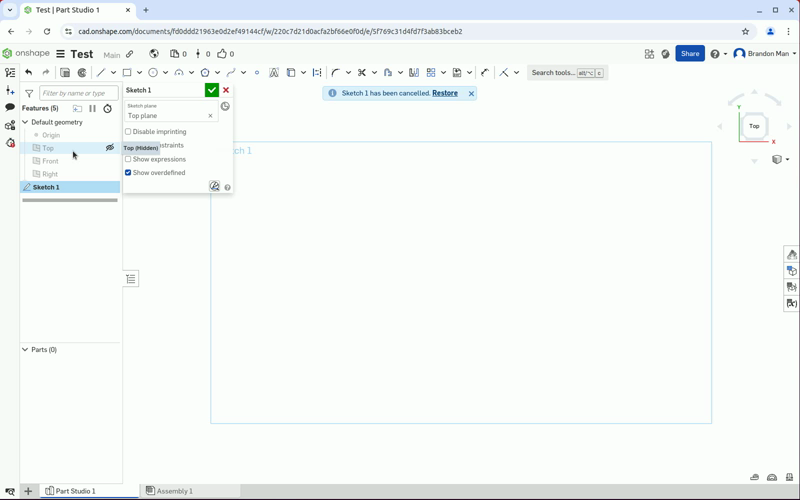
mouse_move(73, 352)
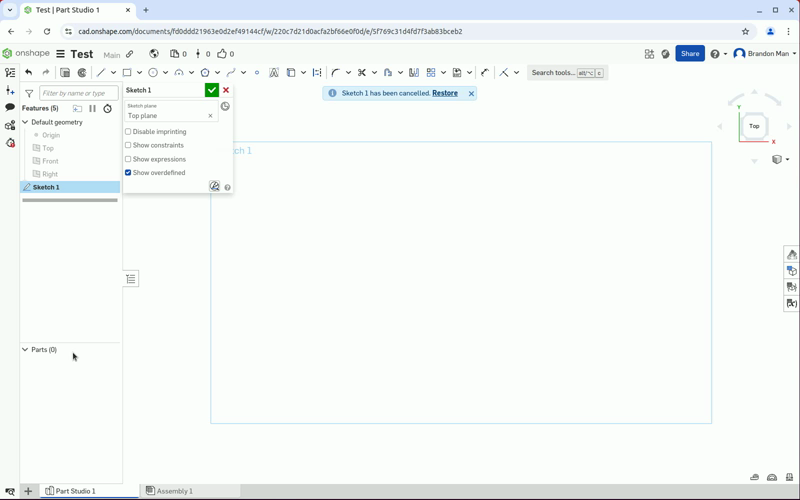
key(y)
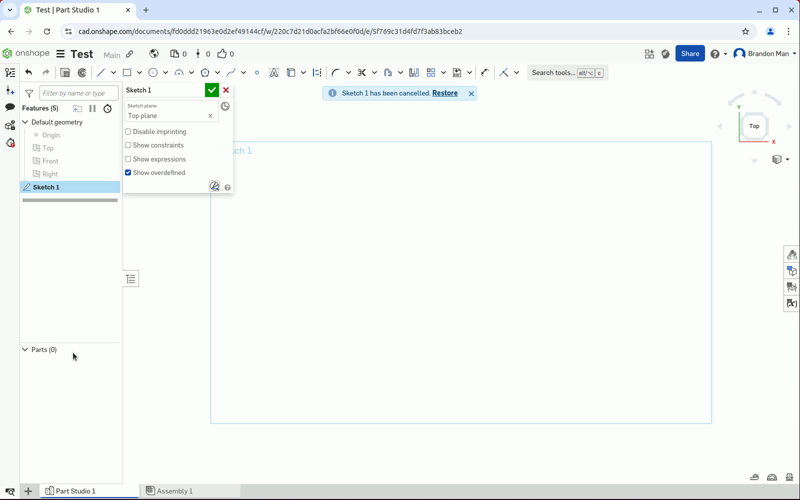
key(l)
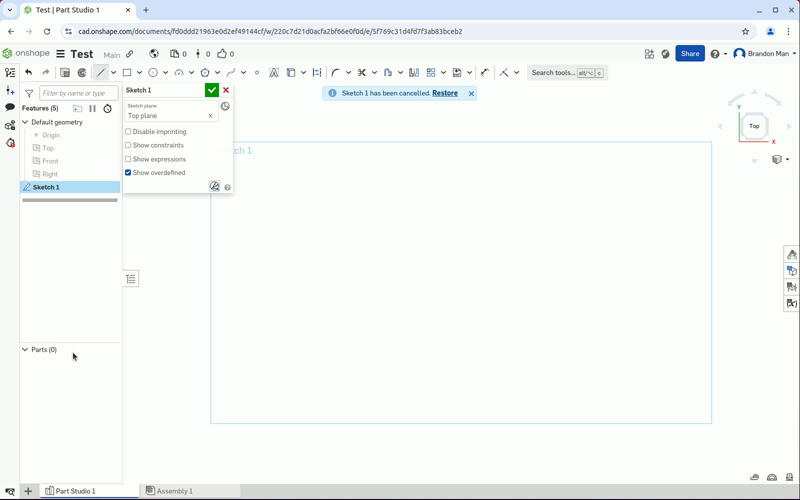
key_down(shift)
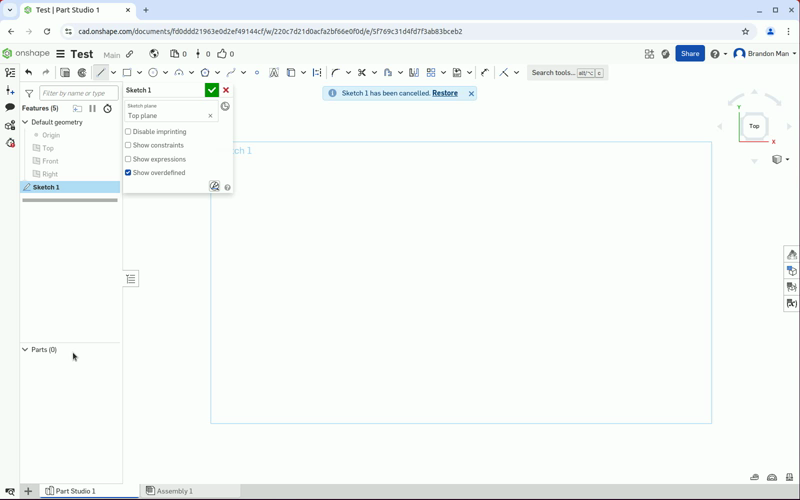
mouse_move(382, 326)
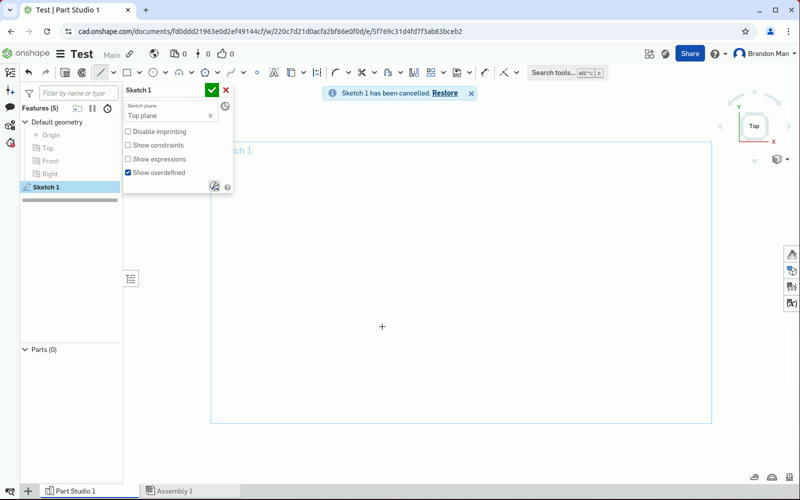
click(382, 326)
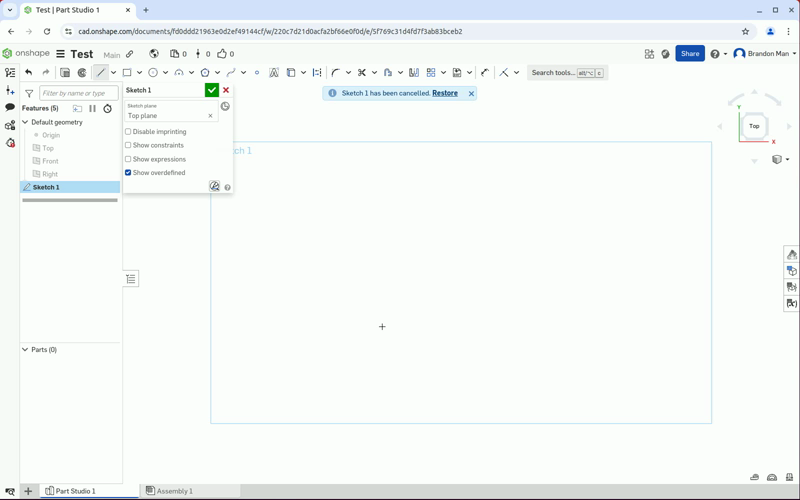
key_up(shift)
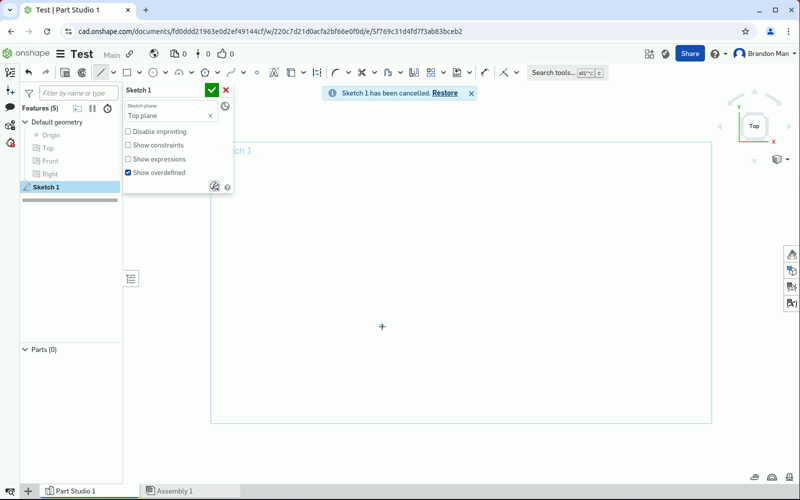
key_down(shift)
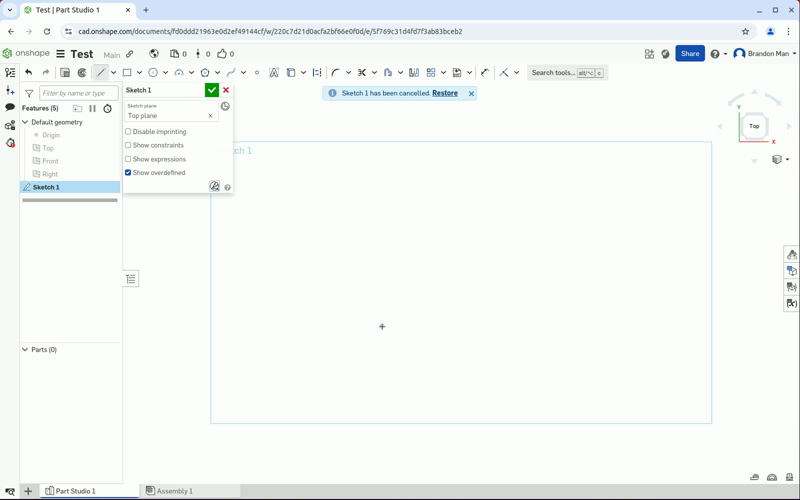
mouse_move(540, 326)
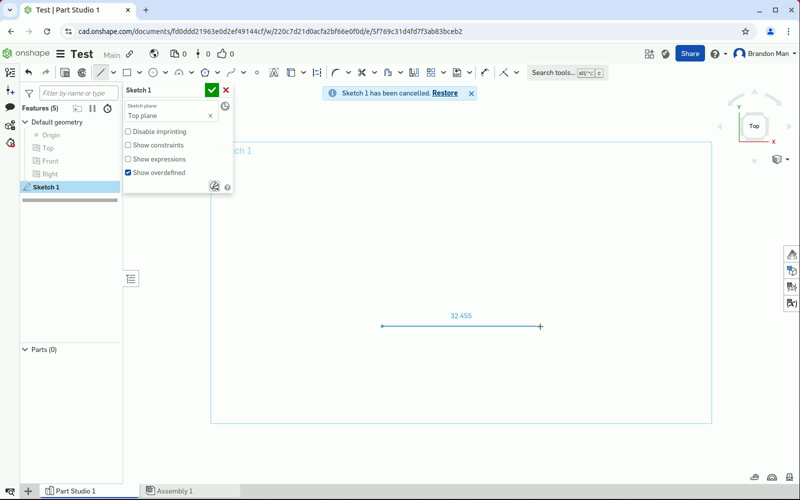
click(540, 326)
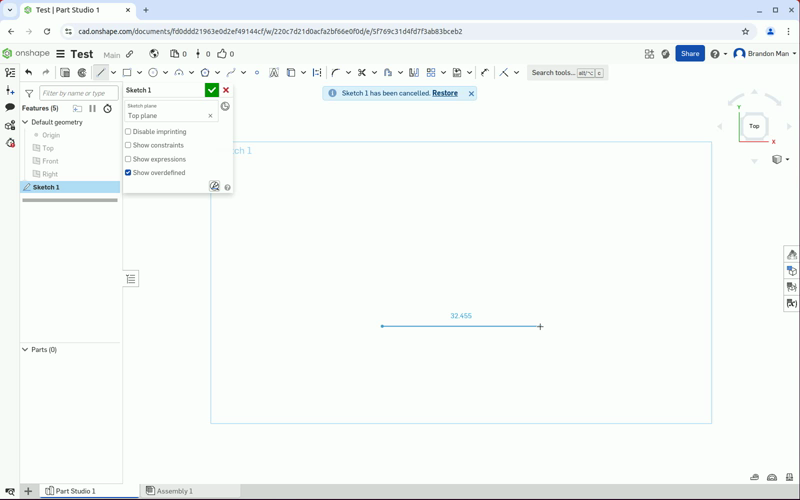
key_up(shift)
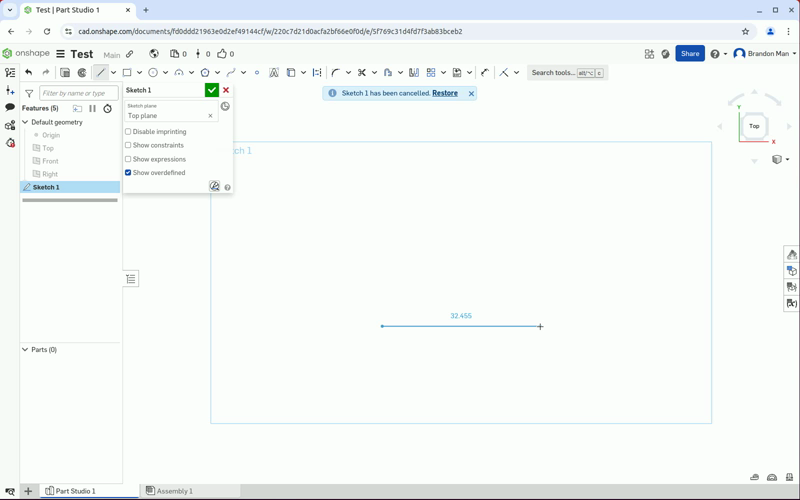
key_down(shift)
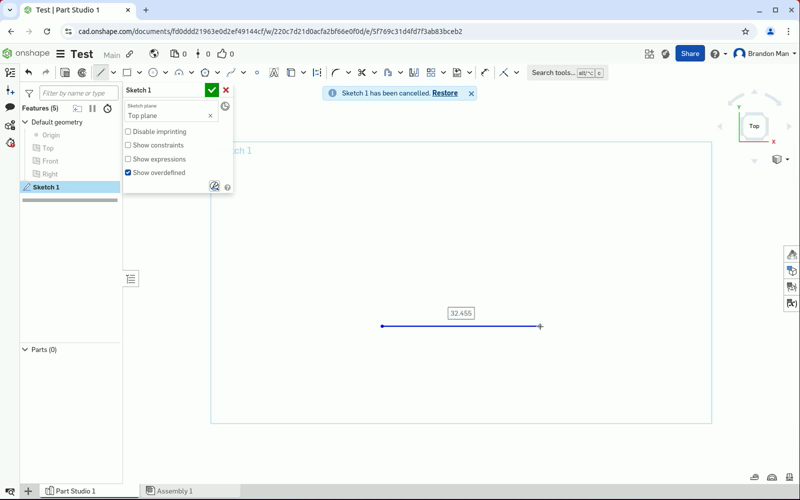
mouse_move(540, 240)
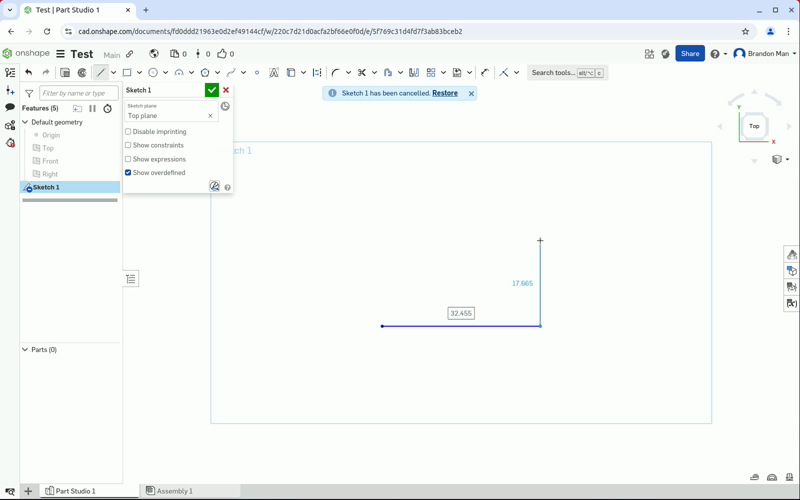
click(540, 240)
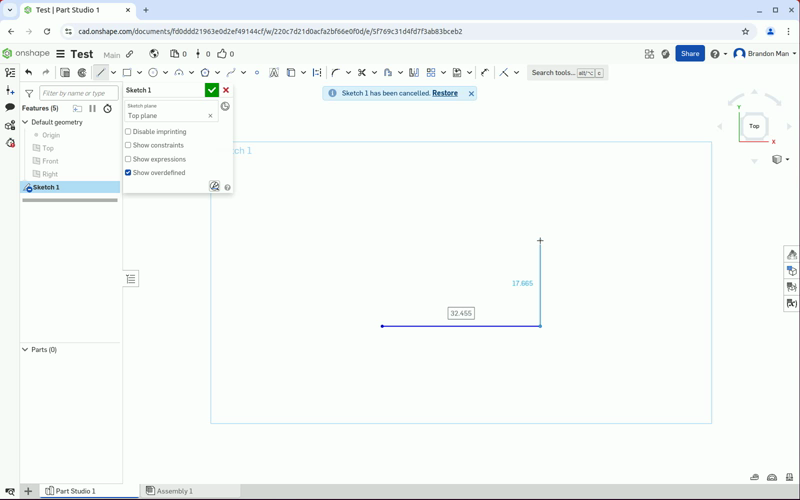
key_up(shift)
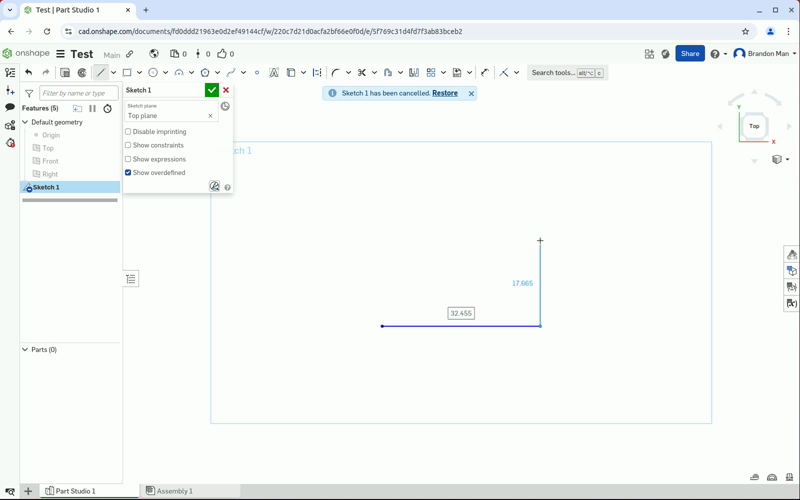
key_down(shift)
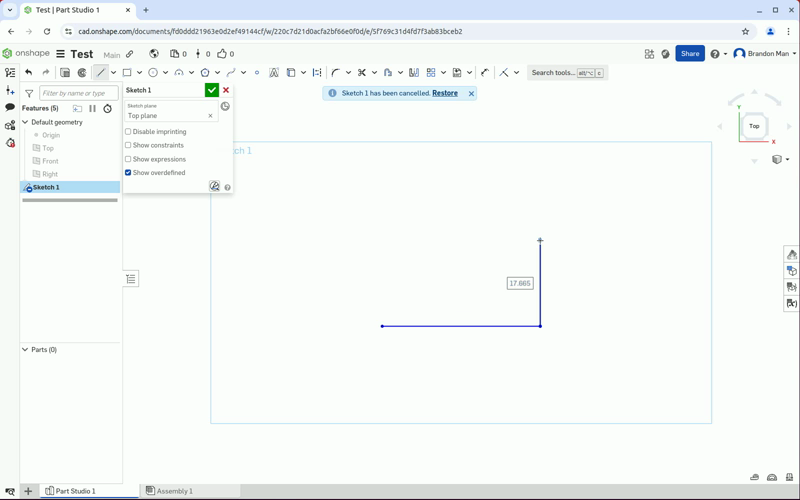
mouse_move(382, 240)
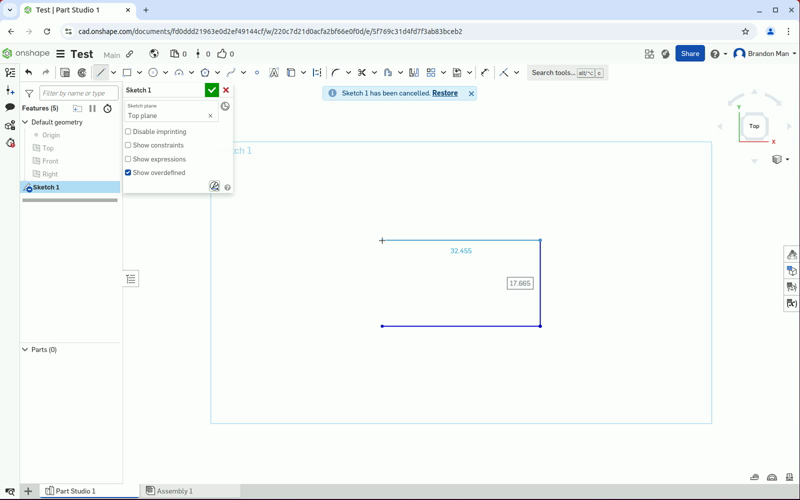
click(382, 240)
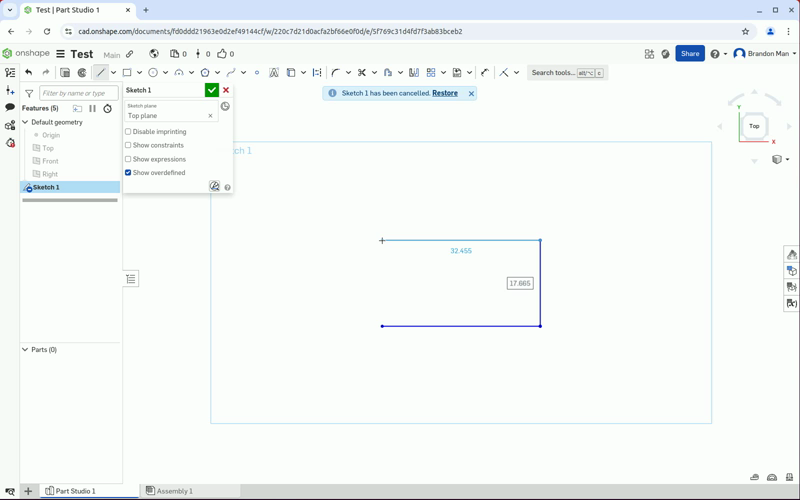
key_up(shift)
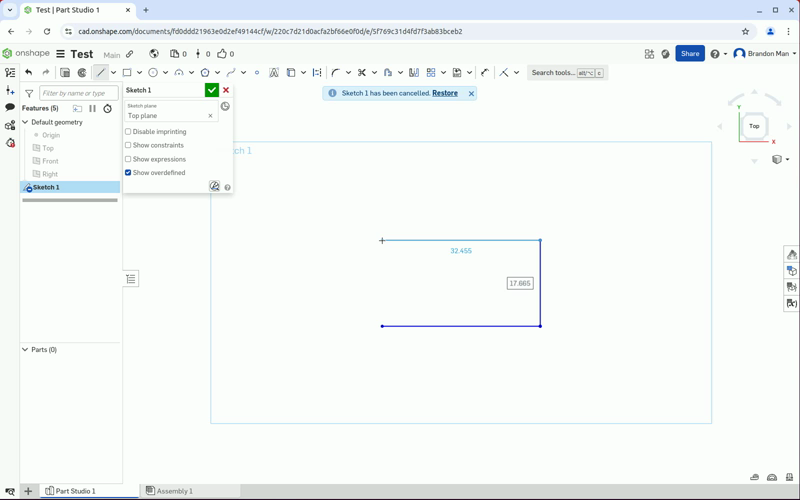
key_down(shift)
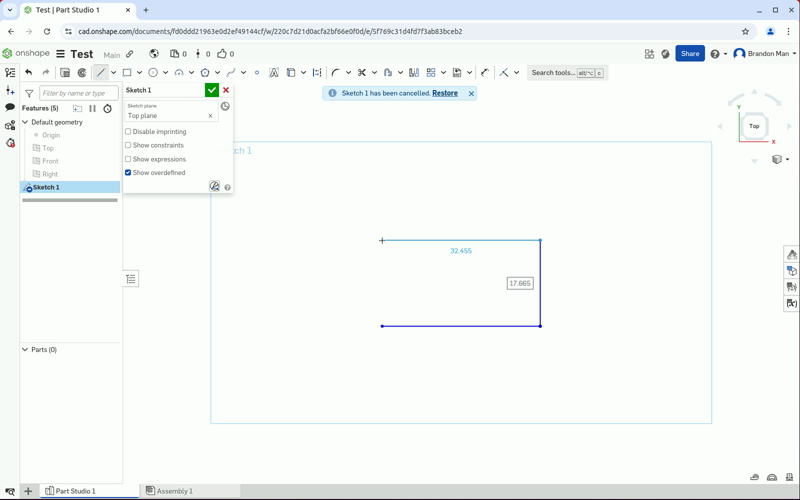
mouse_move(382, 326)
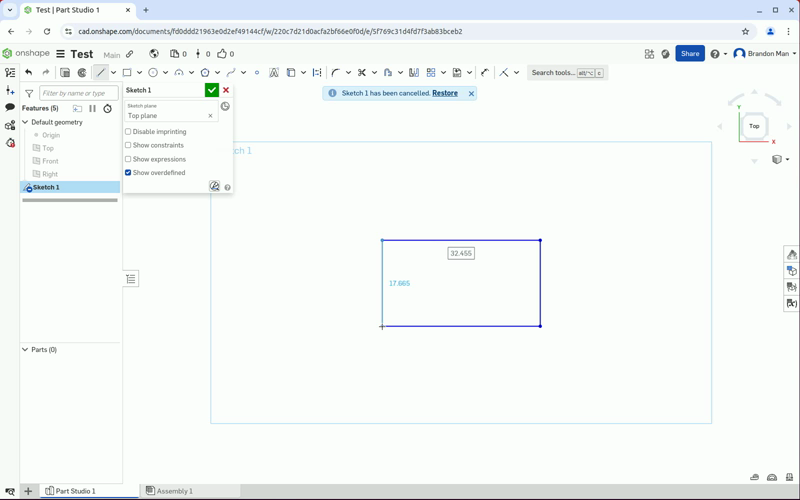
key_up(shift)
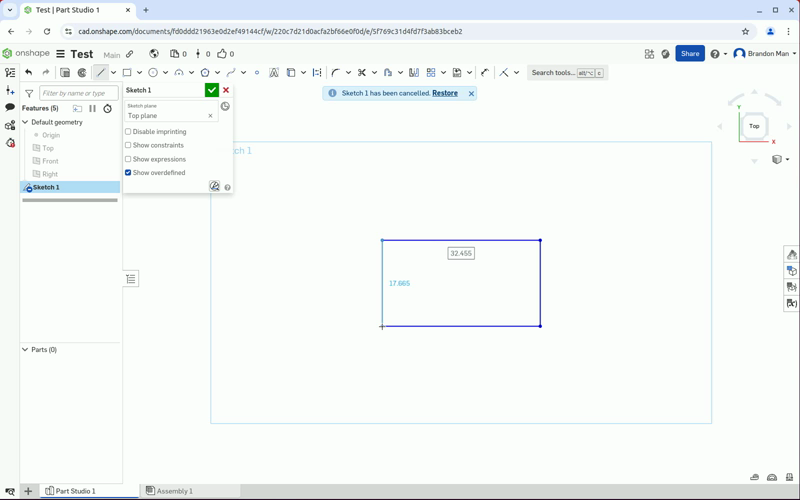
click(382, 326)
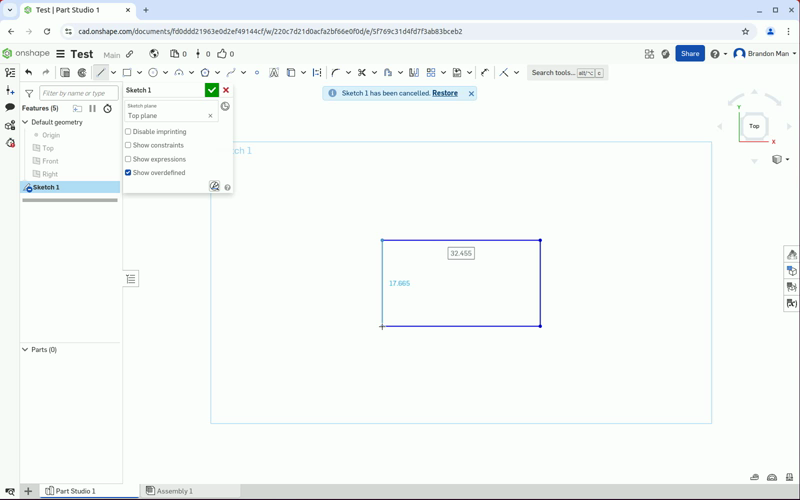
key(esc)
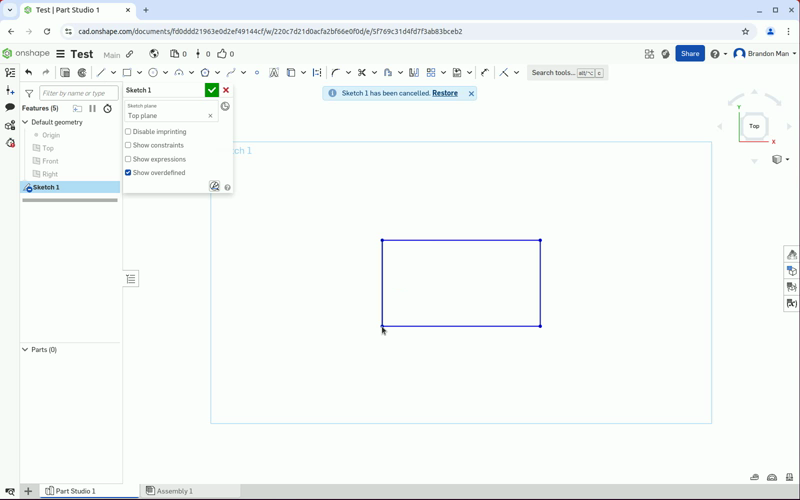
mouse_move(467, 284)
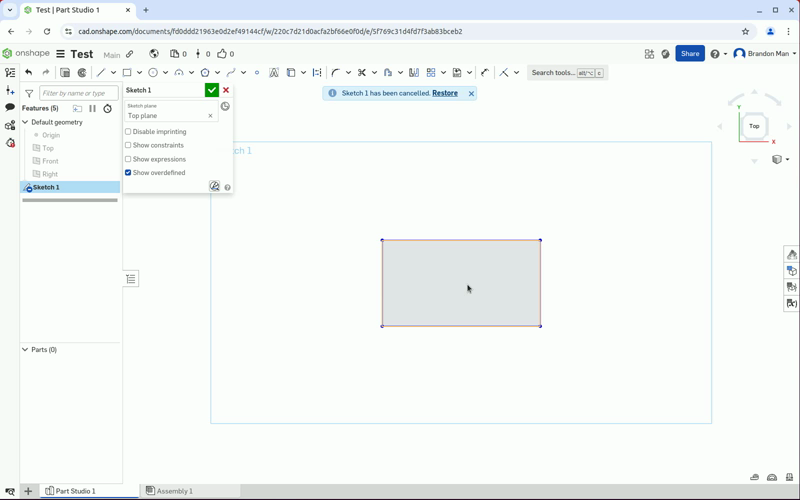
click(467, 284)
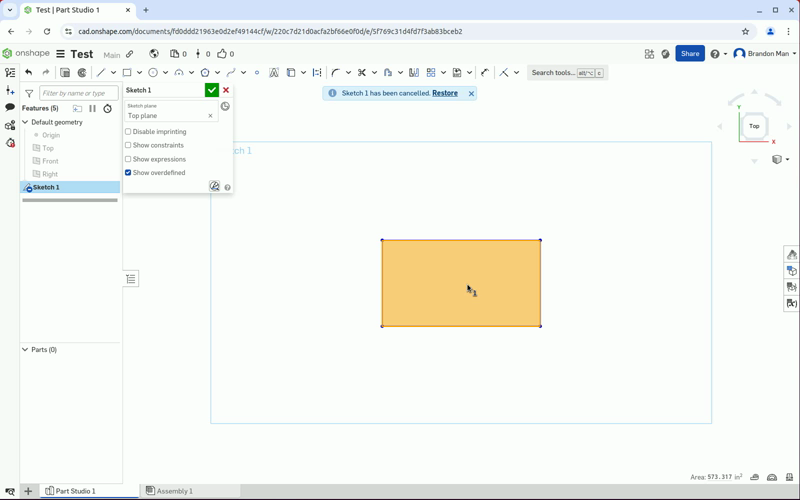
mouse_move(73, 352)
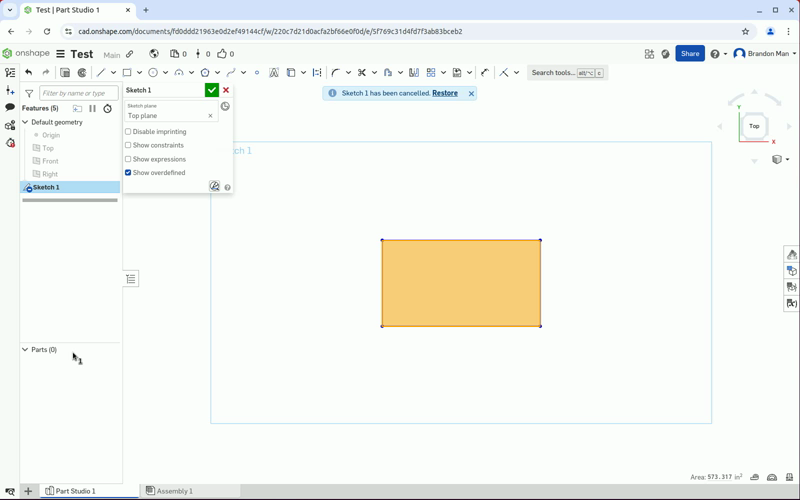
key(shift+y)
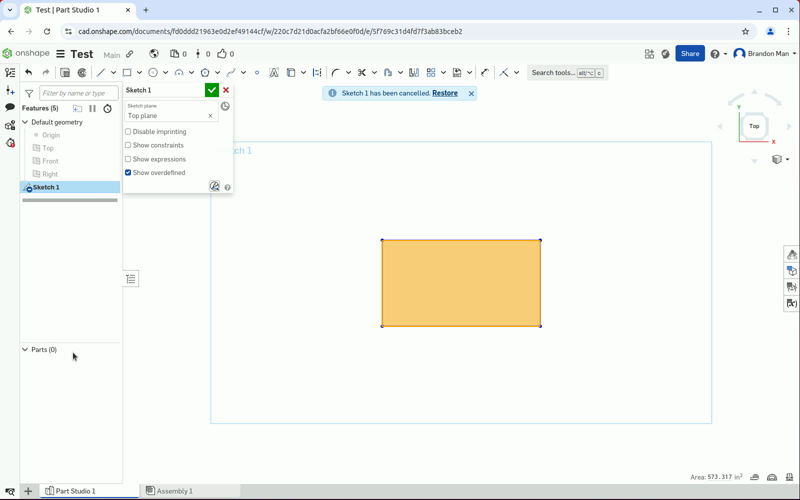
key(shift+e)
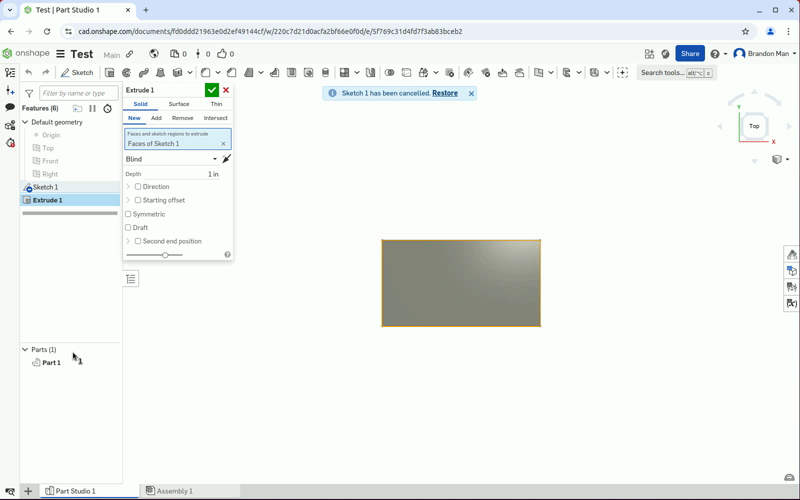
mouse_move(143, 106)
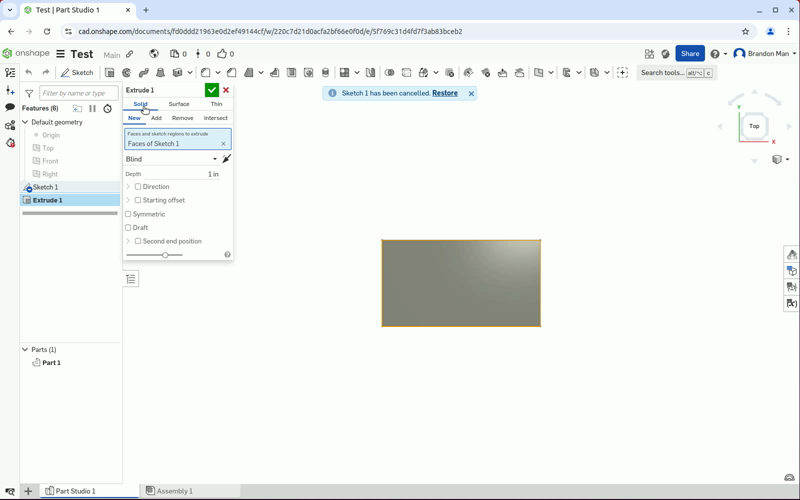
click(143, 106)
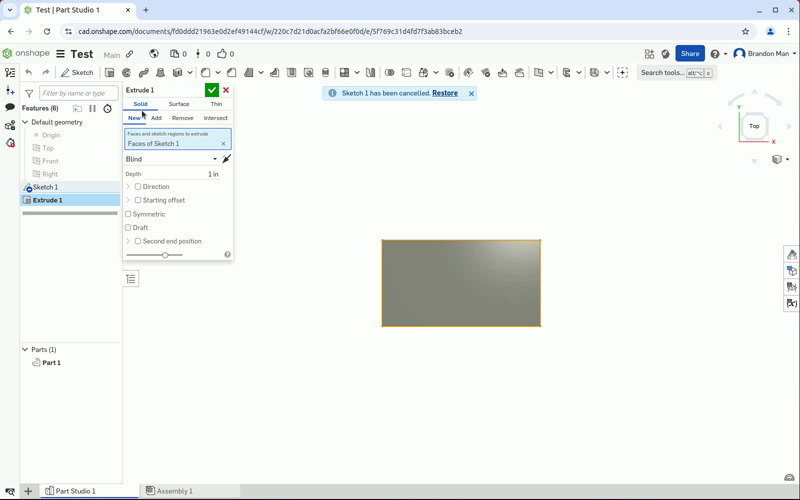
mouse_move(137, 120)
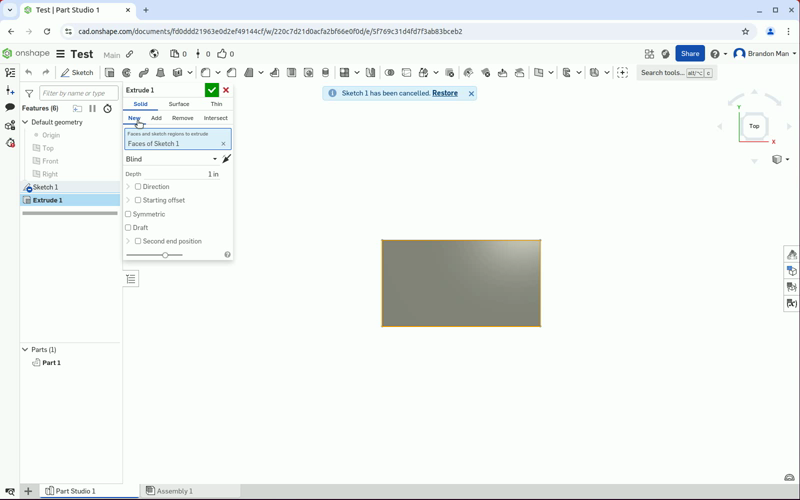
click(137, 120)
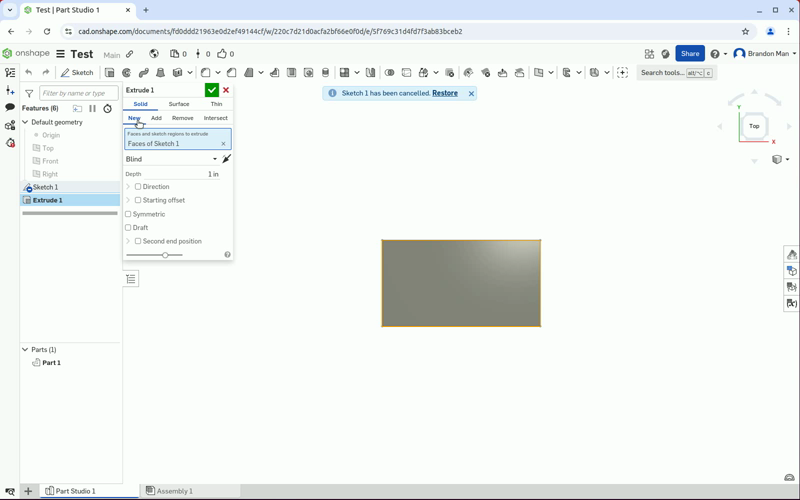
key(tab, 4)
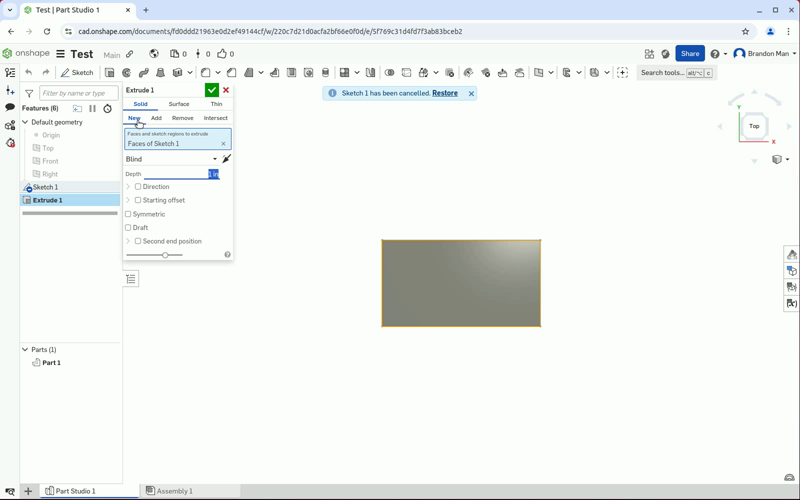
text(-22.868)
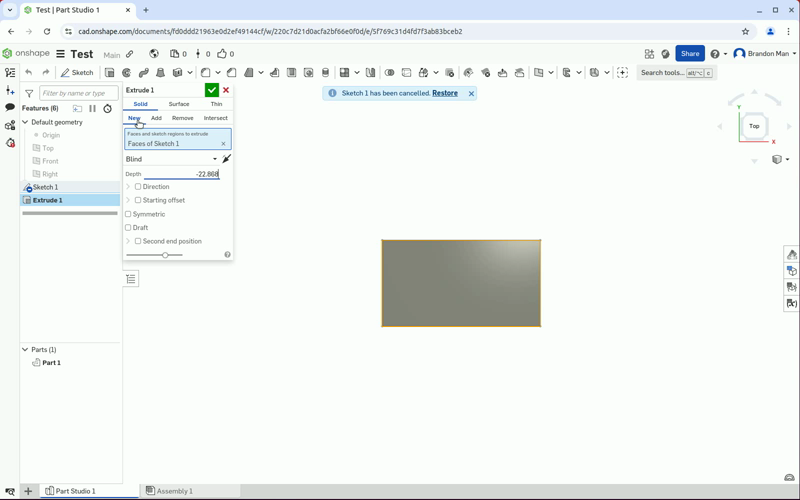
key(enter)
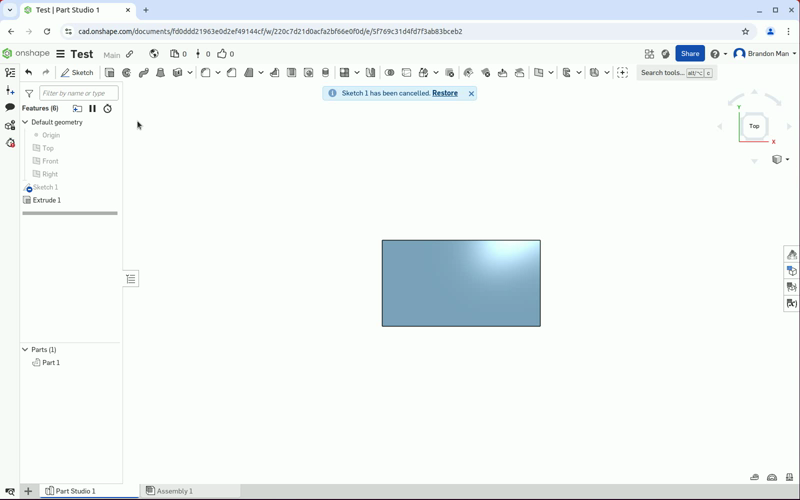
key(shift+h)
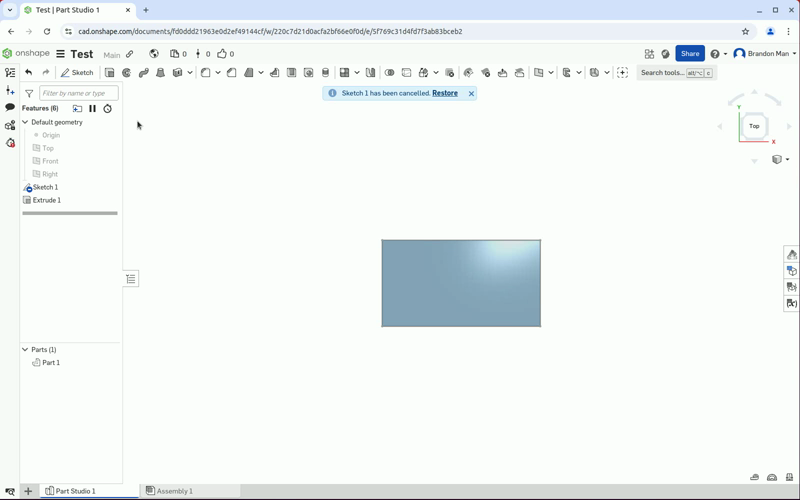
key(shift+h)
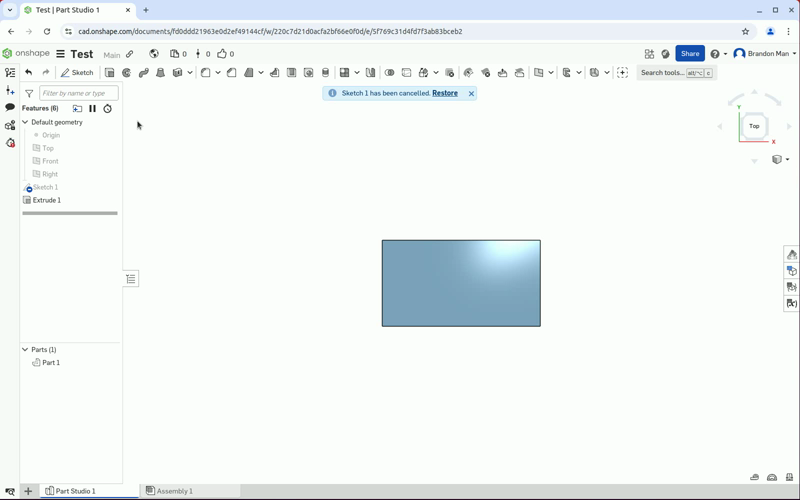
mouse_move(73, 189)
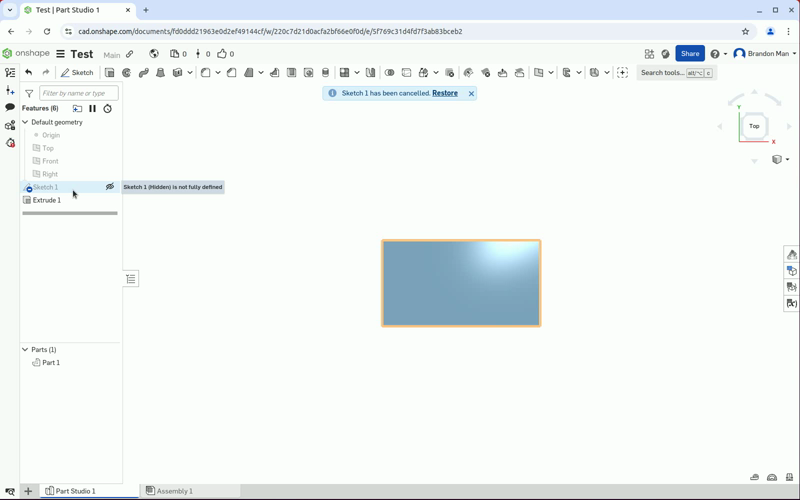
click(73, 189)
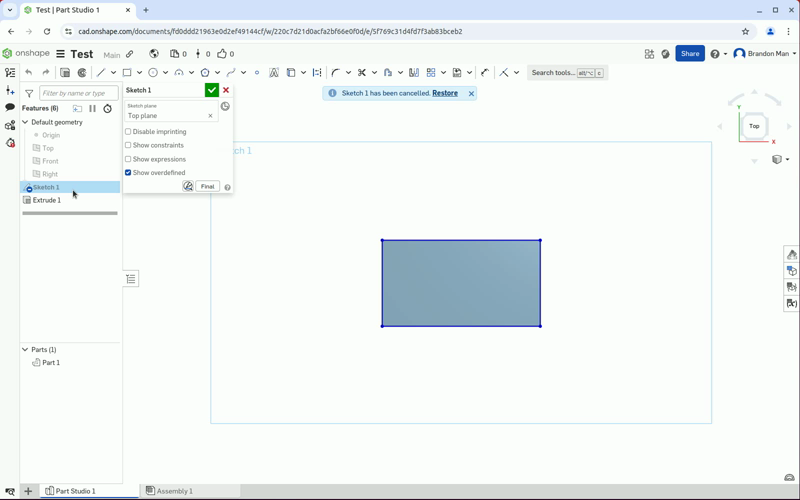
mouse_move(229, 92)
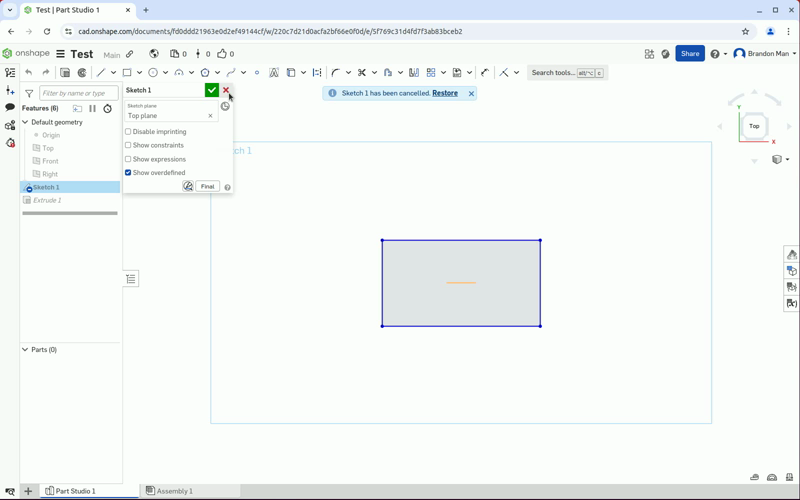
click(229, 92)
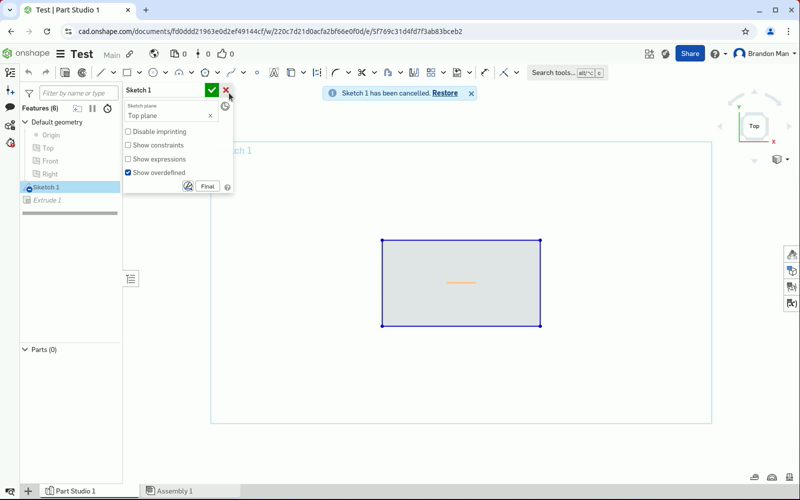
key(shift+s)
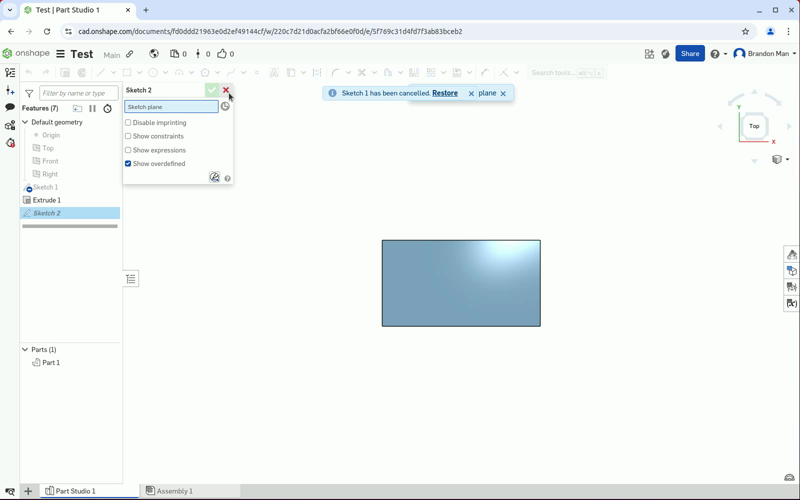
mouse_move(73, 150)
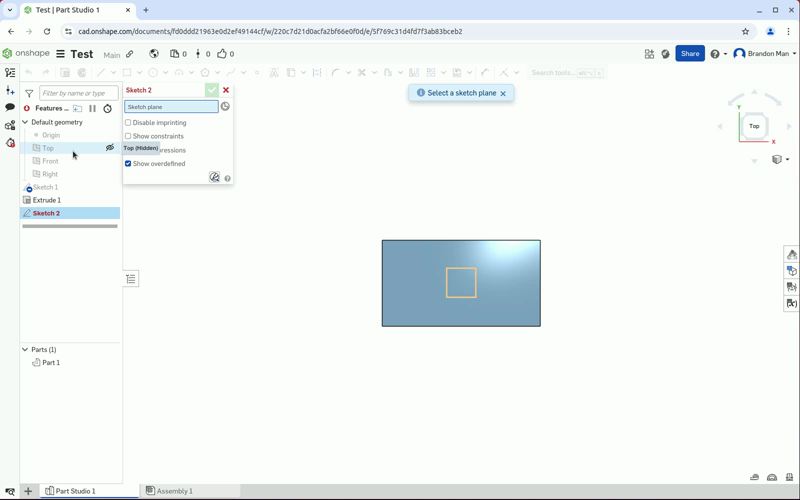
click(73, 150)
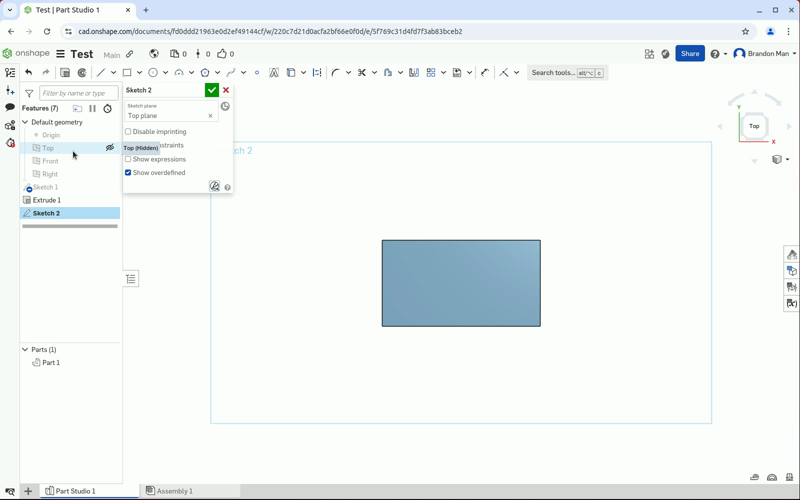
mouse_move(73, 352)
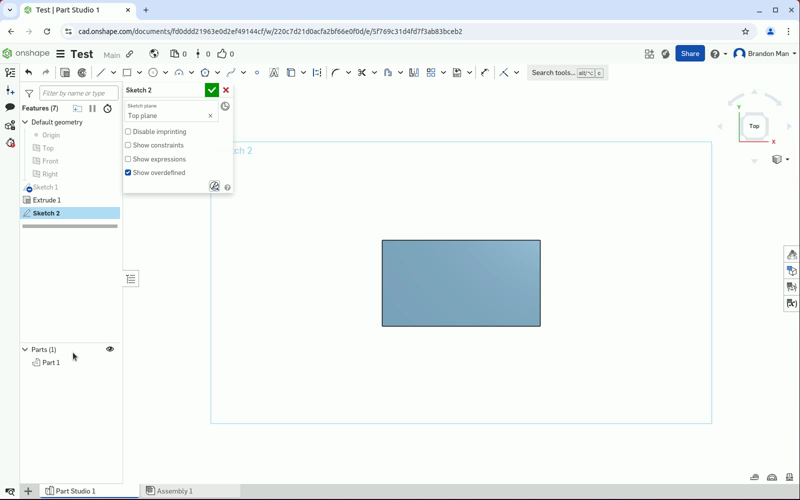
key(y)
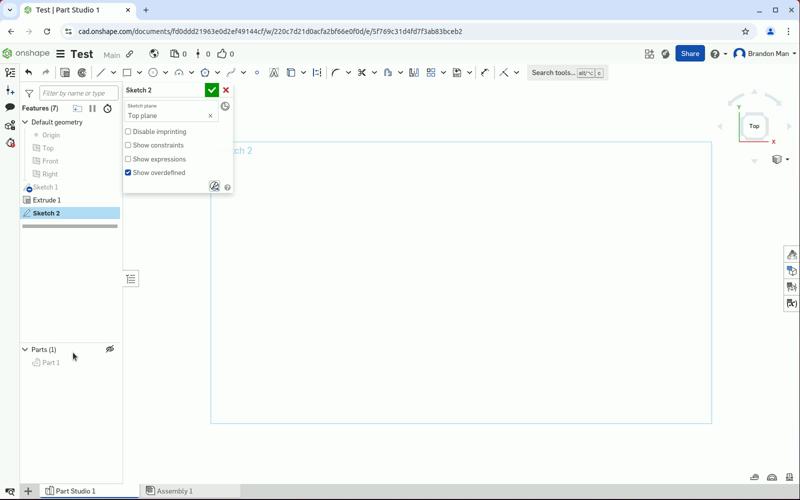
key(l)
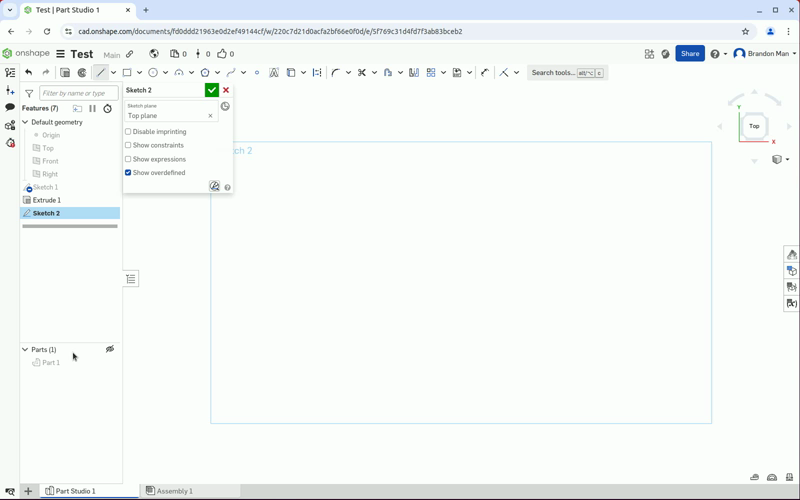
key_down(shift)
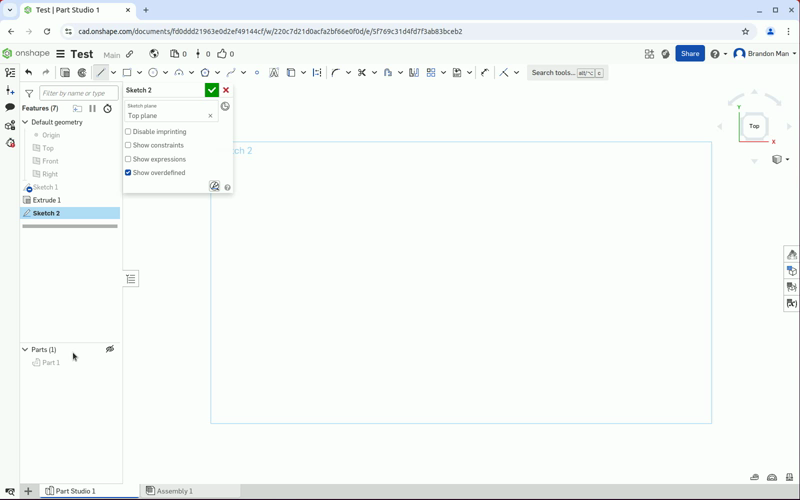
mouse_move(382, 326)
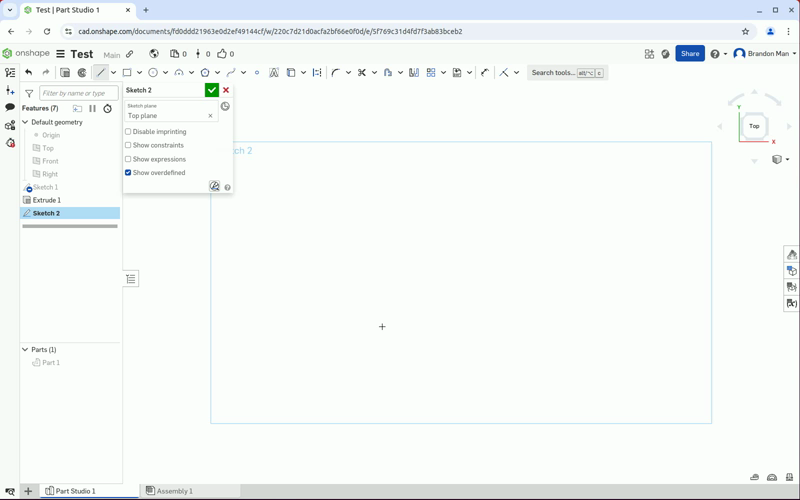
click(382, 326)
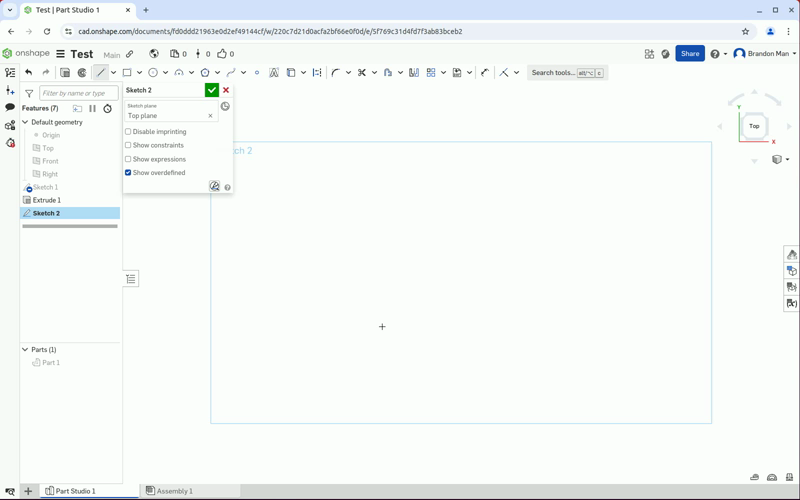
key_up(shift)
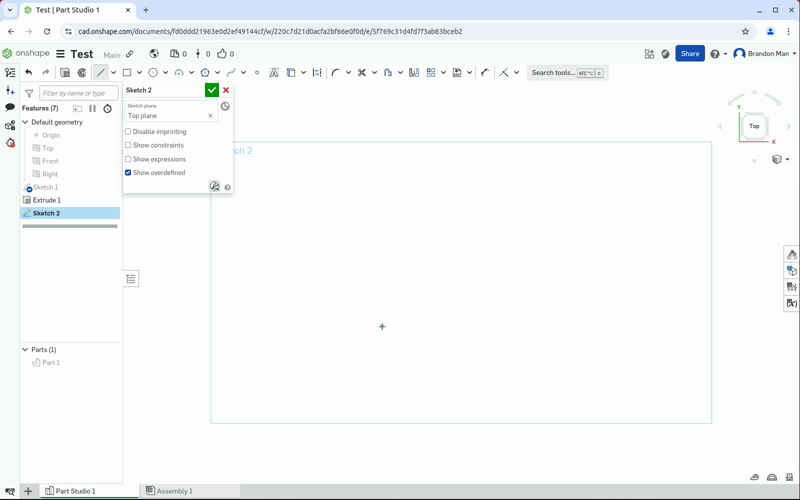
key_down(shift)
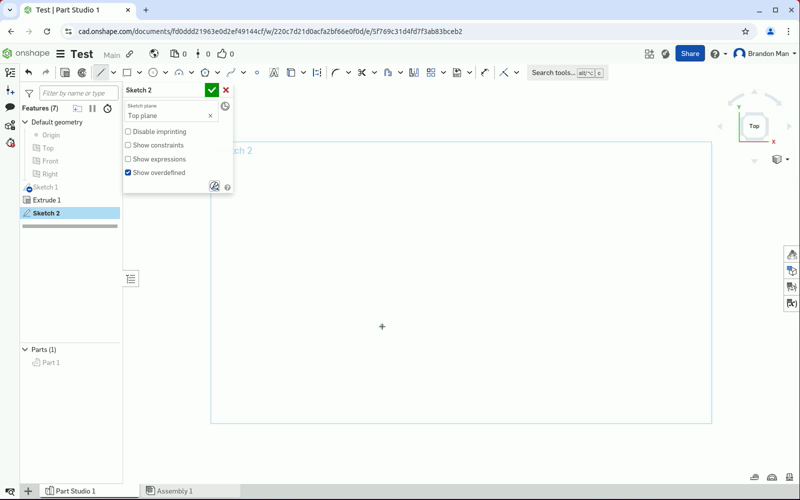
mouse_move(540, 326)
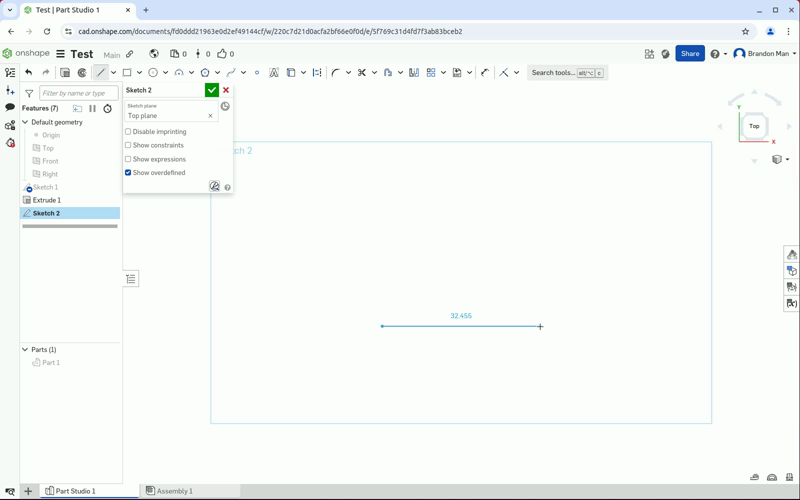
click(540, 326)
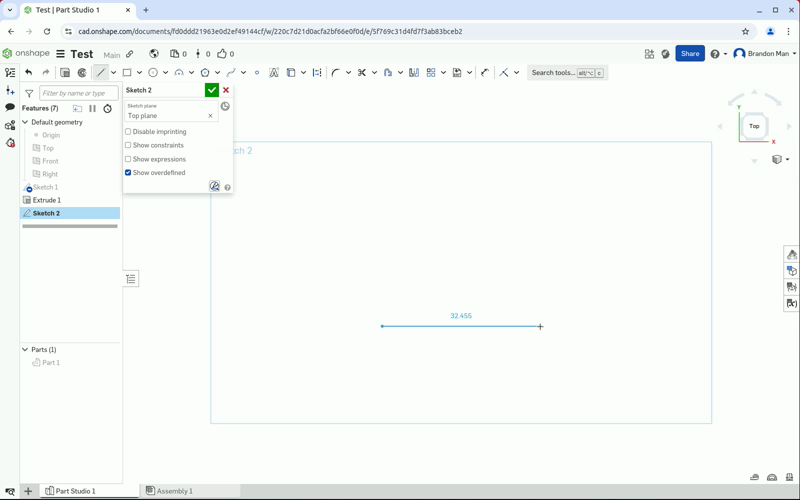
key_up(shift)
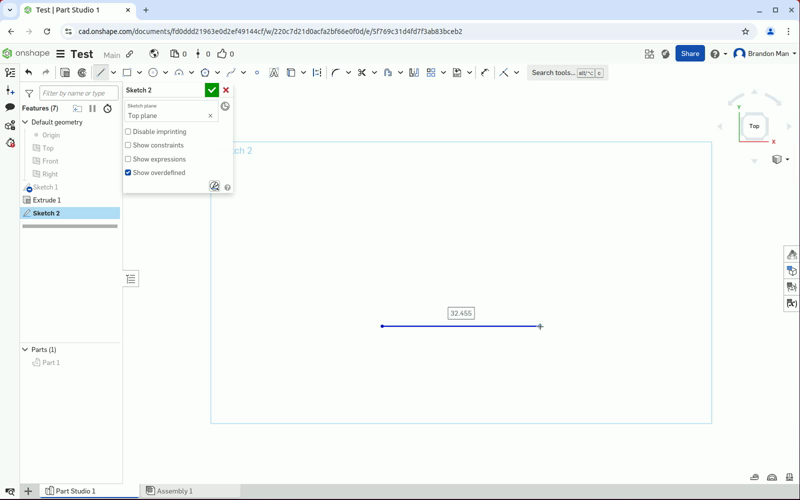
key_down(shift)
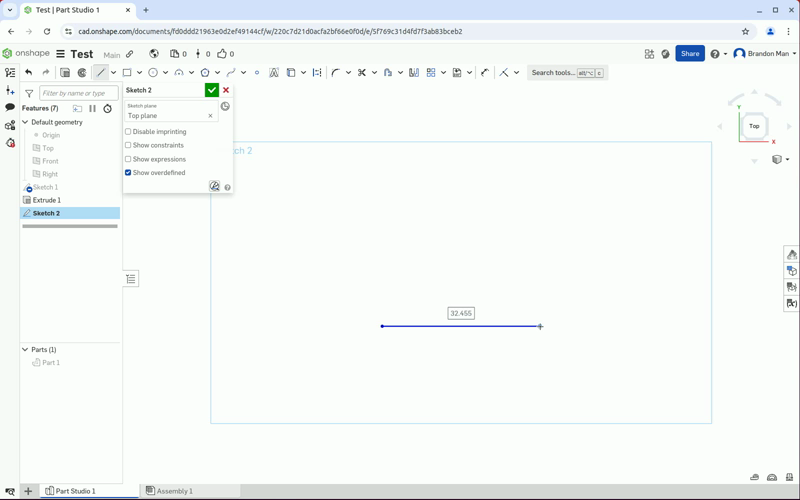
mouse_move(540, 240)
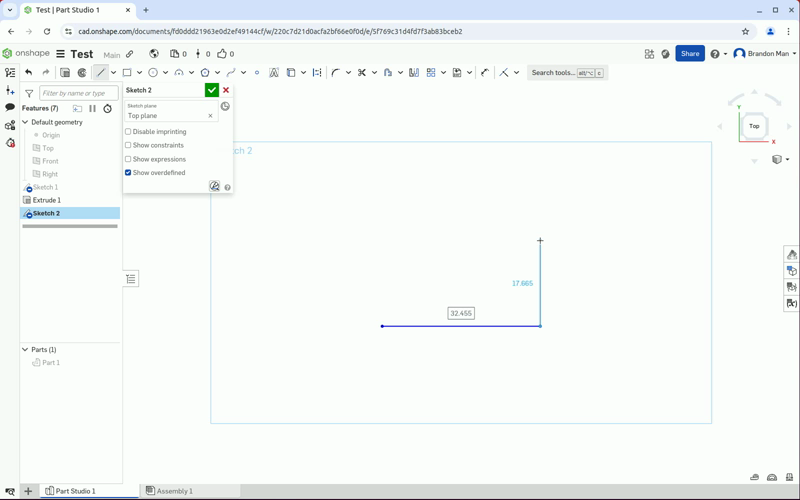
click(540, 240)
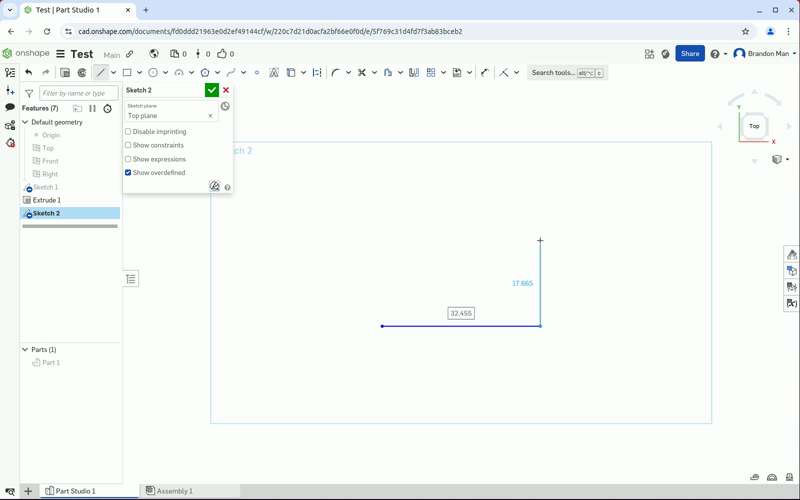
key_up(shift)
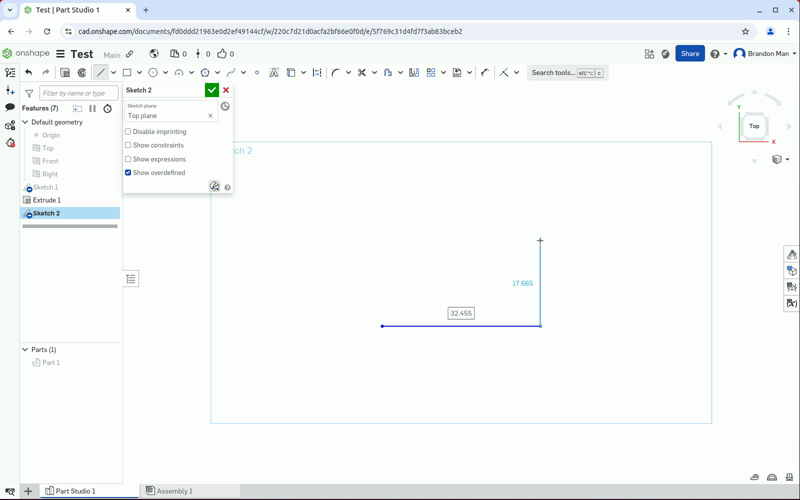
key_down(shift)
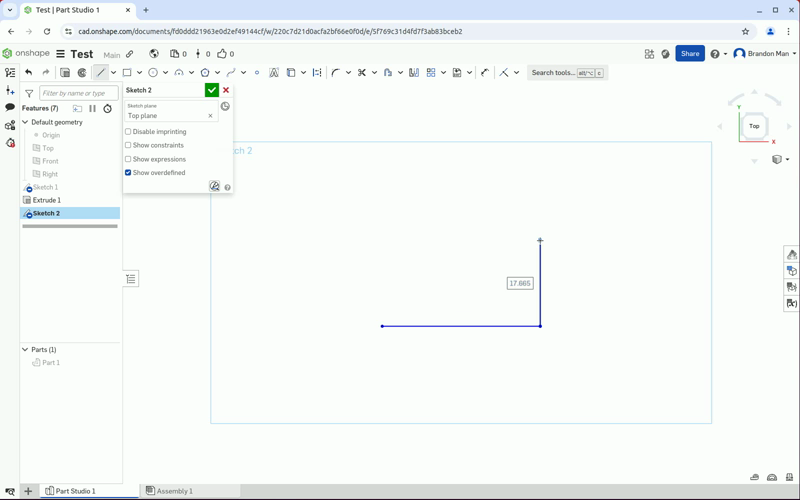
mouse_move(382, 240)
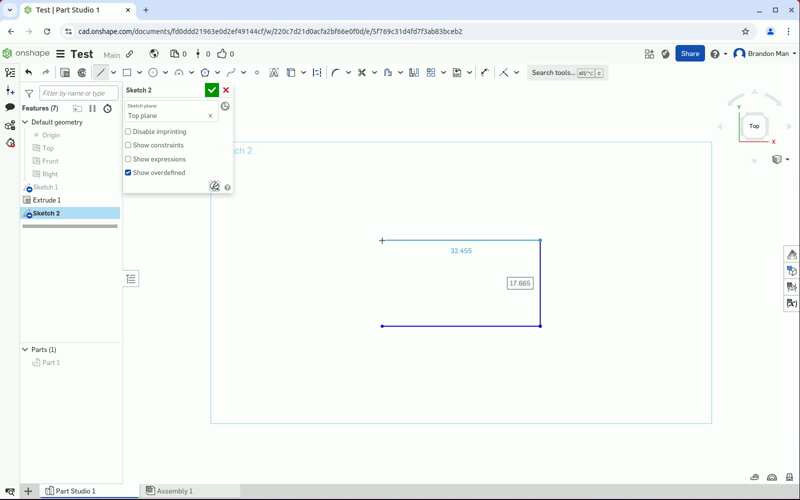
click(382, 240)
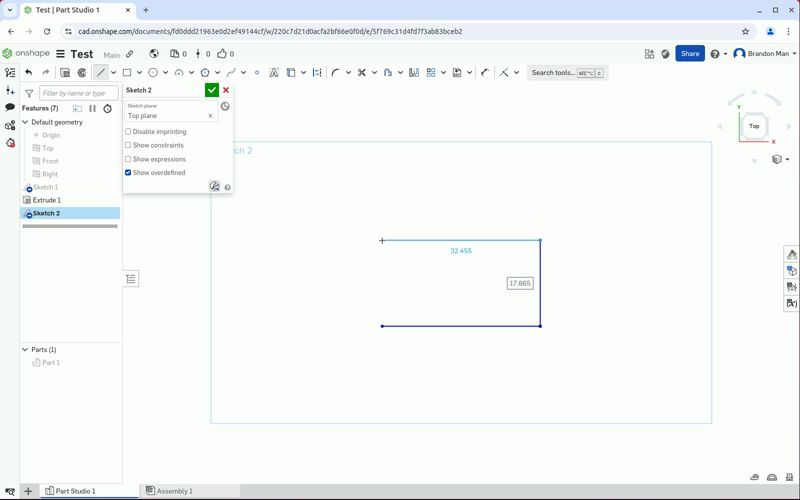
key_up(shift)
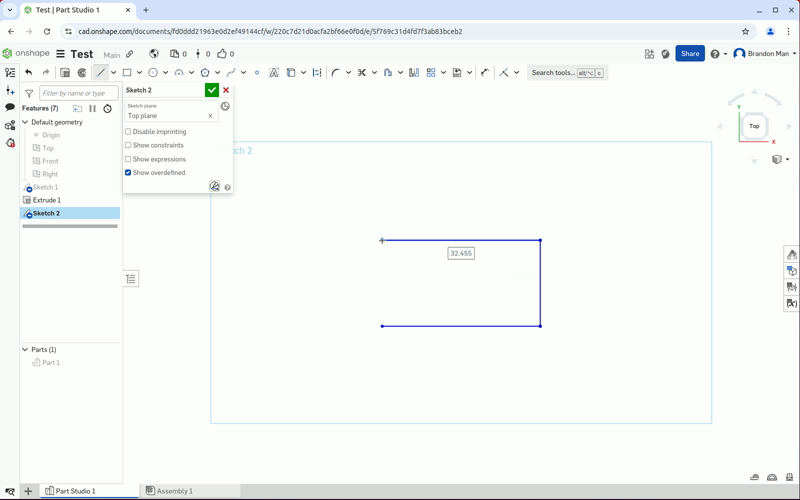
key_down(shift)
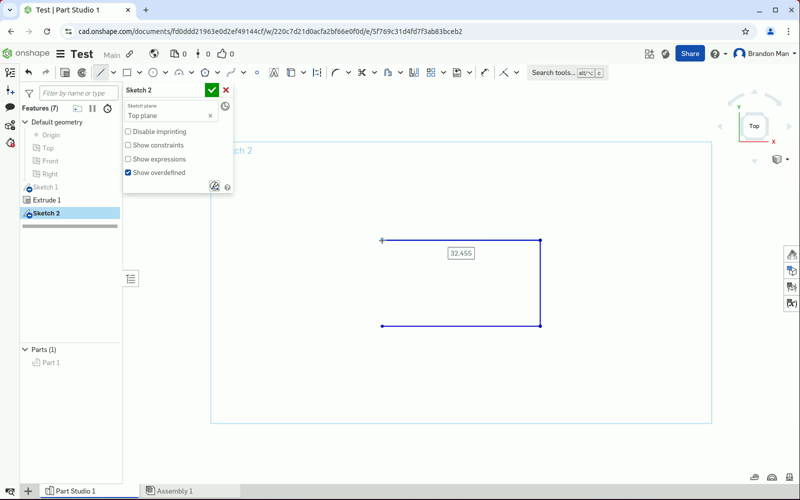
mouse_move(382, 326)
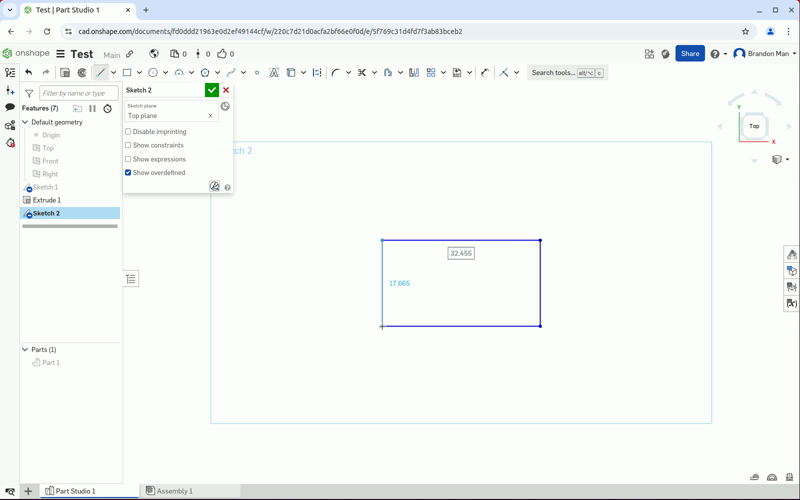
key_up(shift)
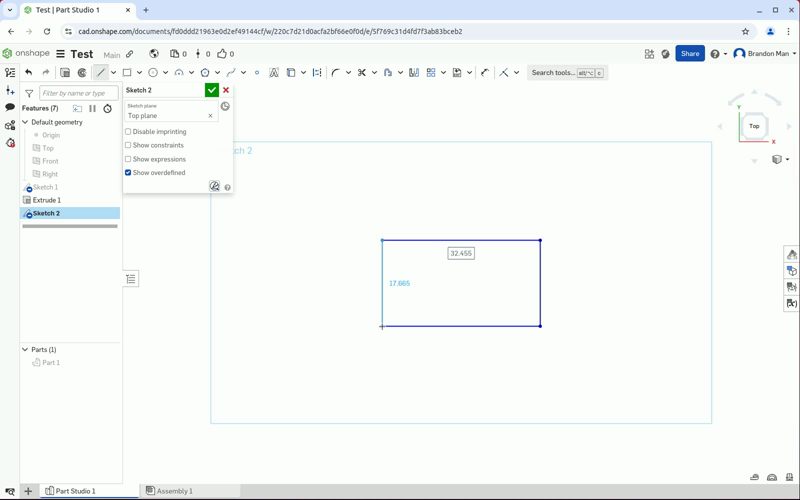
click(382, 326)
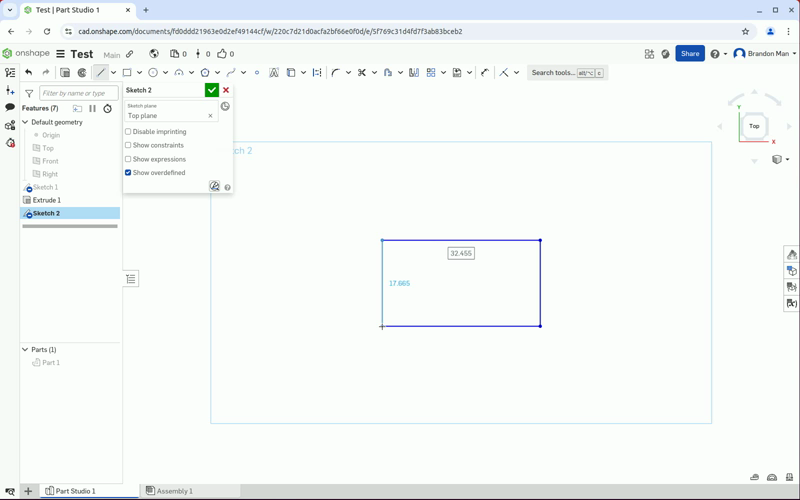
key(esc)
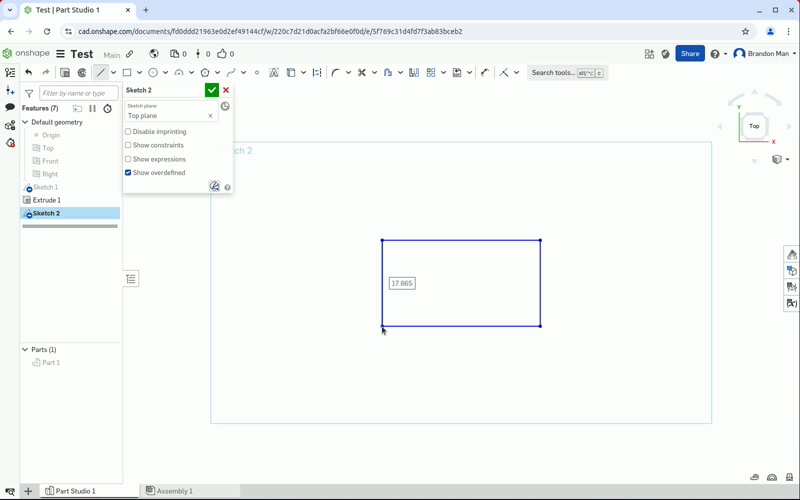
mouse_move(393, 315)
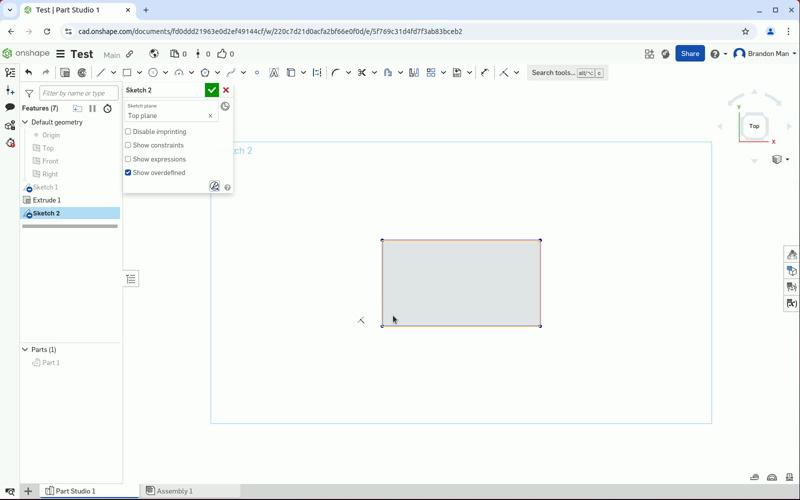
click(393, 315)
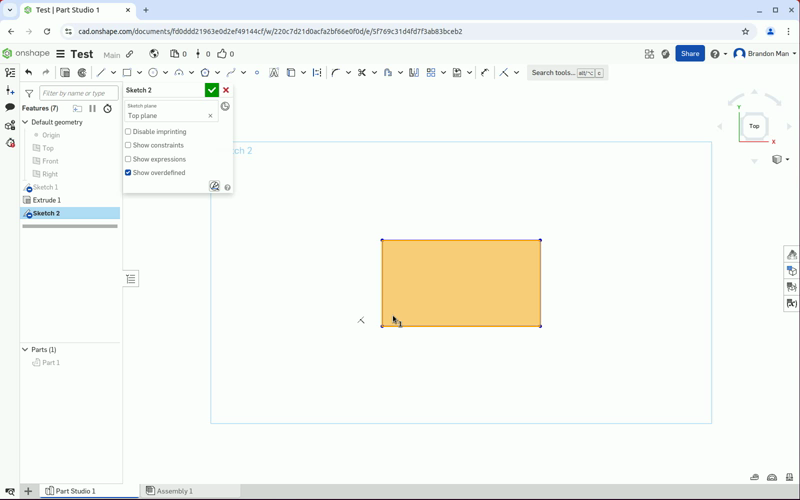
mouse_move(73, 352)
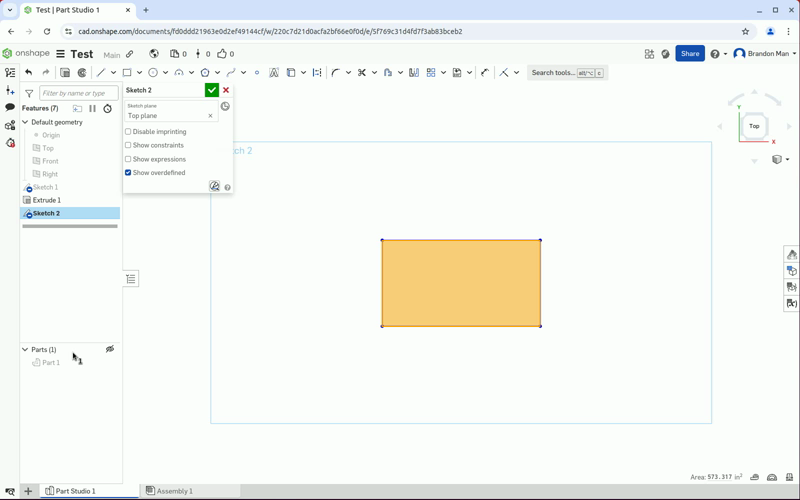
key(shift+y)
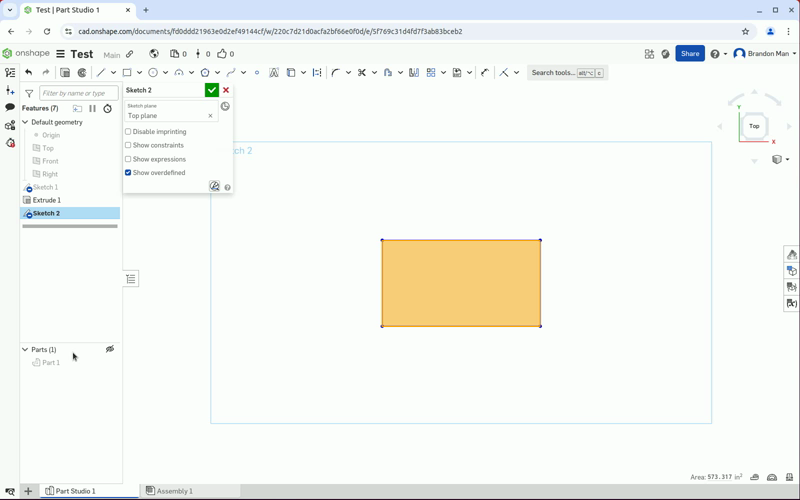
key(shift+e)
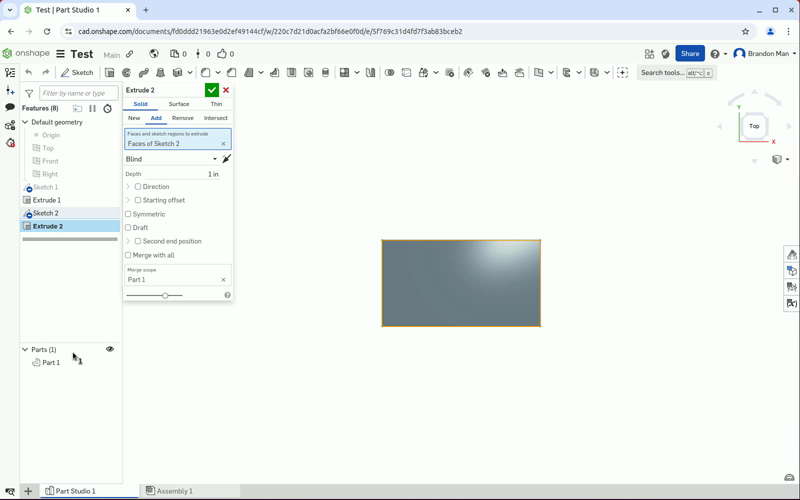
mouse_move(143, 106)
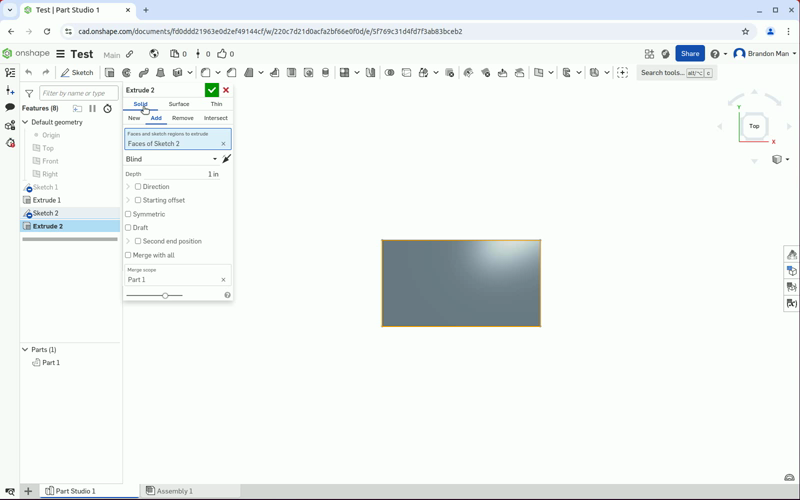
click(143, 106)
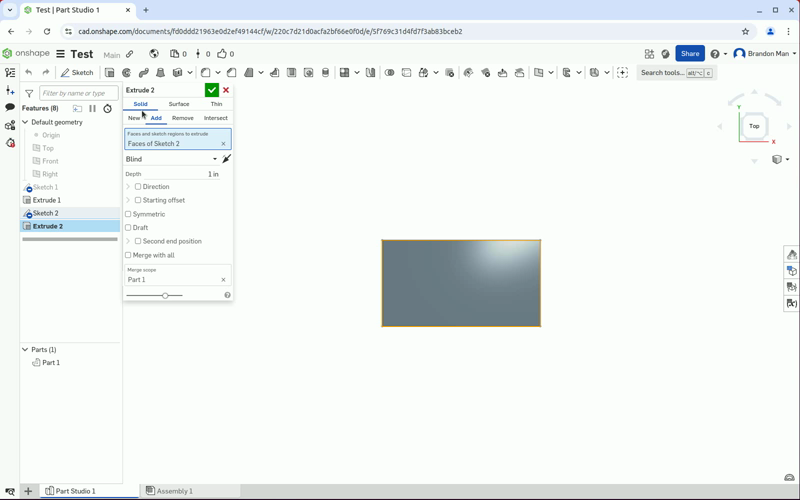
mouse_move(137, 120)
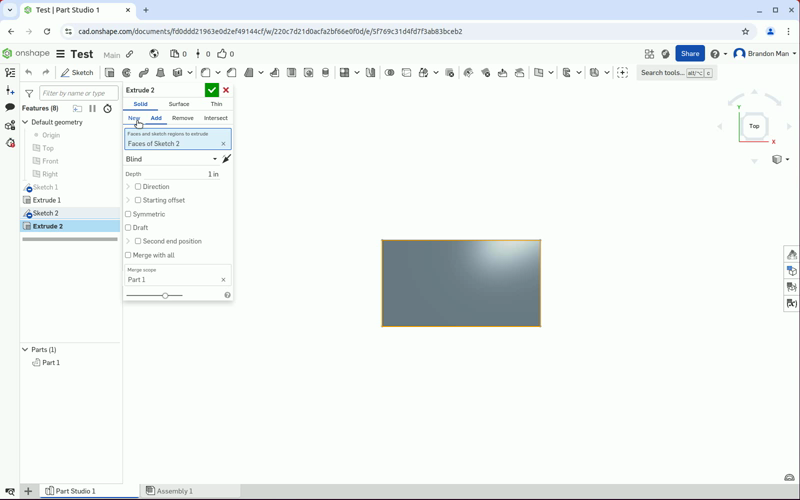
click(137, 120)
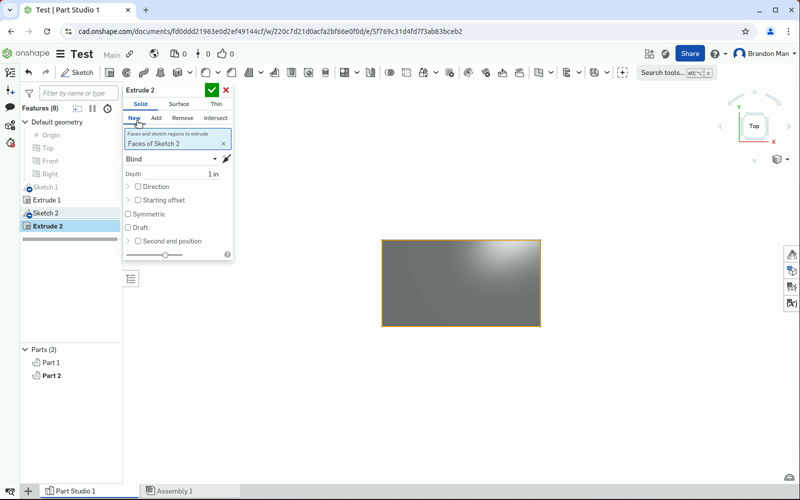
key(tab, 4)
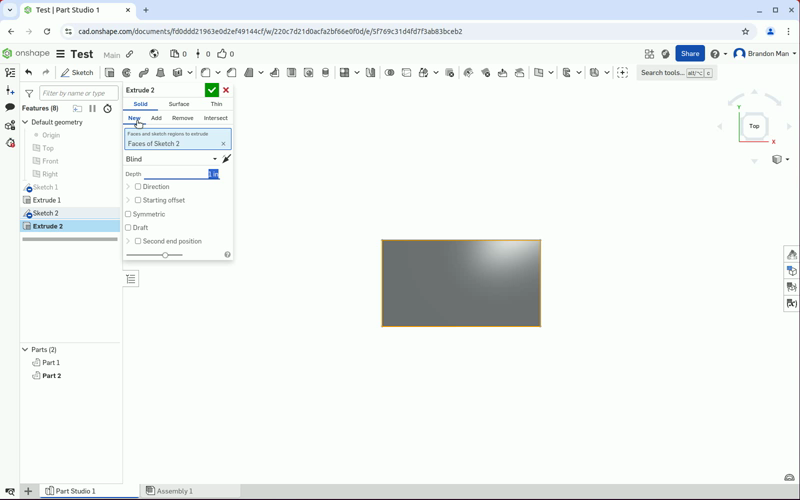
text(15.165)
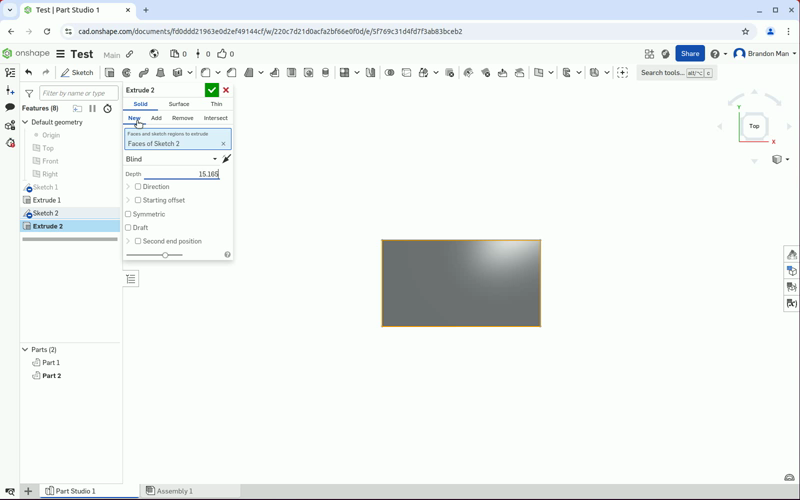
key(enter)
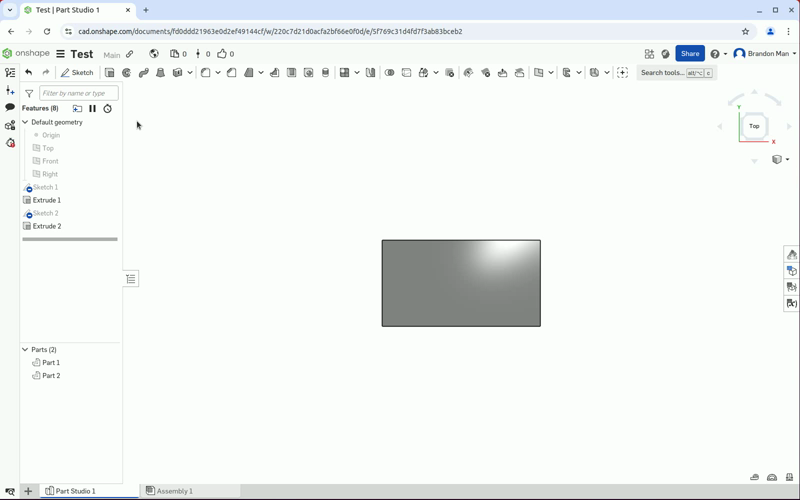
key(shift+h)
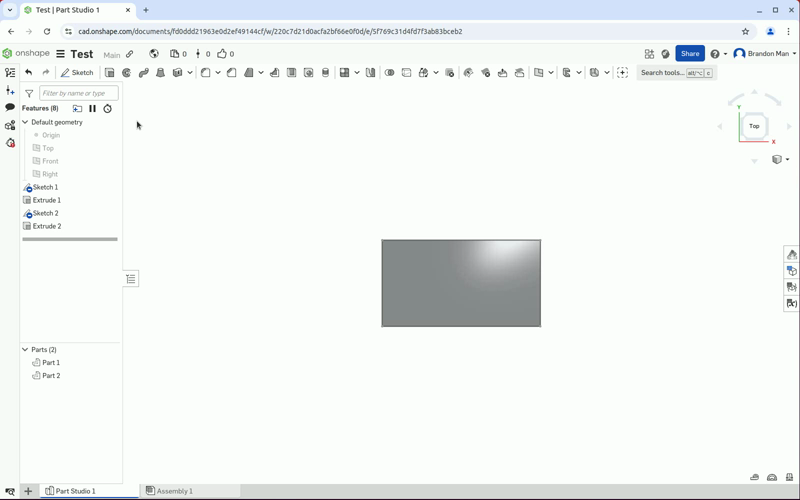
key(shift+h)
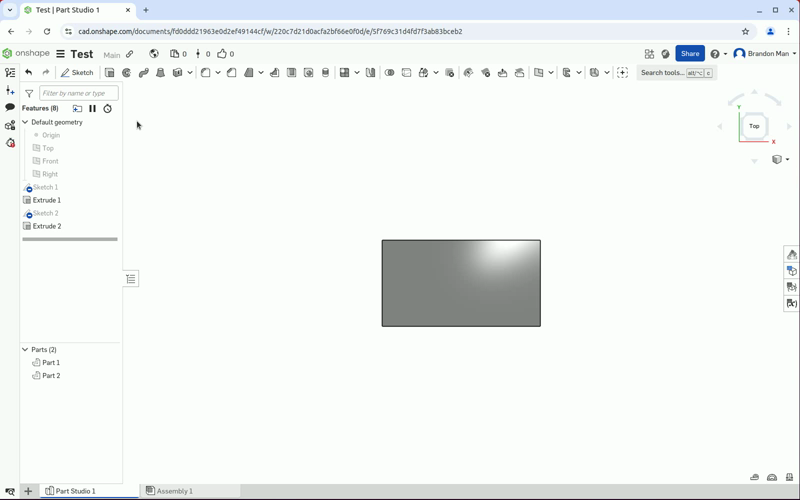
mouse_move(73, 189)
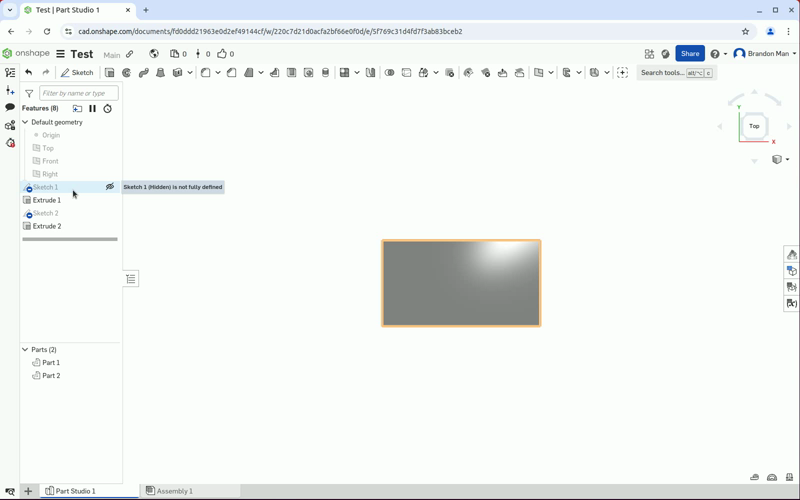
click(73, 189)
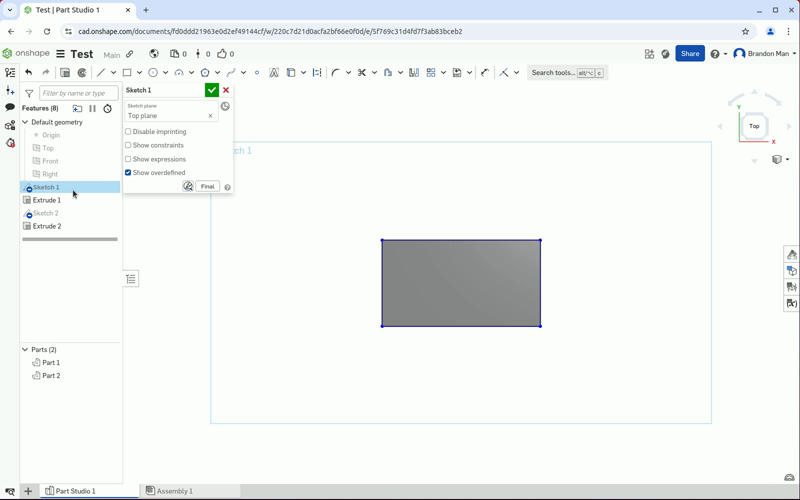
mouse_move(229, 92)
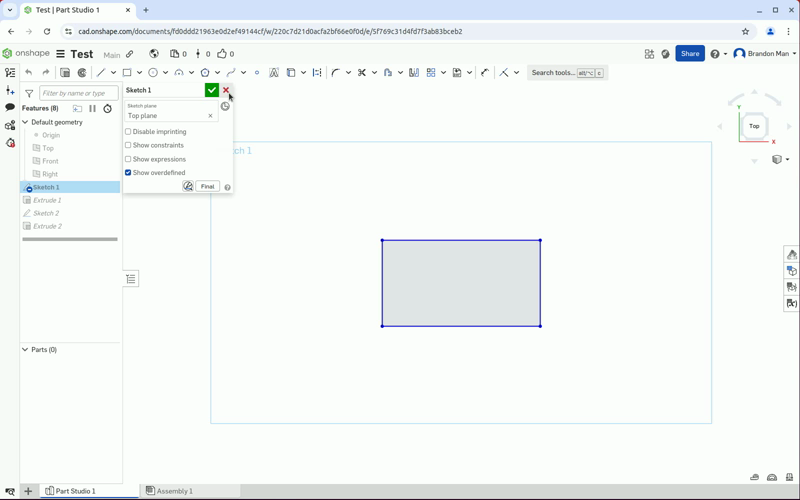
click(229, 92)
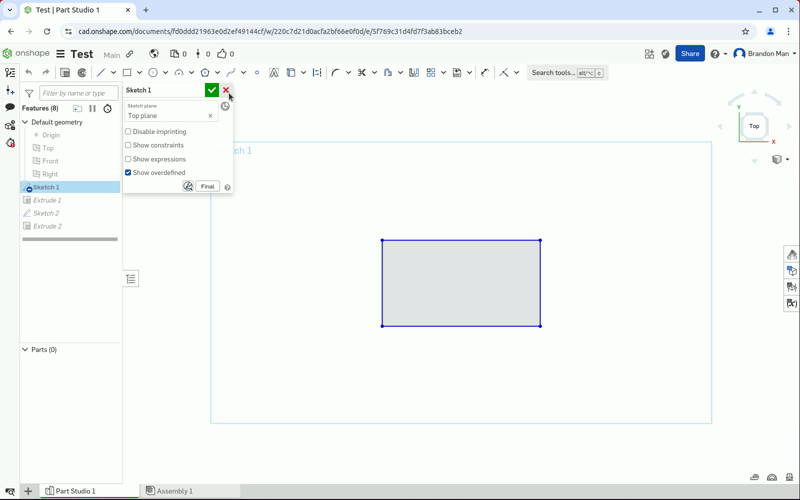
key(shift+s)
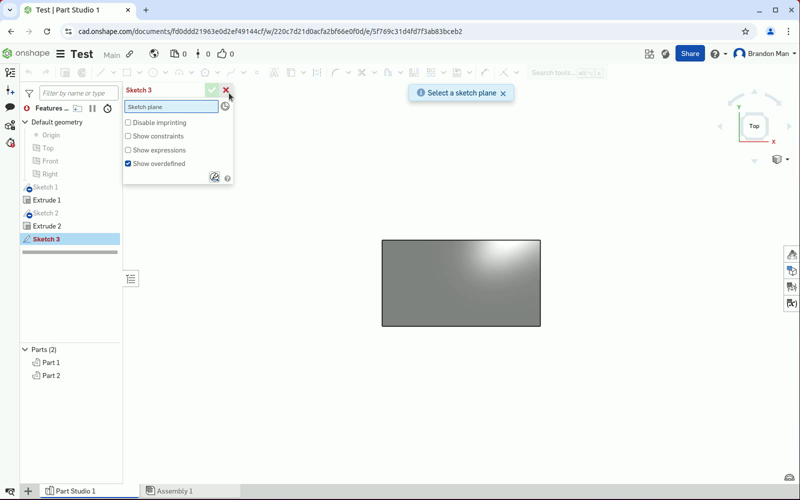
mouse_move(73, 150)
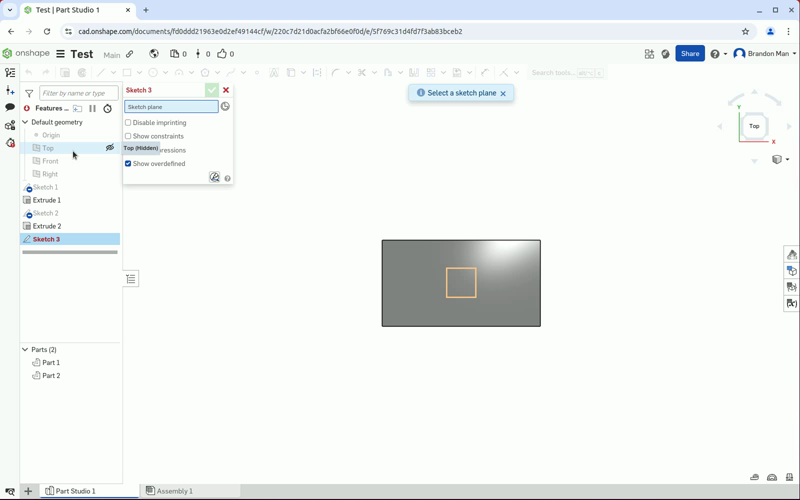
click(73, 150)
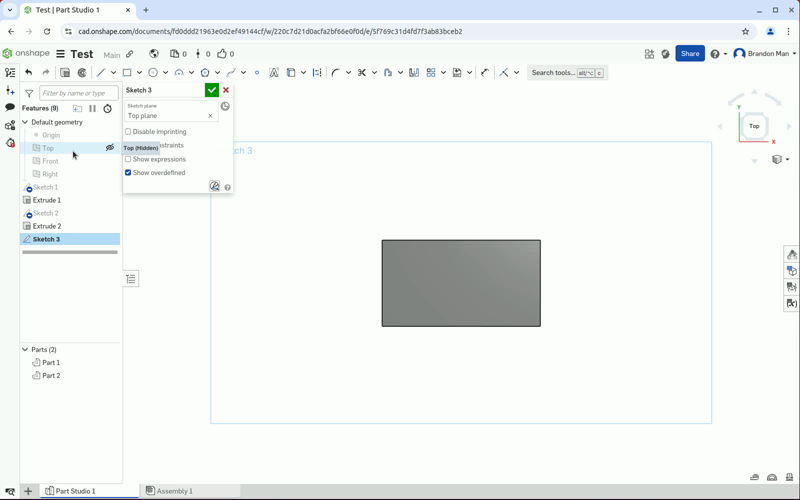
mouse_move(73, 352)
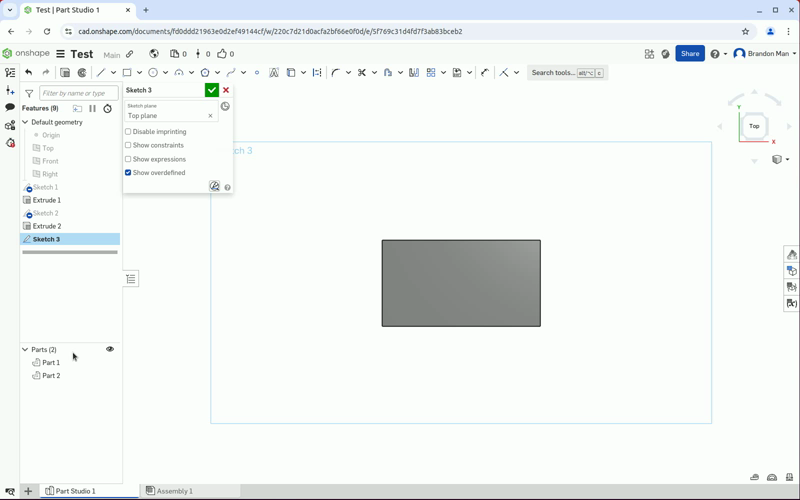
key(y)
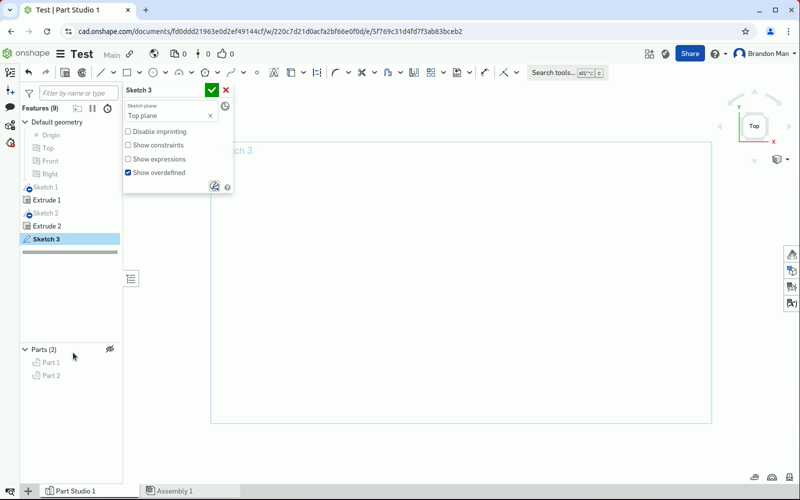
key(l)
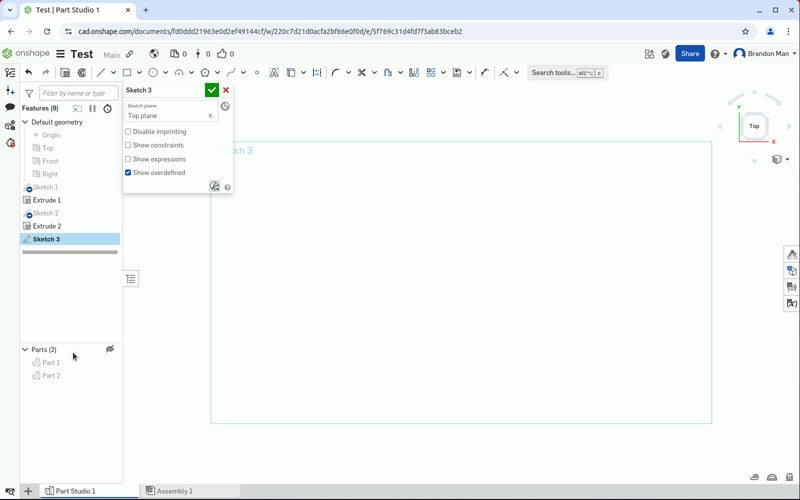
key_down(shift)
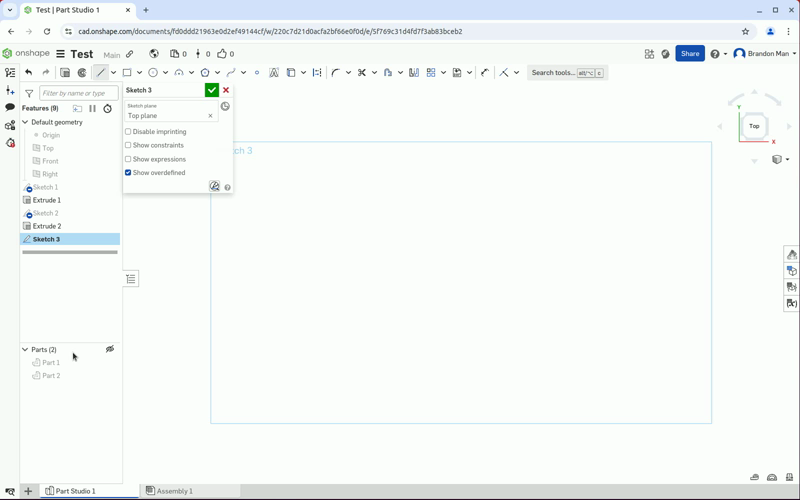
mouse_move(539, 326)
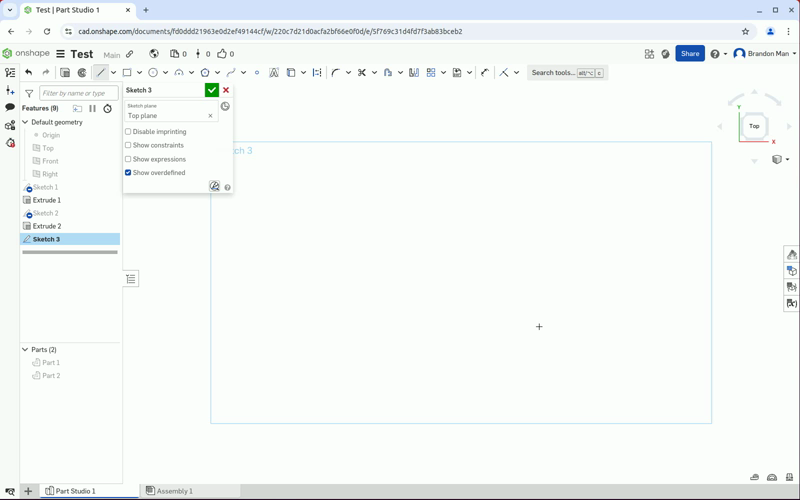
click(539, 326)
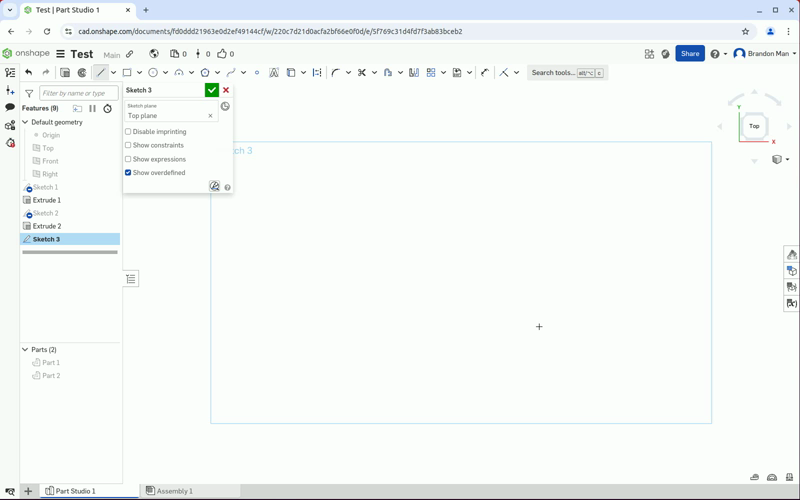
key_up(shift)
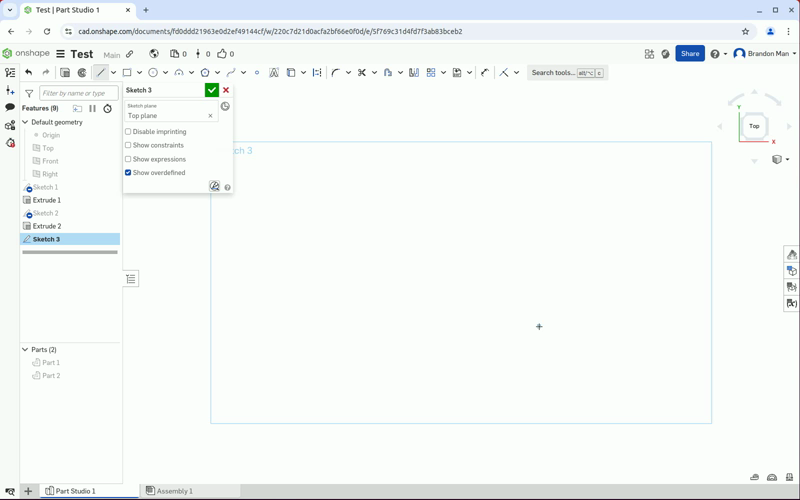
key_down(shift)
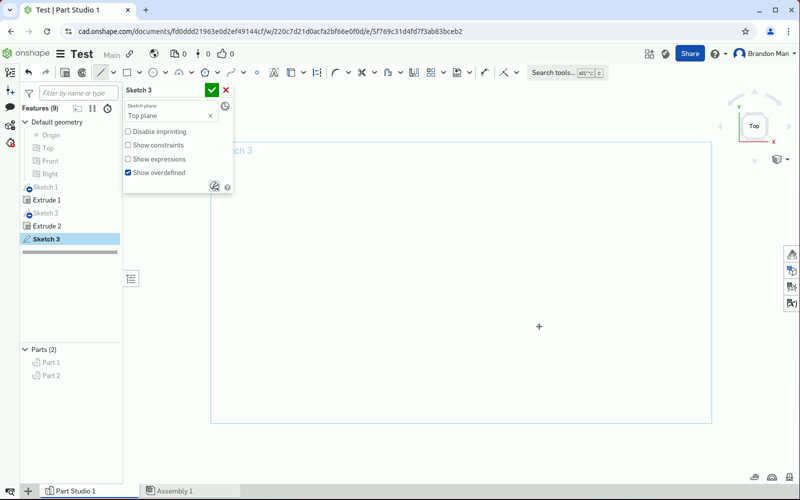
mouse_move(569, 326)
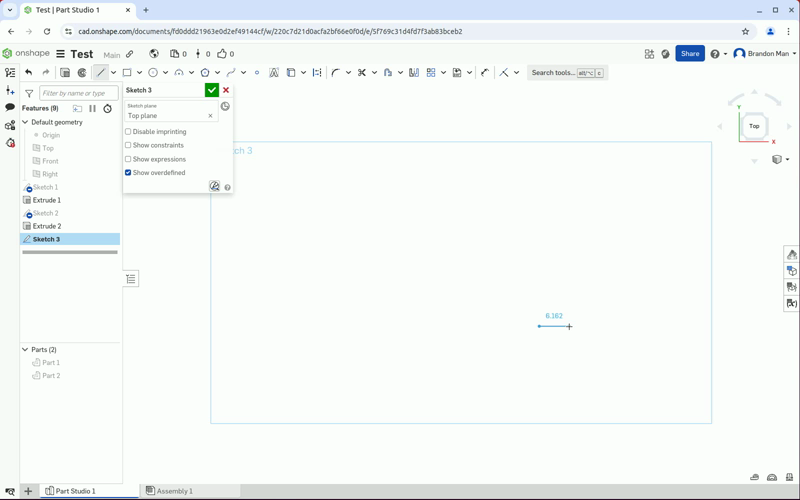
mouse_move(573, 326)
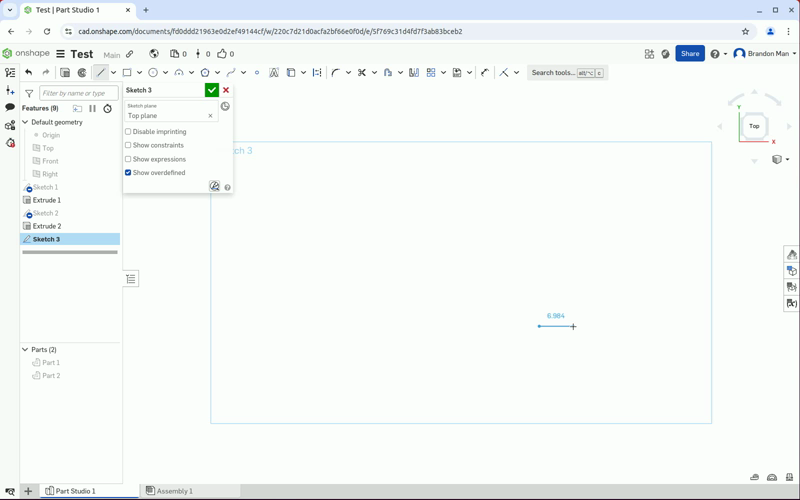
click(573, 326)
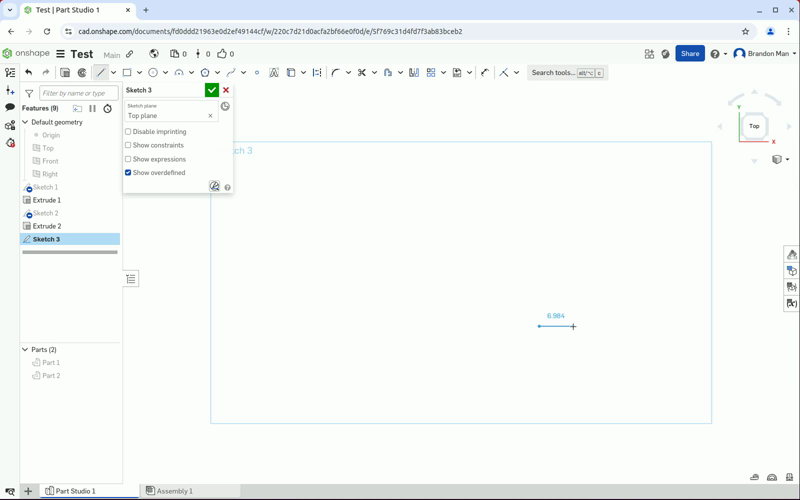
key_up(shift)
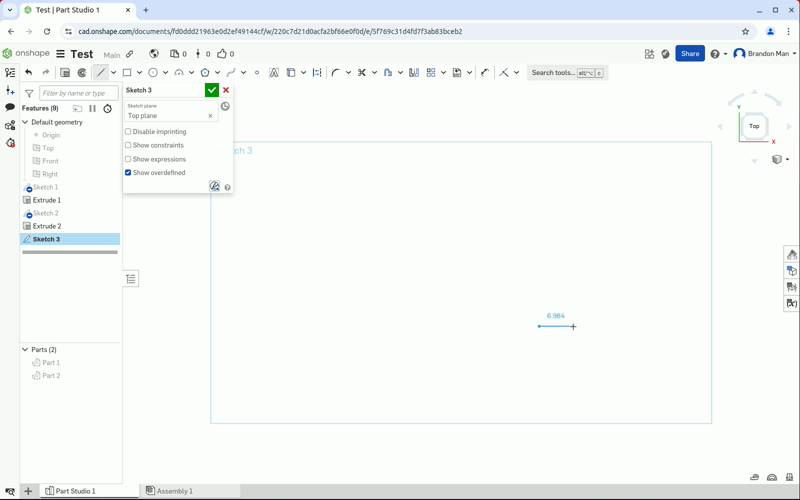
key_down(shift)
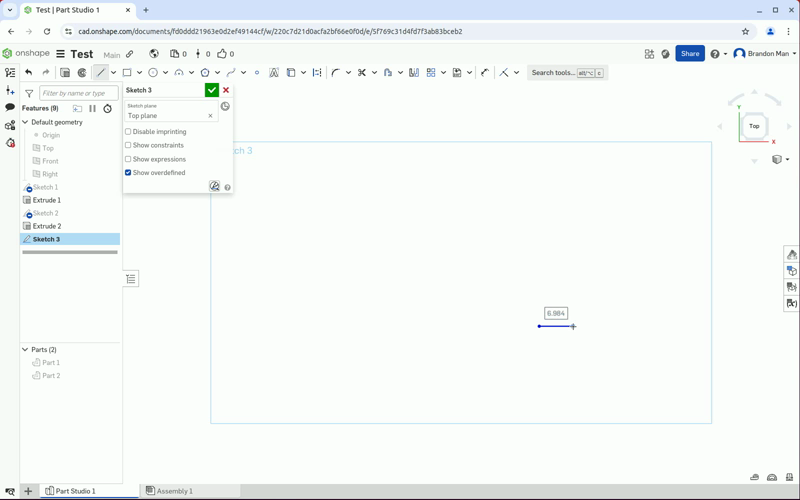
mouse_move(573, 239)
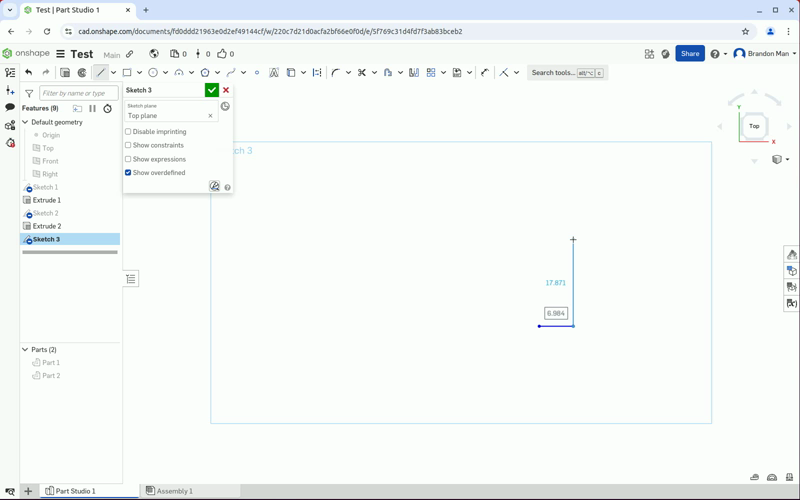
click(573, 239)
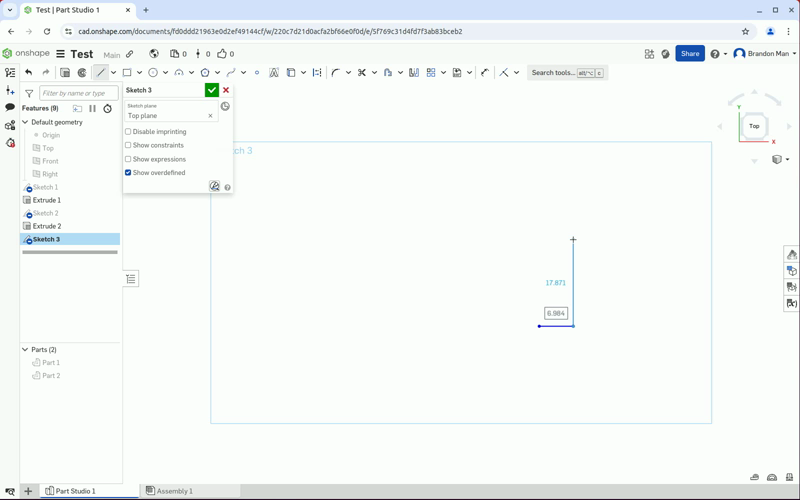
key_up(shift)
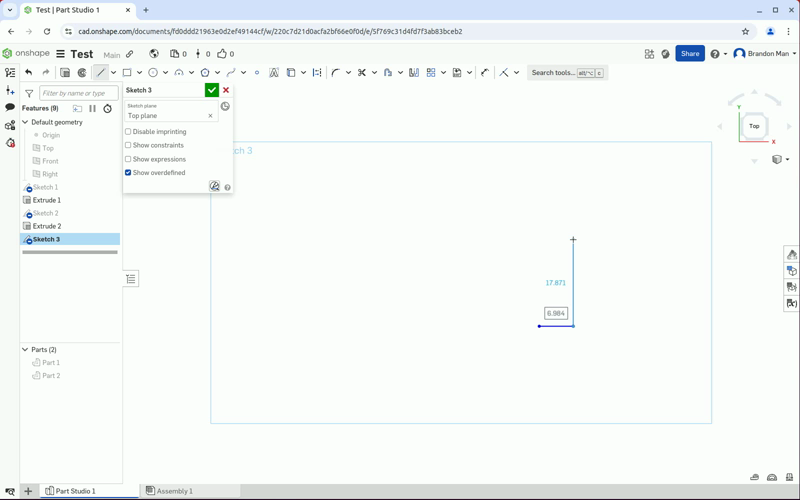
key_down(shift)
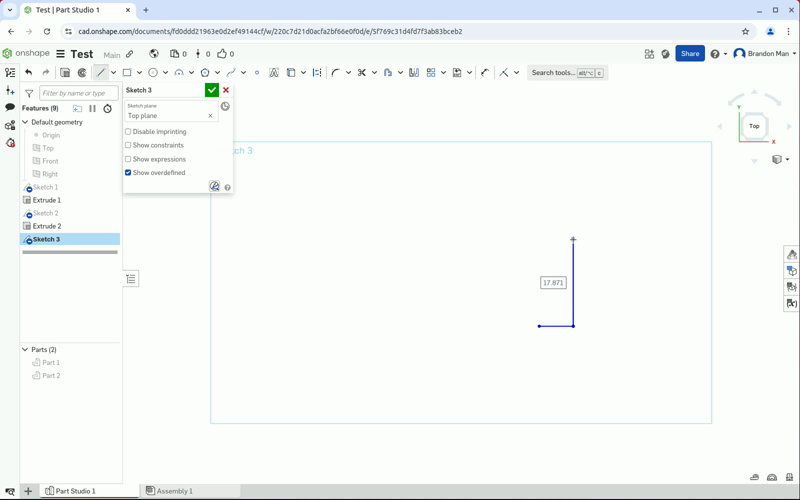
mouse_move(589, 239)
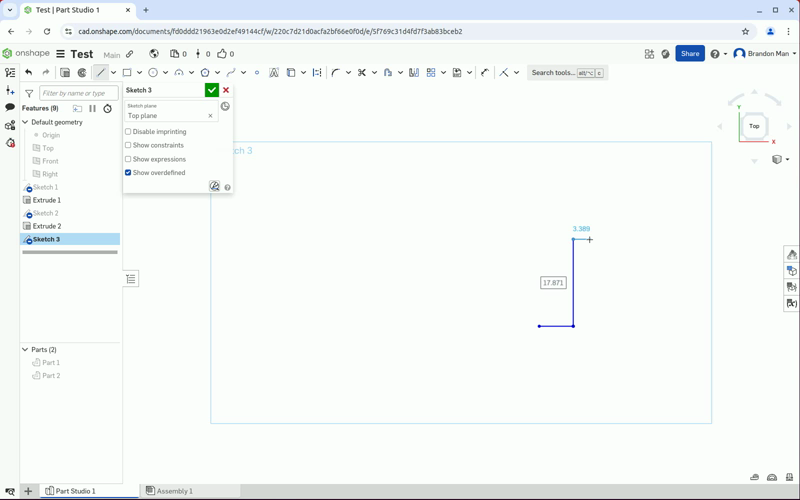
mouse_move(539, 239)
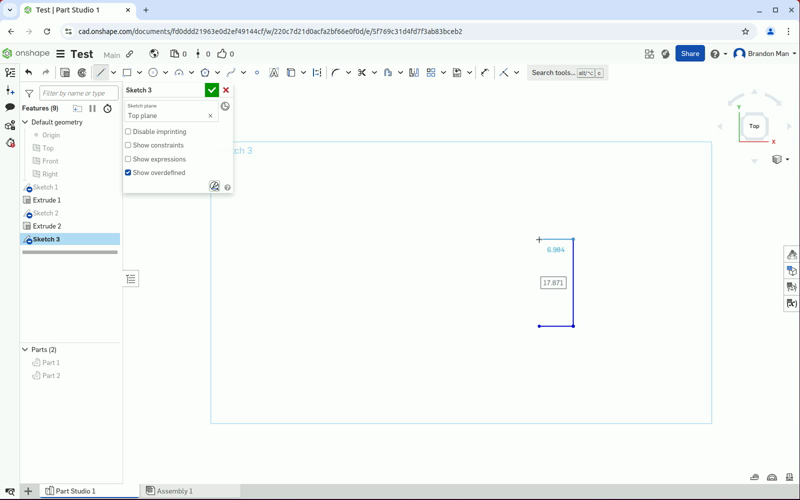
click(539, 239)
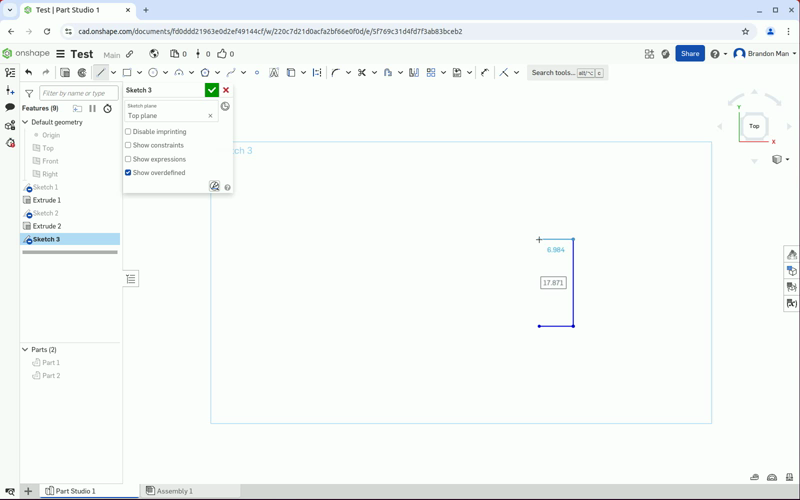
key_up(shift)
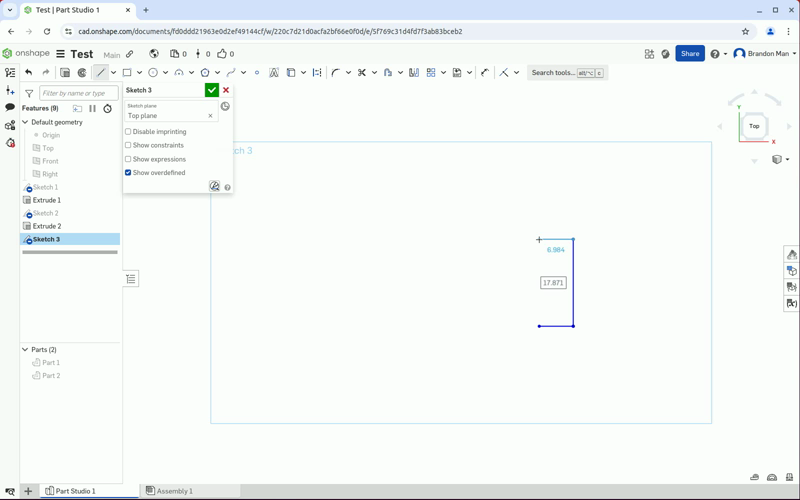
key_down(shift)
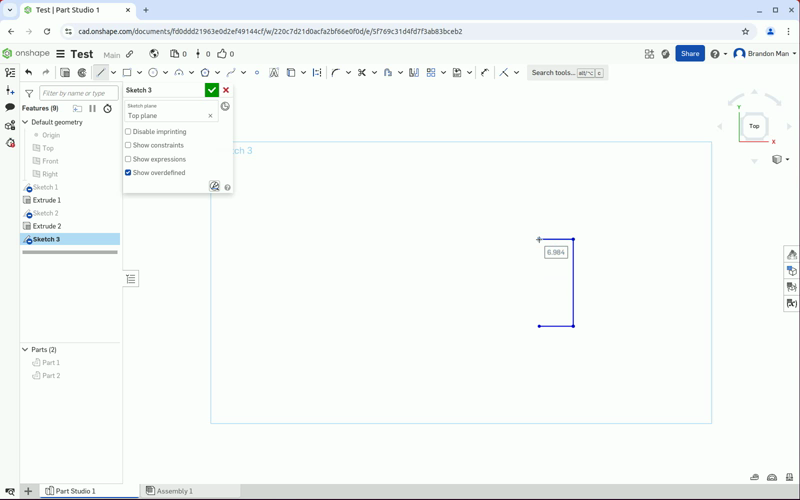
mouse_move(539, 326)
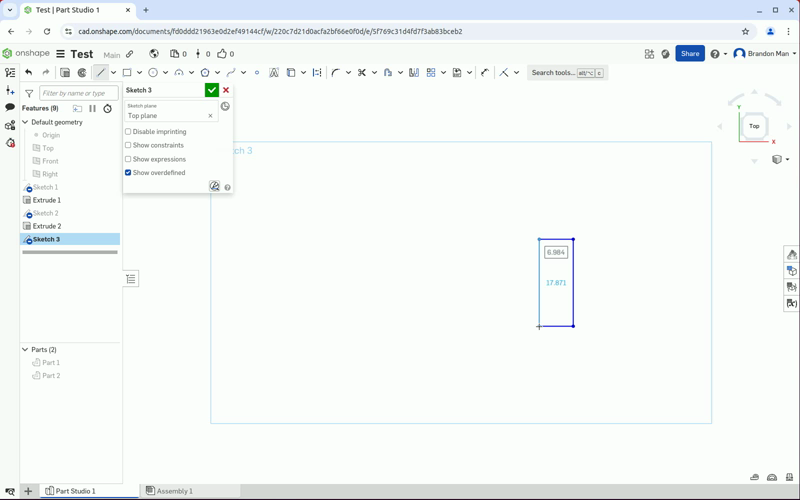
key_up(shift)
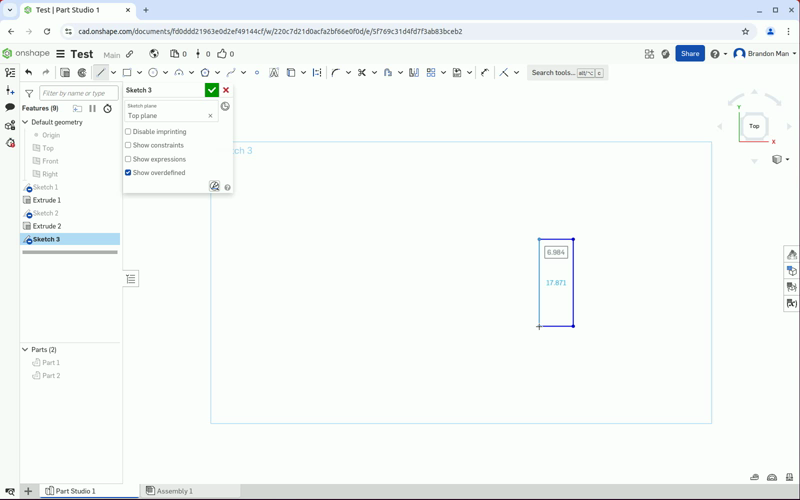
click(539, 326)
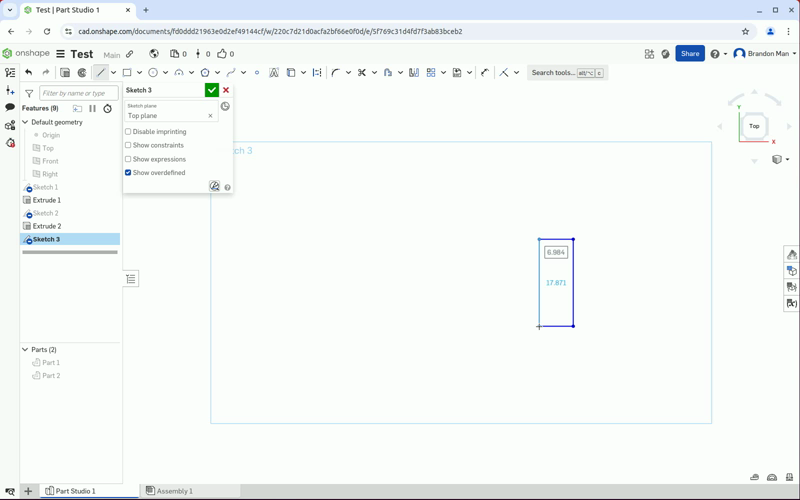
key(esc)
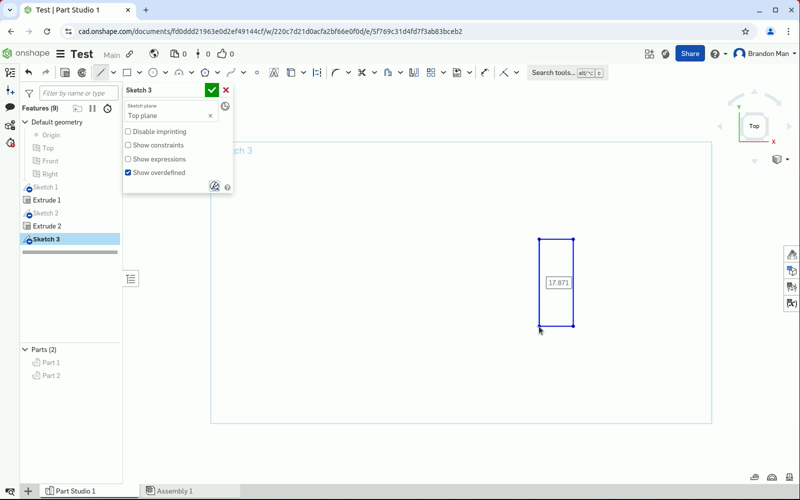
key(c)
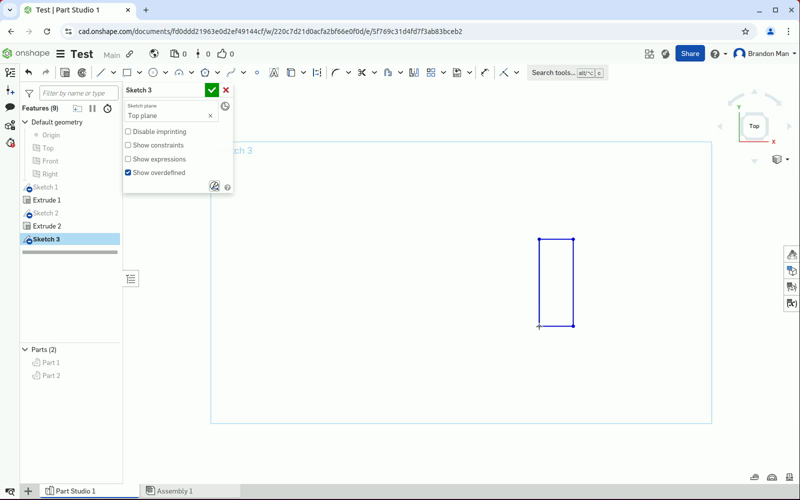
key_down(shift)
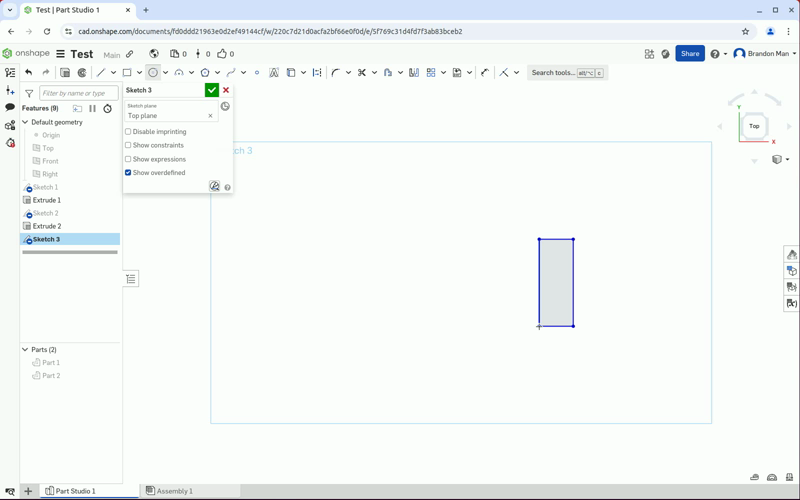
mouse_move(558, 282)
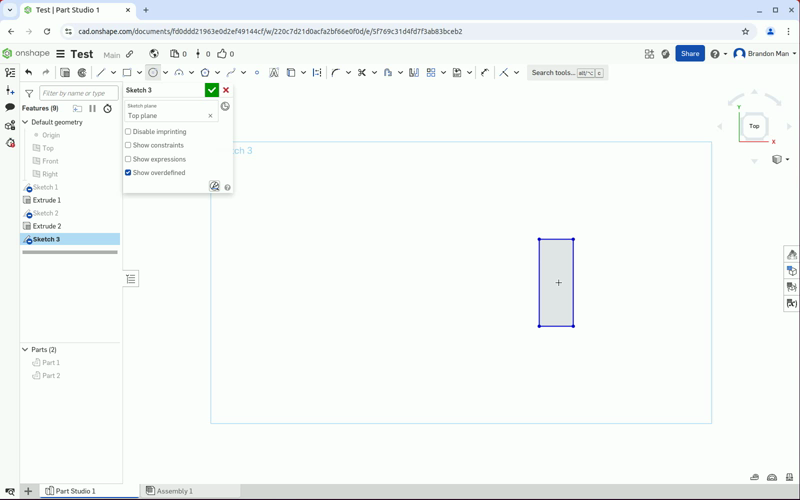
click(558, 282)
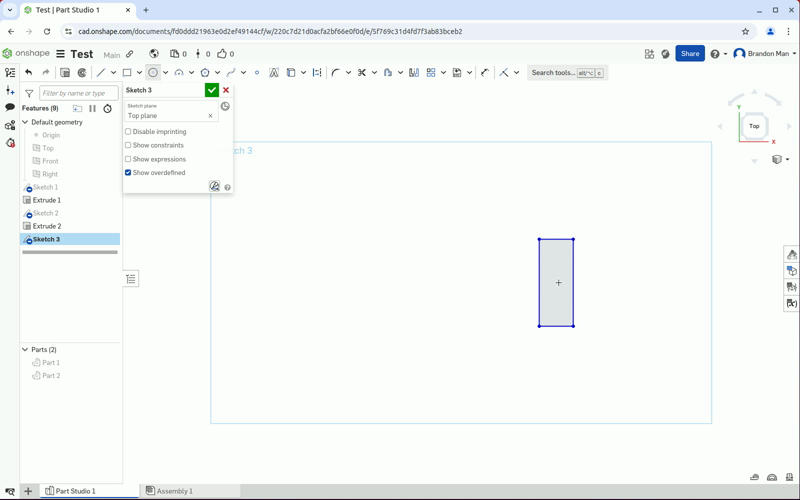
key_up(shift)
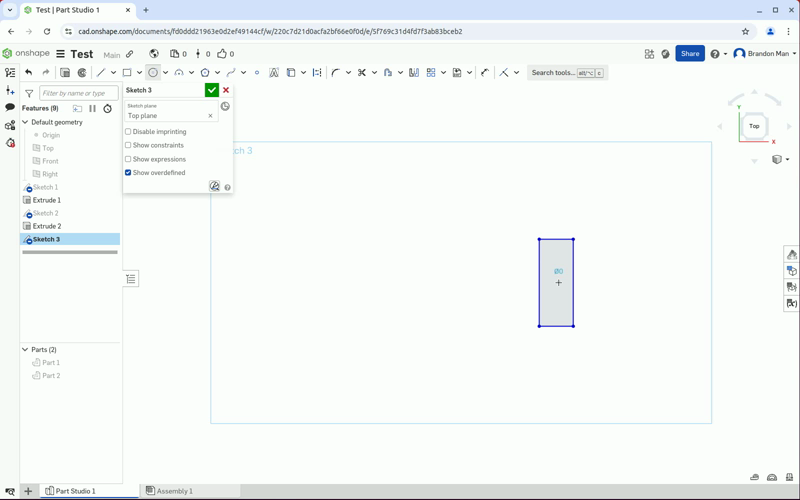
mouse_move(565, 282)
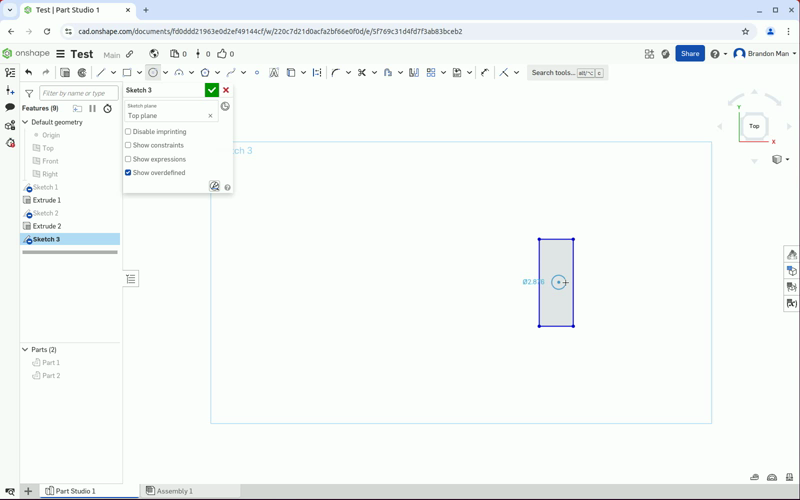
click(565, 282)
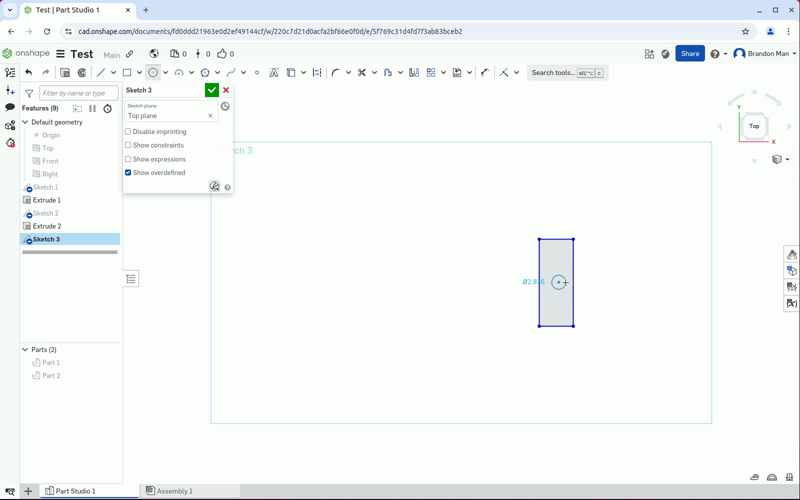
key(esc)
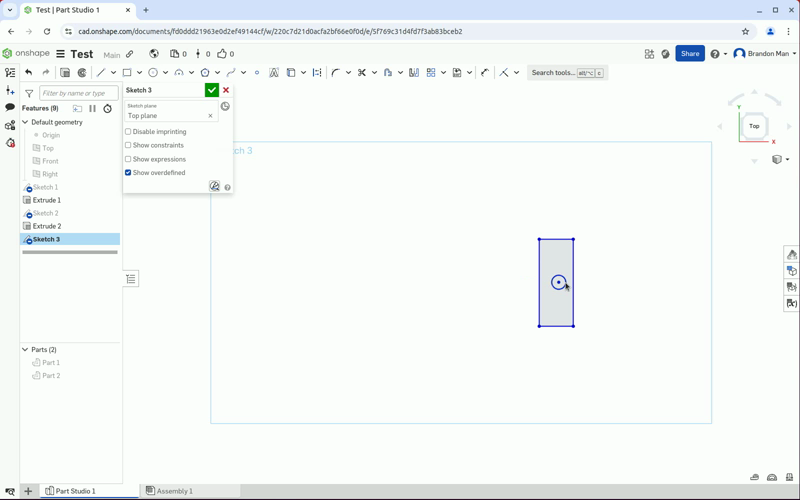
mouse_move(568, 260)
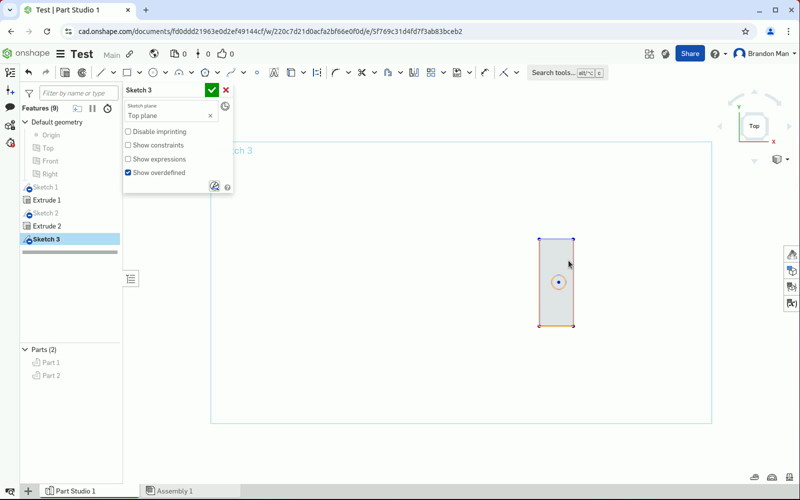
click(568, 260)
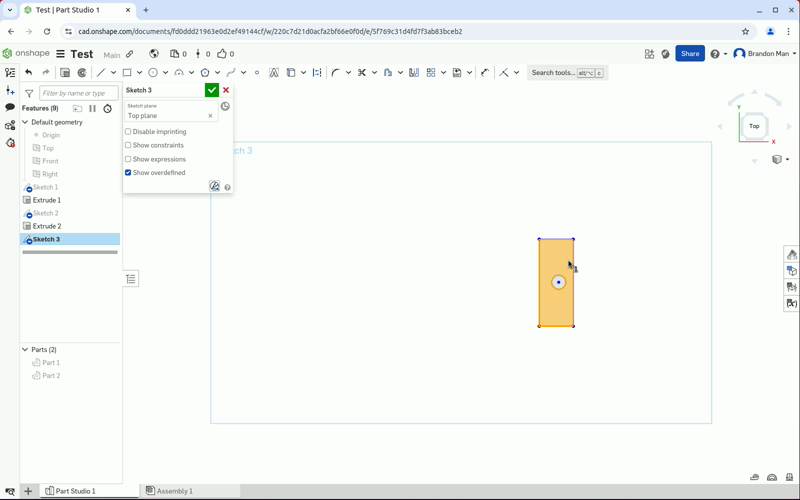
mouse_move(73, 352)
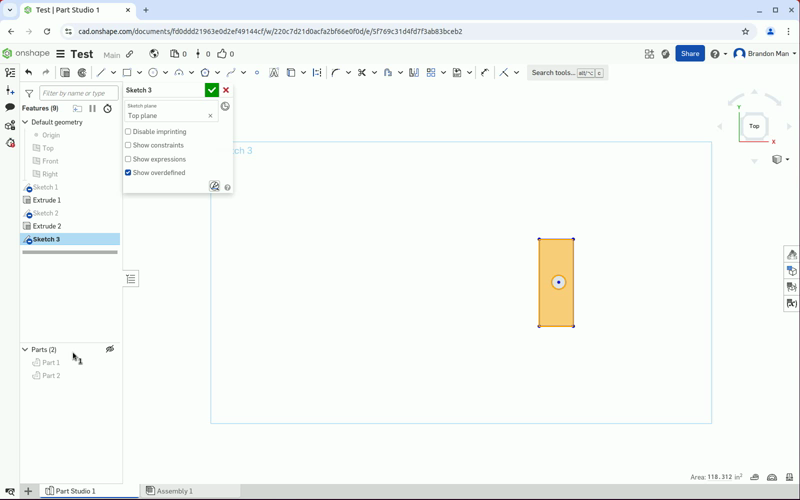
key(shift+y)
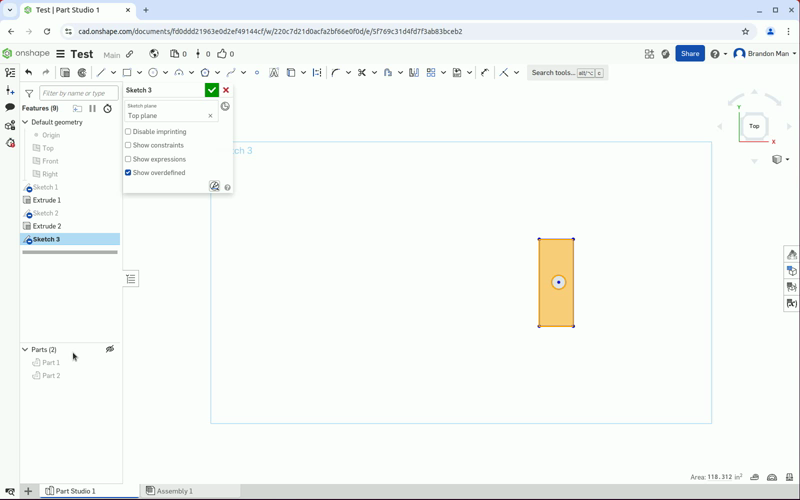
key(shift+e)
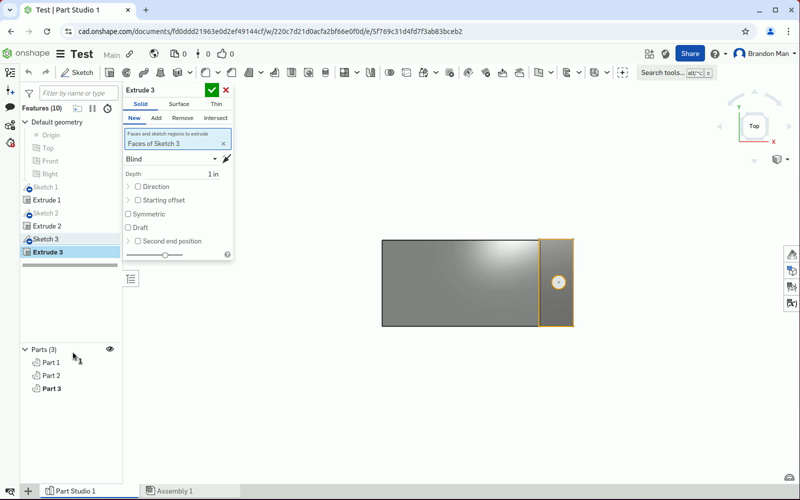
mouse_move(143, 106)
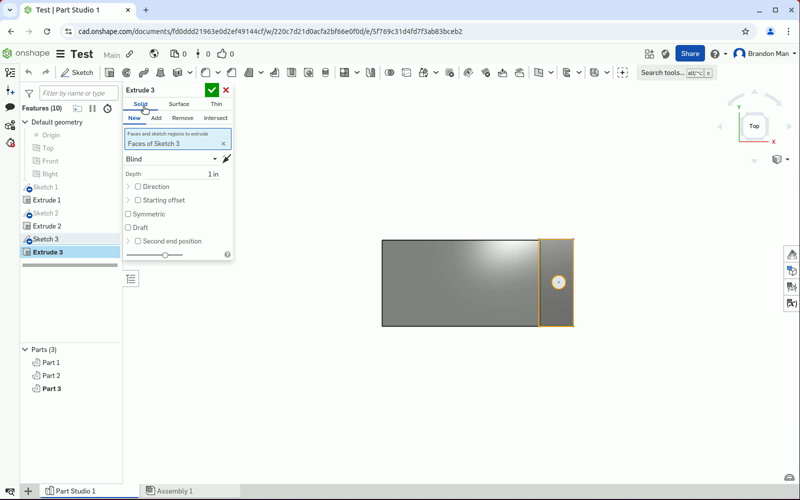
click(143, 106)
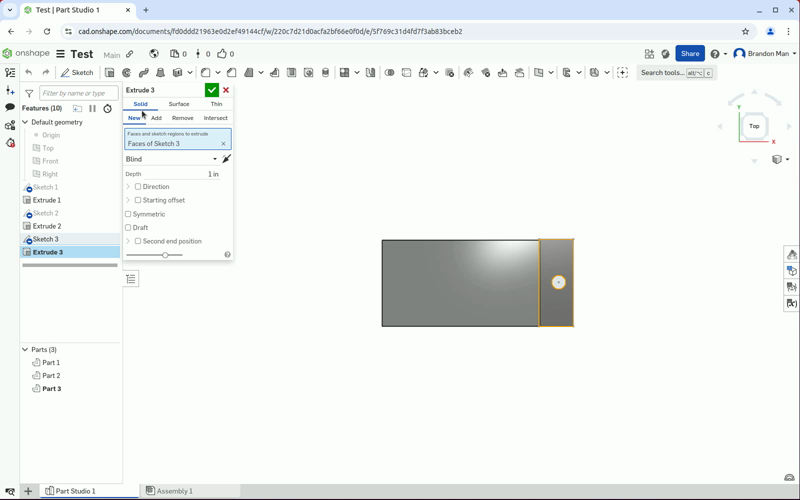
mouse_move(137, 120)
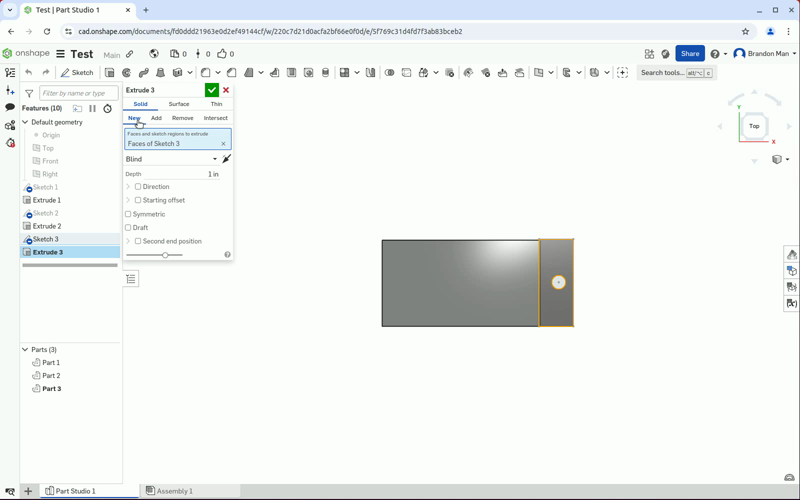
click(137, 120)
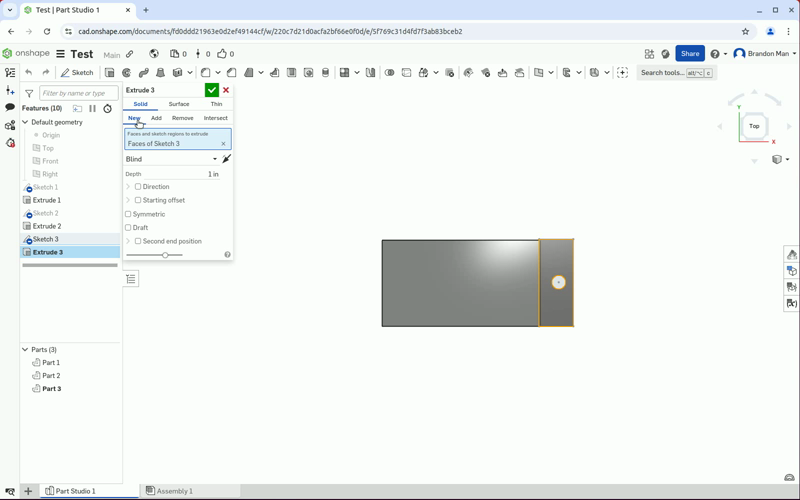
key(tab, 4)
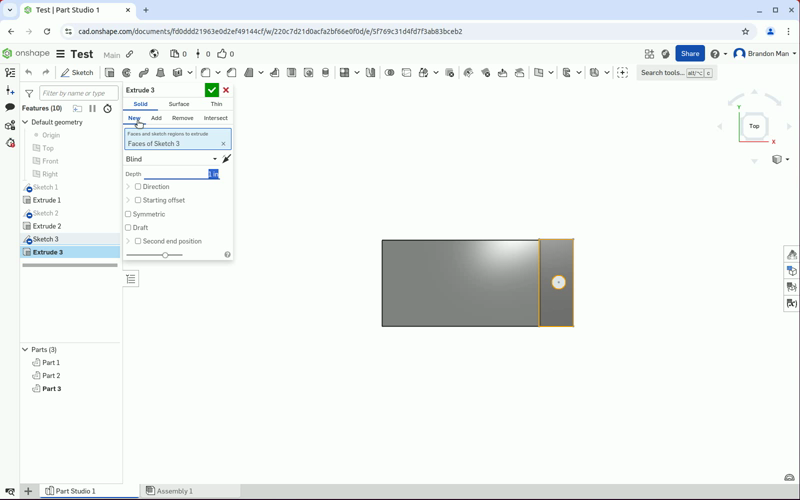
text(2.889)
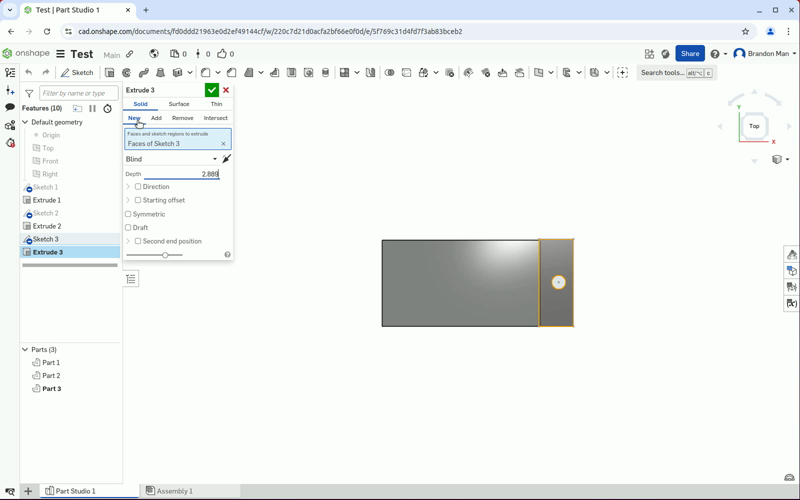
key(enter)
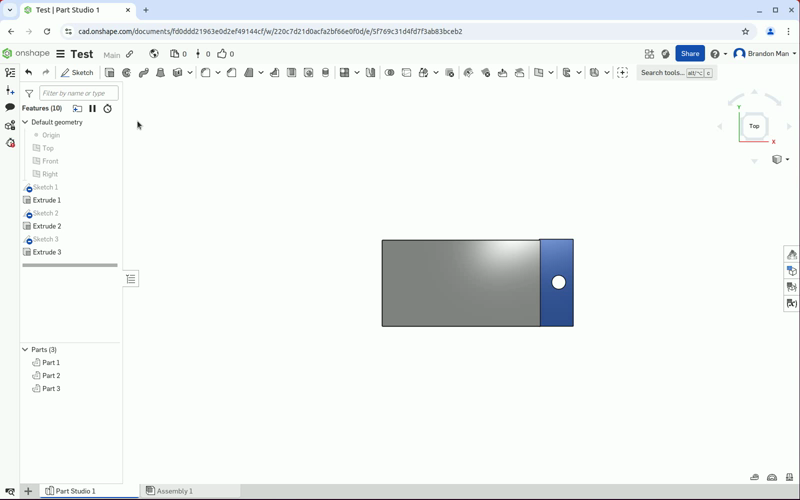
key(shift+h)
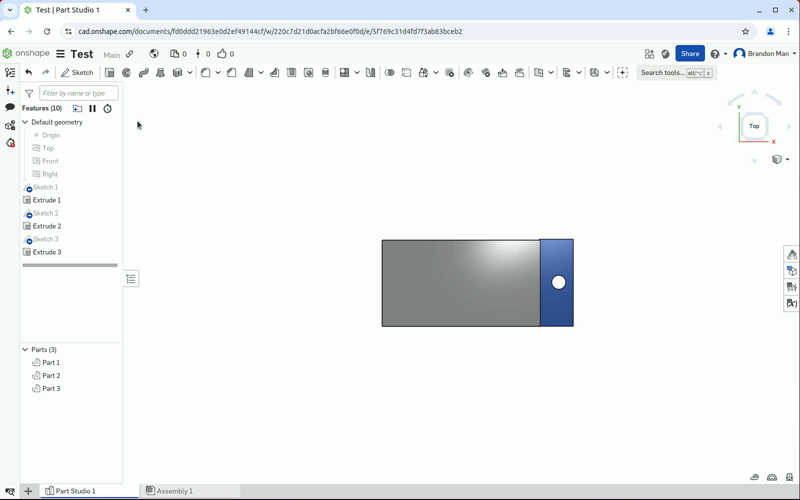
key(shift+h)
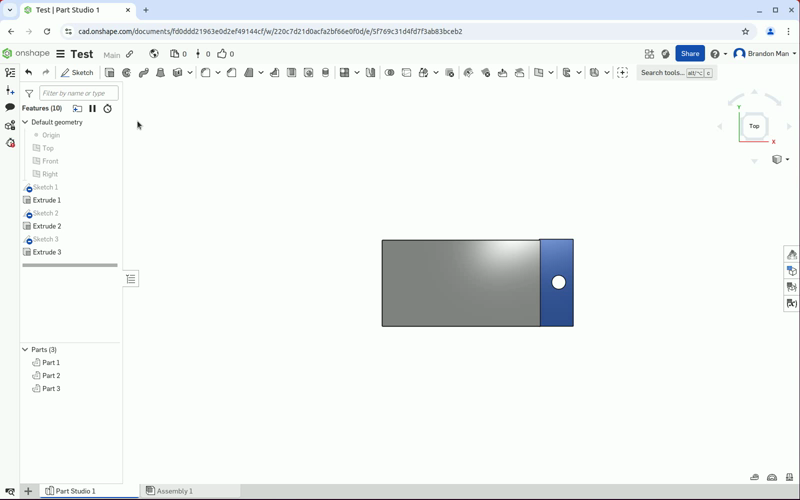
mouse_move(73, 189)
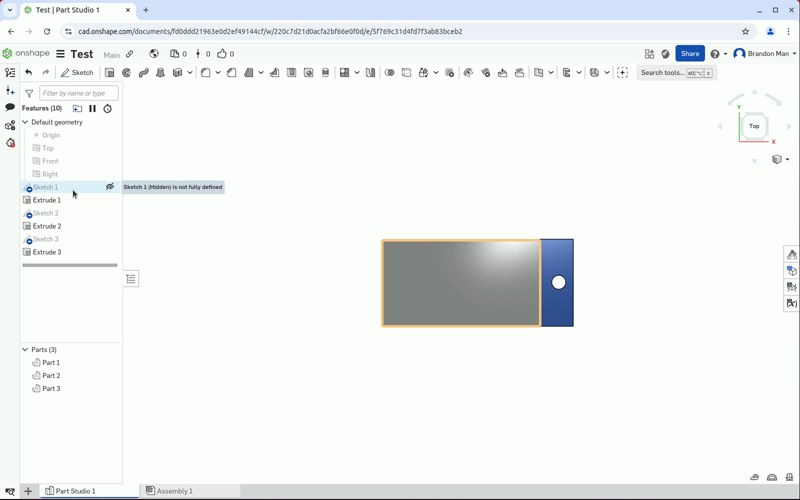
click(73, 189)
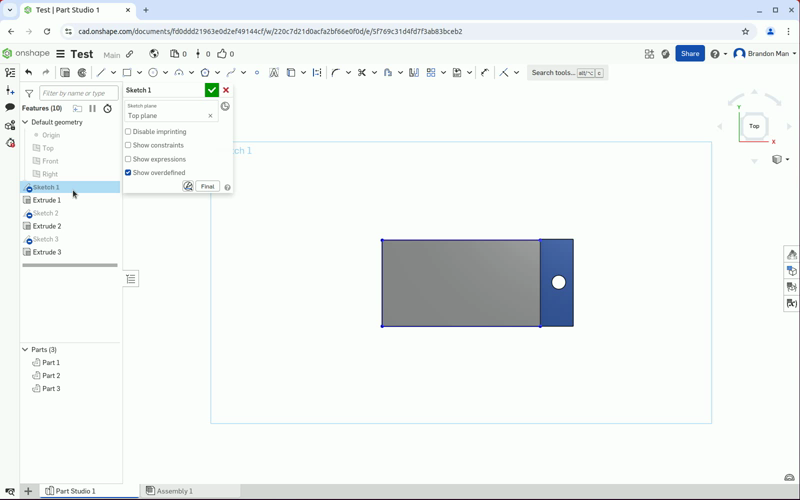
mouse_move(229, 92)
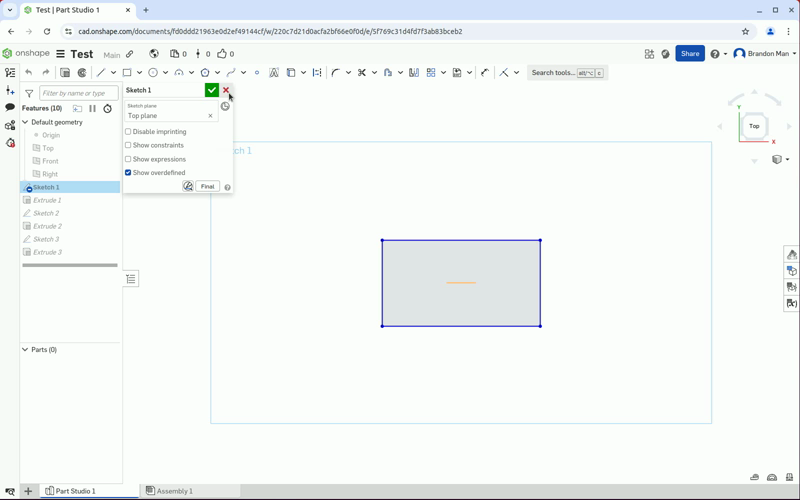
click(229, 92)
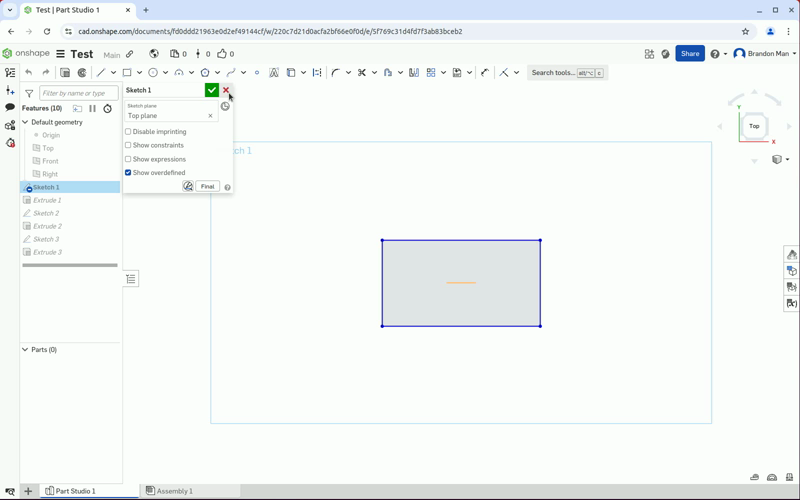
key(shift+s)
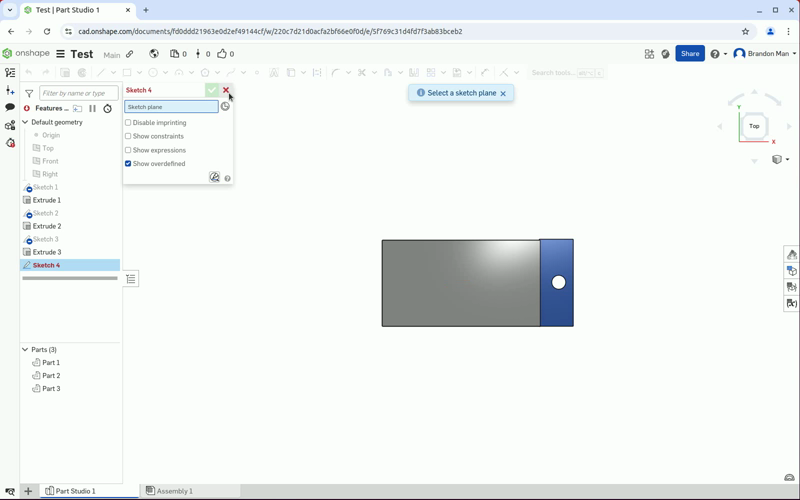
mouse_move(73, 150)
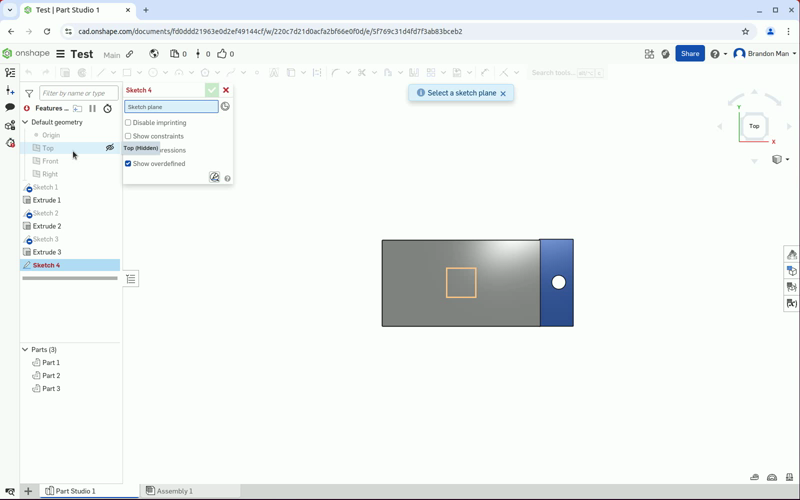
click(73, 150)
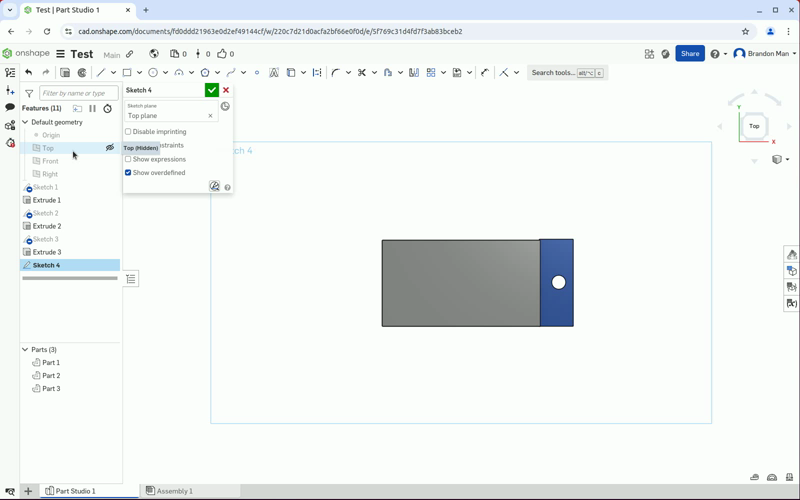
mouse_move(73, 352)
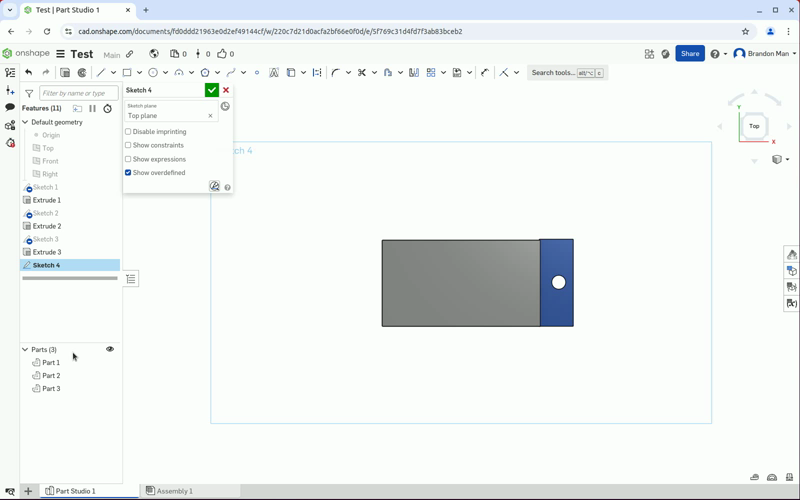
key(y)
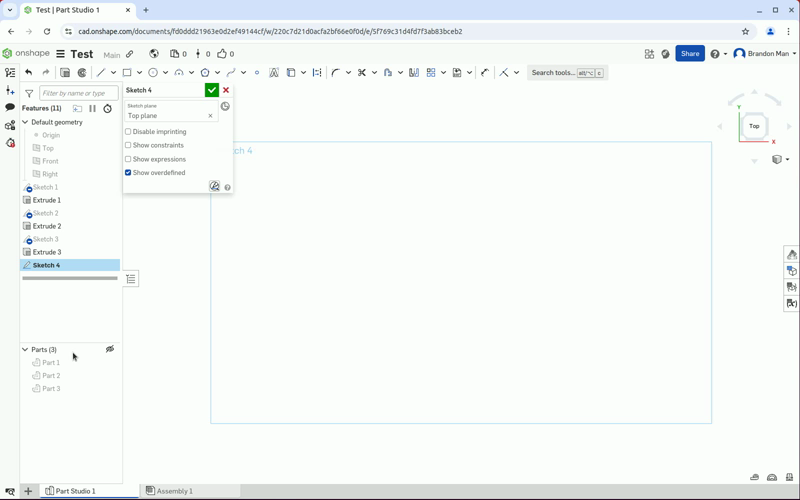
key(l)
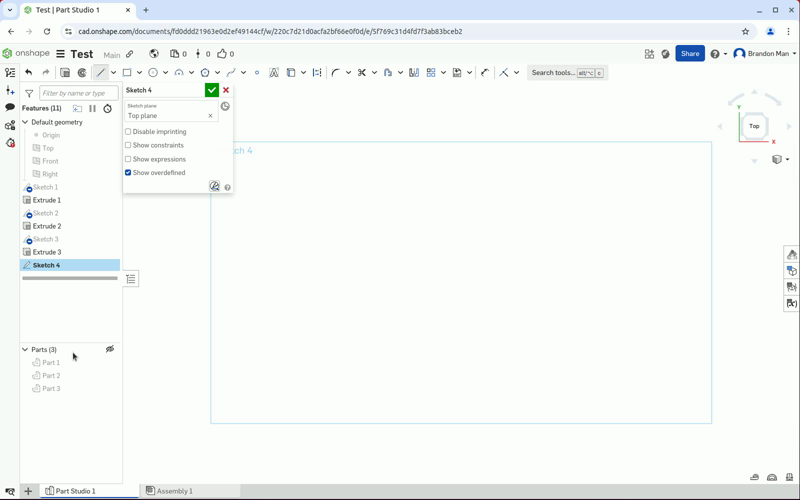
key_down(shift)
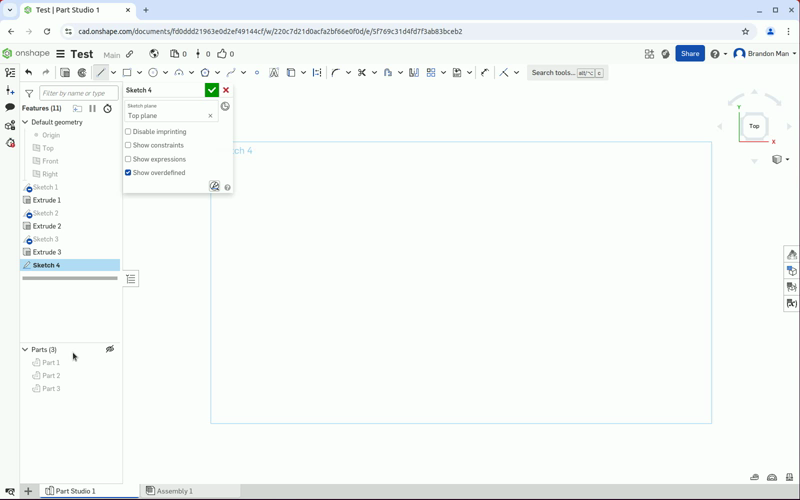
mouse_move(348, 326)
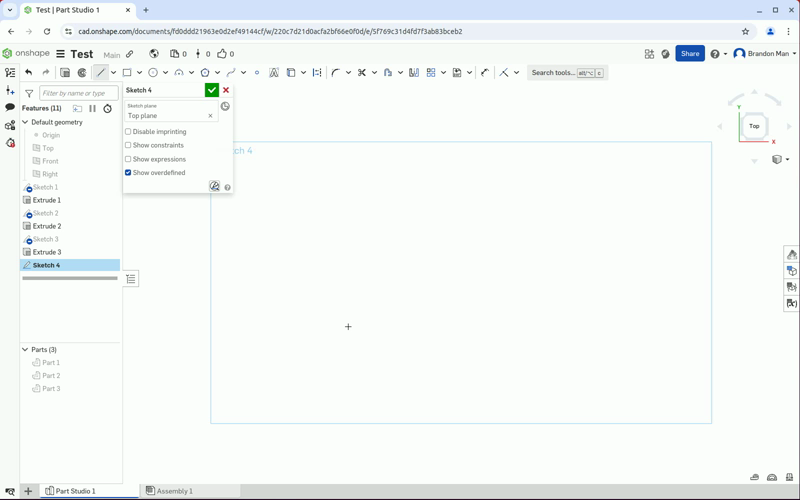
click(348, 326)
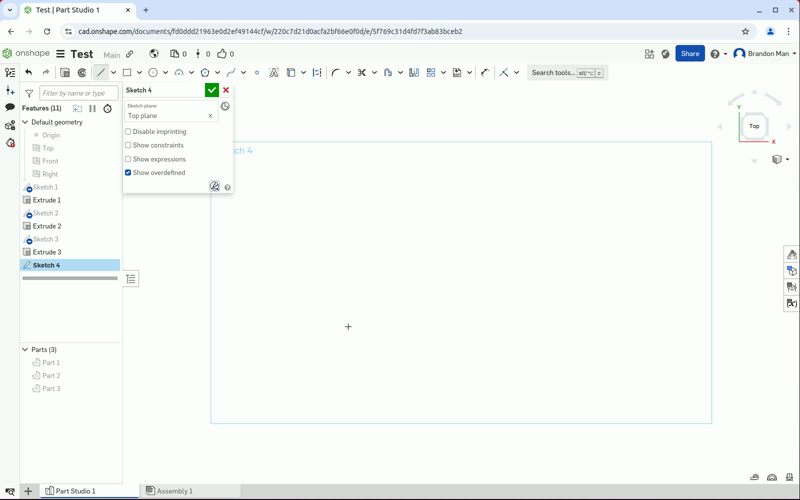
key_up(shift)
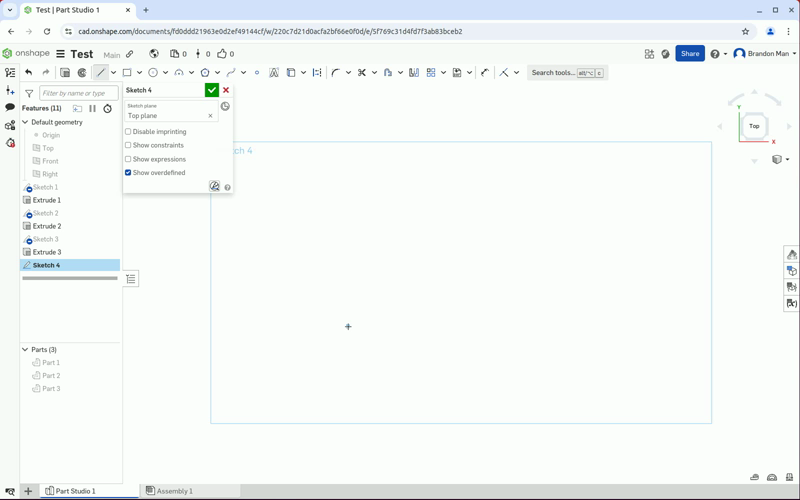
key_down(shift)
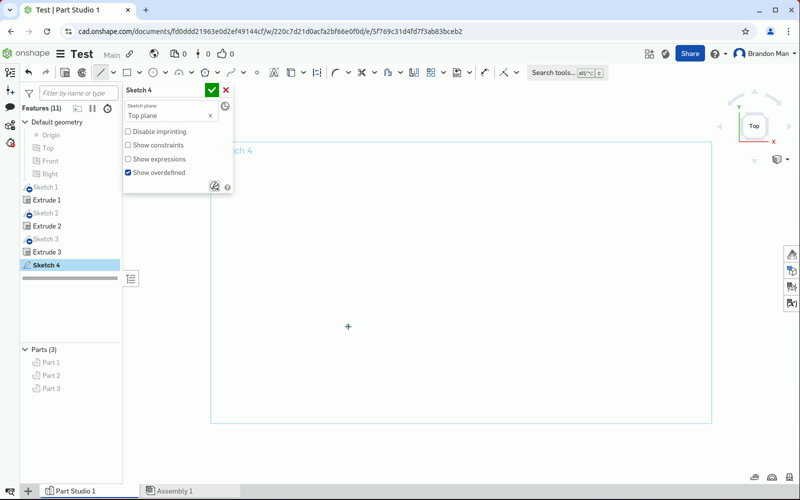
mouse_move(378, 326)
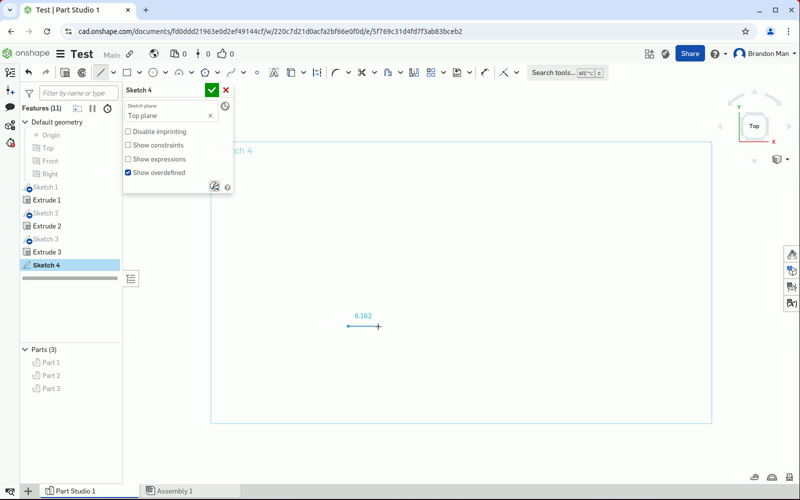
mouse_move(382, 326)
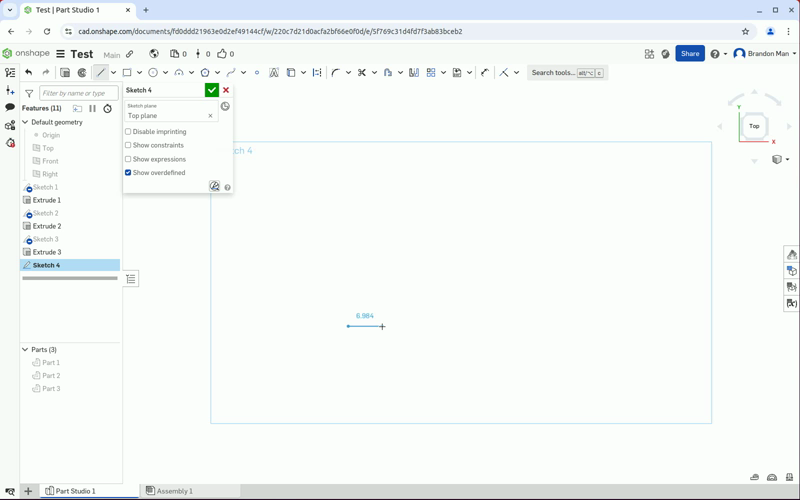
click(382, 326)
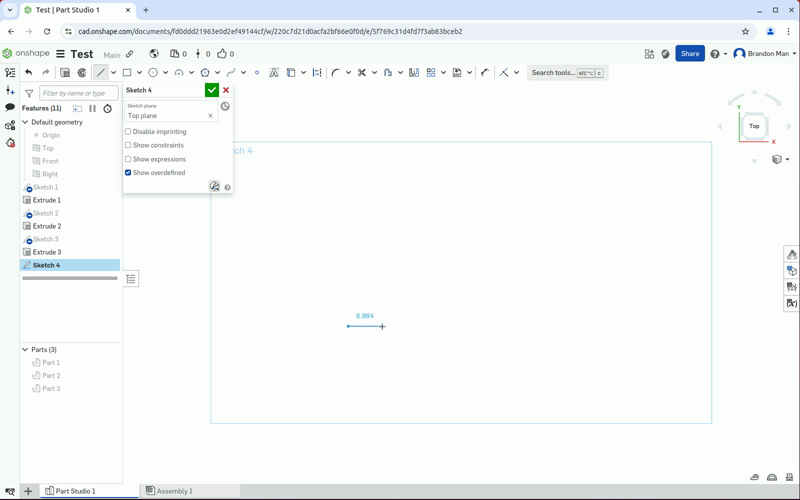
key_up(shift)
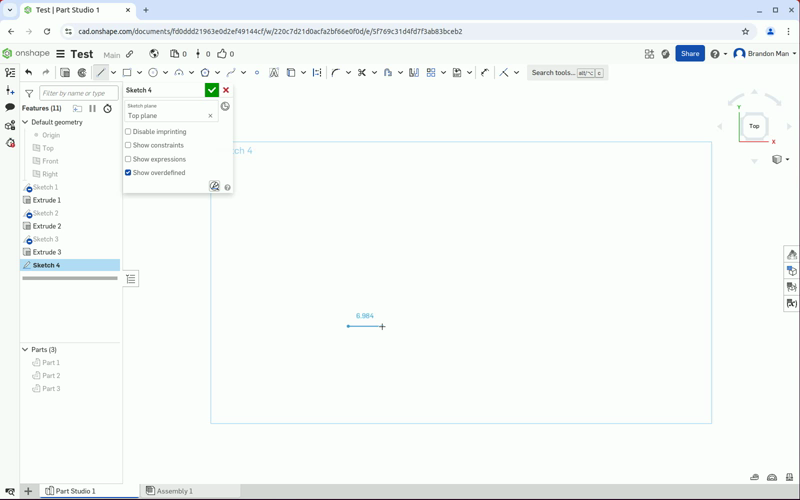
key_down(shift)
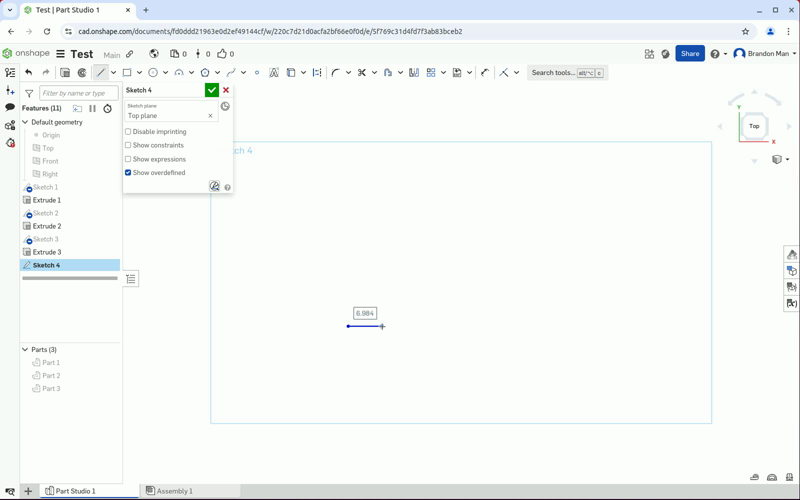
mouse_move(382, 239)
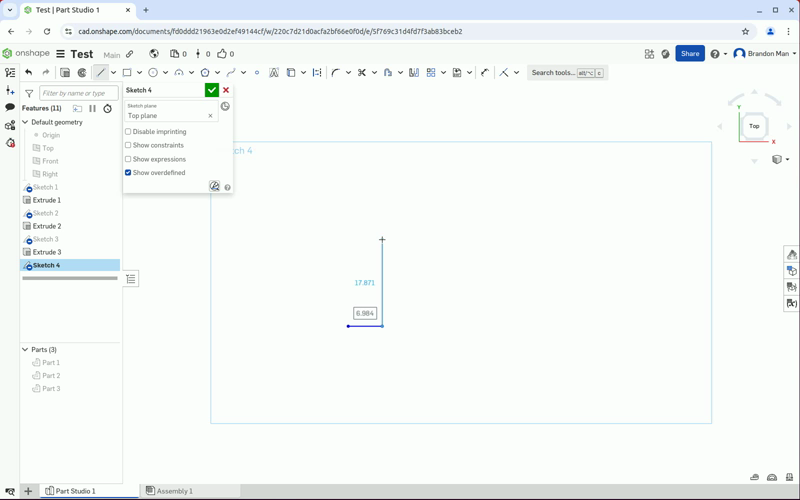
click(382, 239)
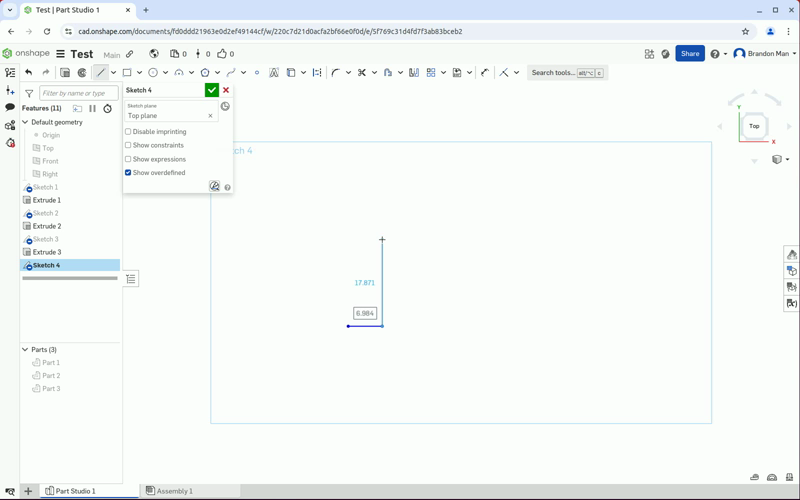
key_up(shift)
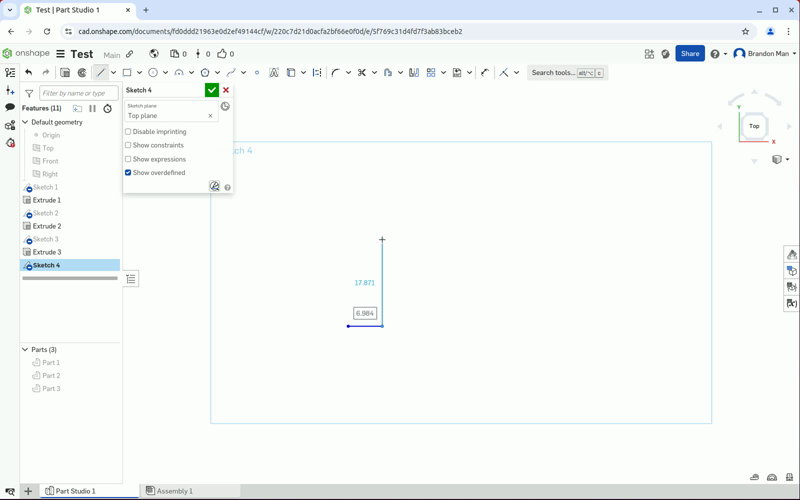
key_down(shift)
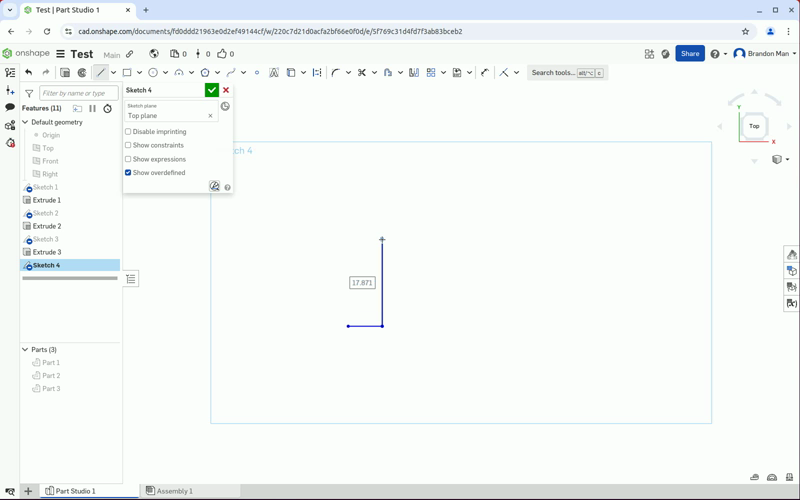
mouse_move(412, 239)
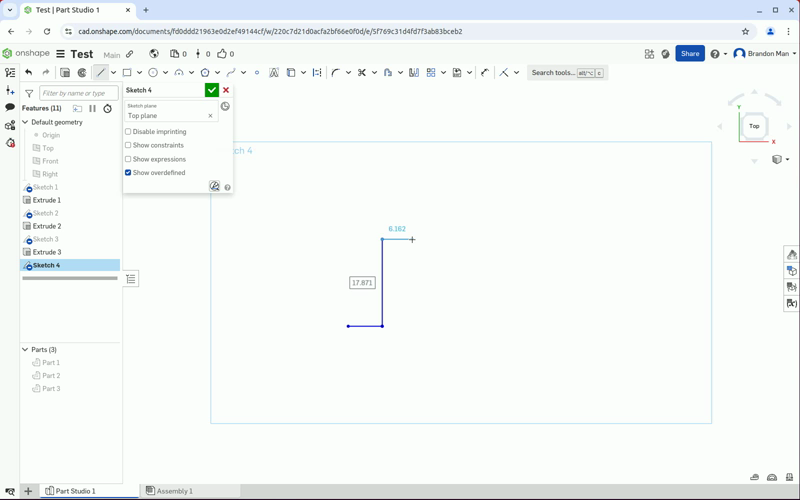
mouse_move(348, 239)
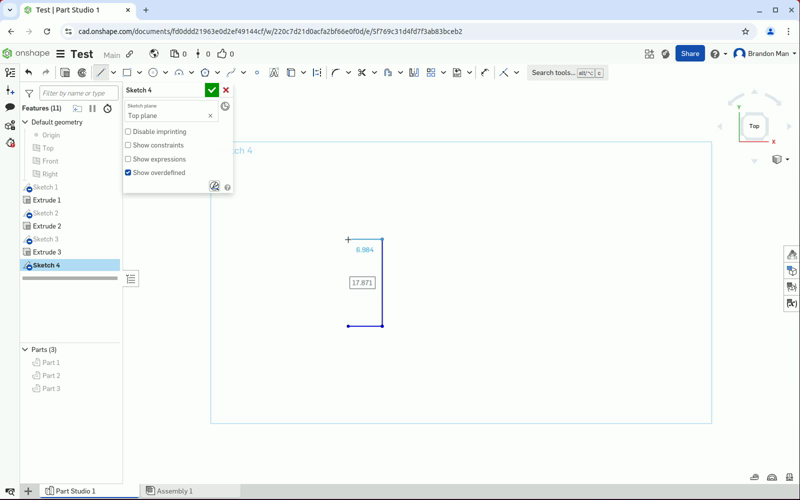
click(348, 239)
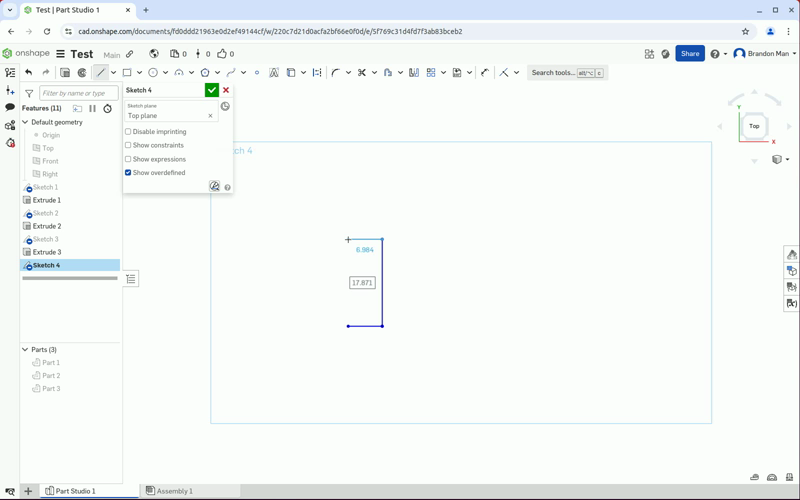
key_up(shift)
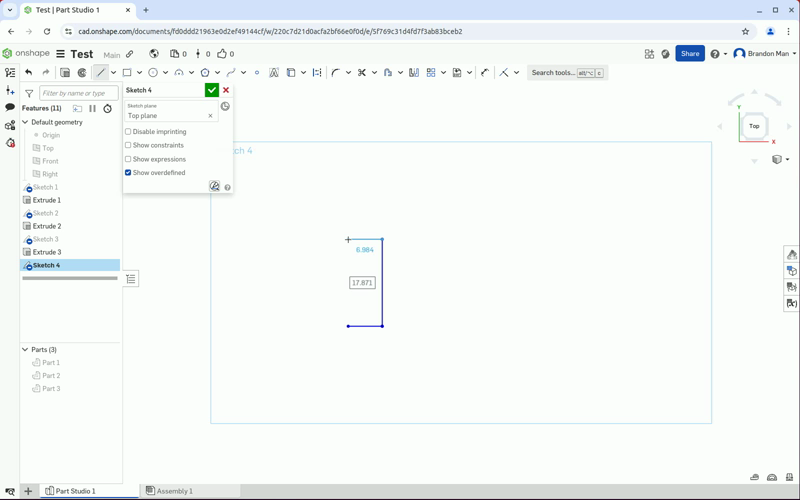
key_down(shift)
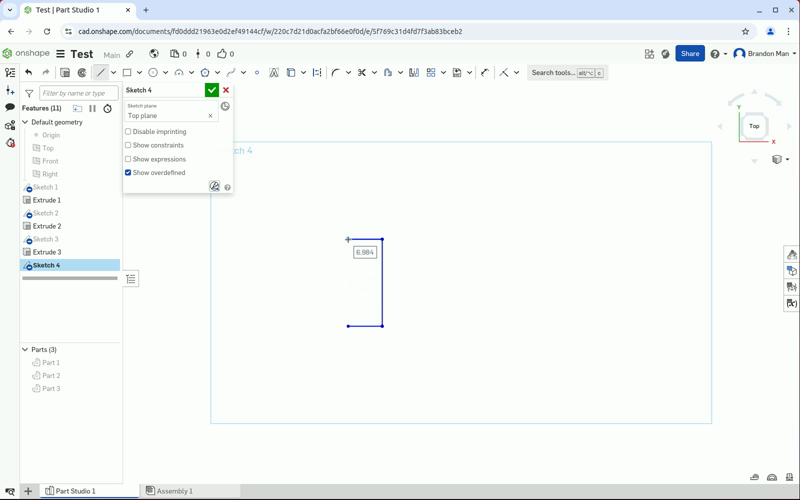
mouse_move(348, 326)
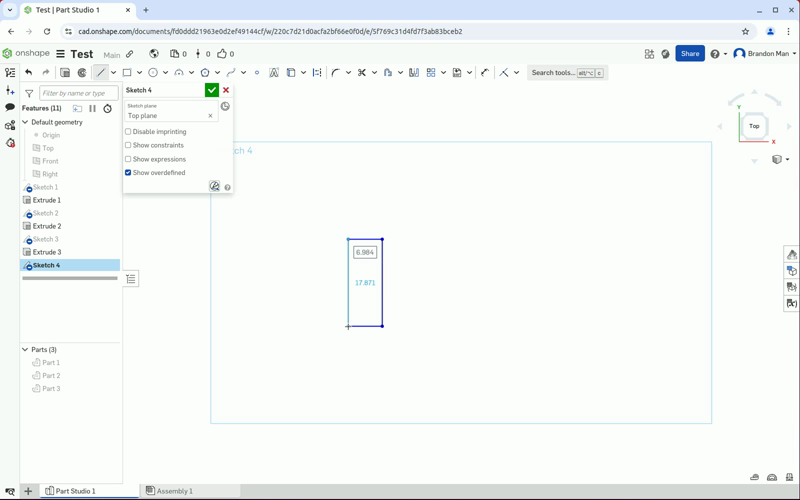
key_up(shift)
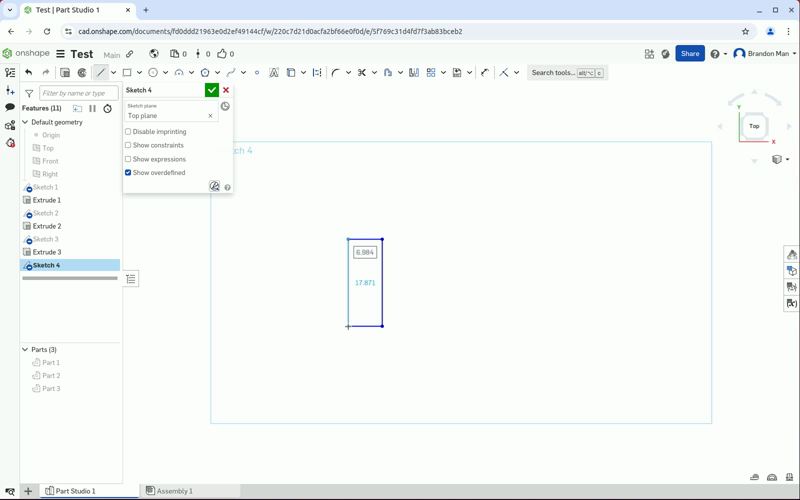
click(348, 326)
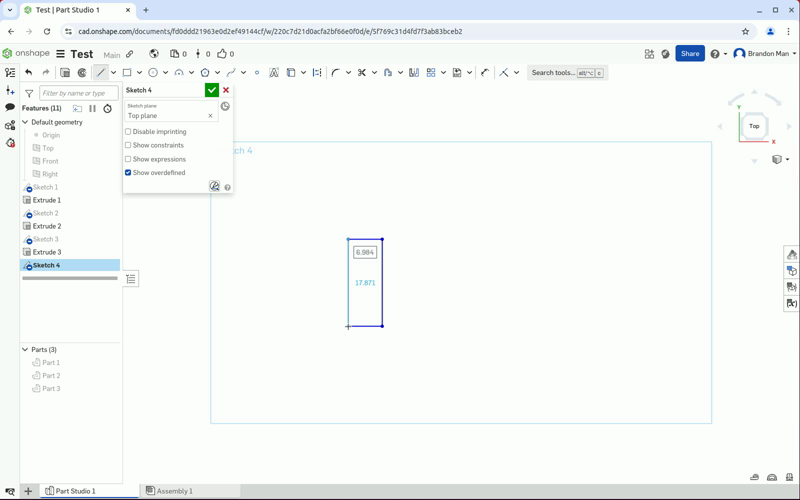
key(esc)
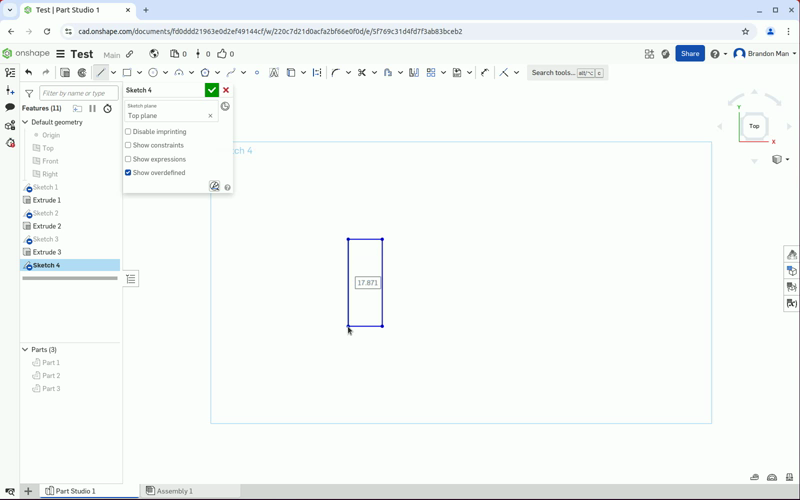
key(c)
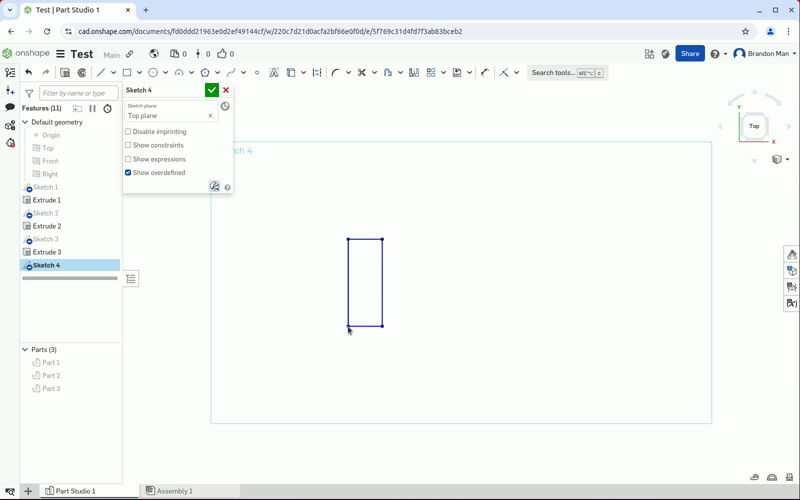
key_down(shift)
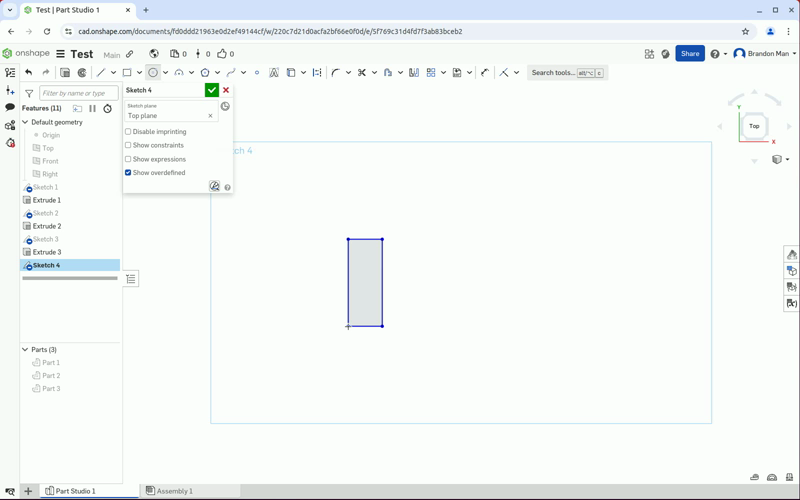
mouse_move(364, 282)
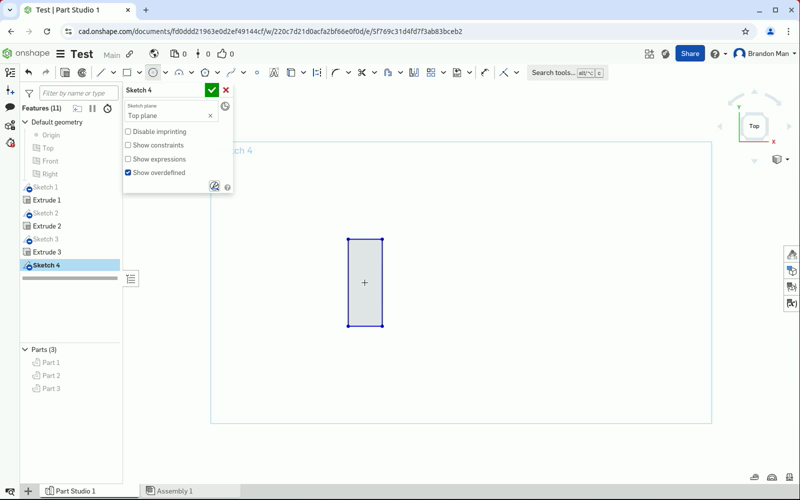
click(364, 282)
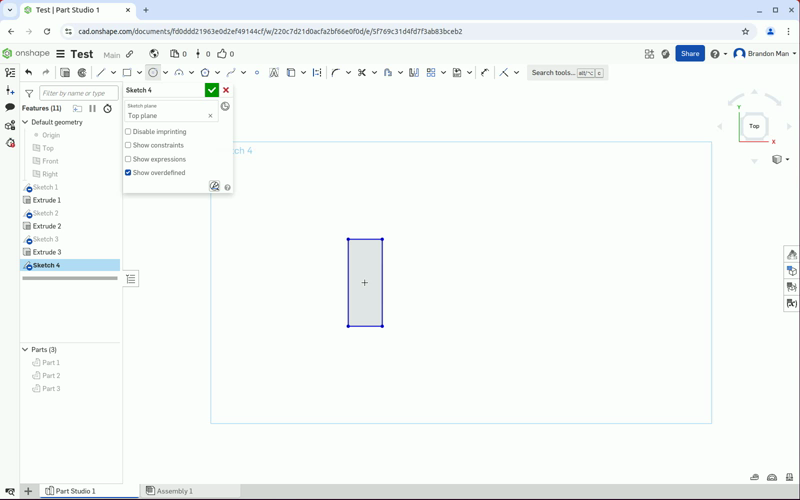
key_up(shift)
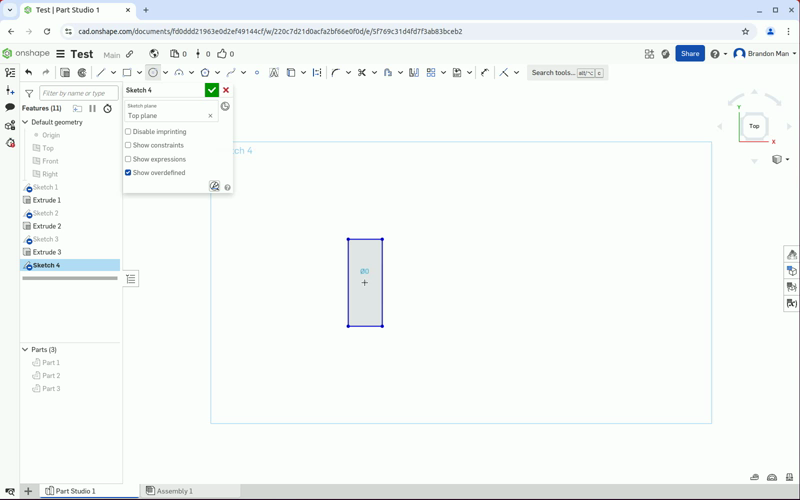
mouse_move(371, 282)
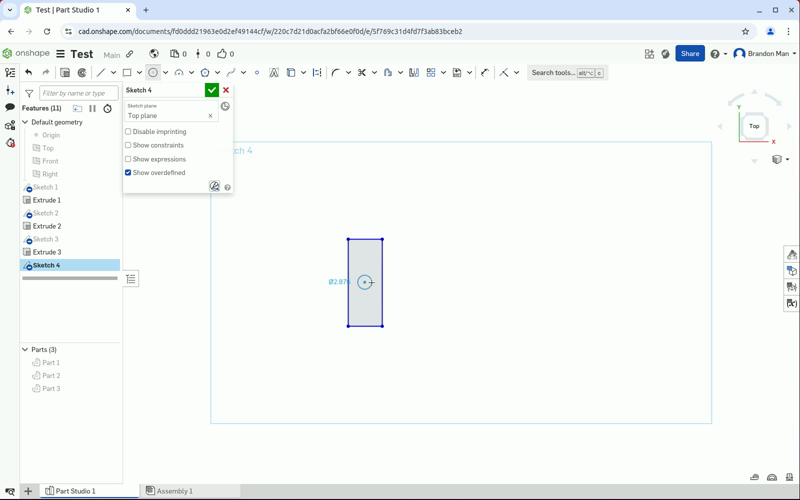
click(371, 282)
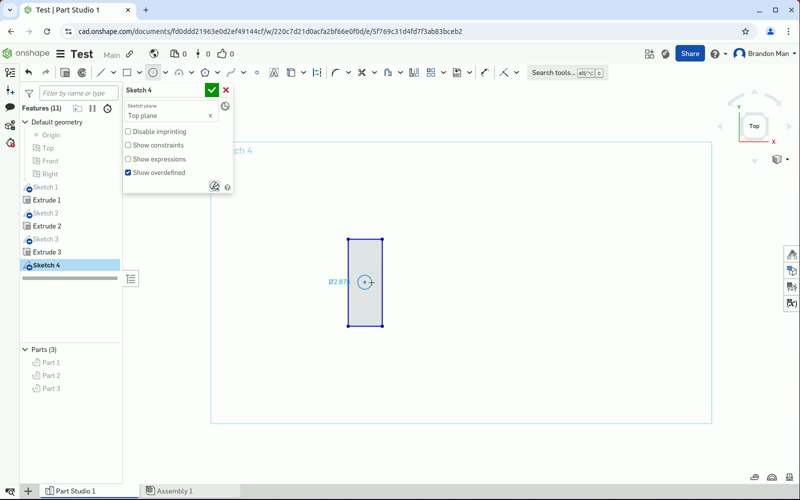
key(esc)
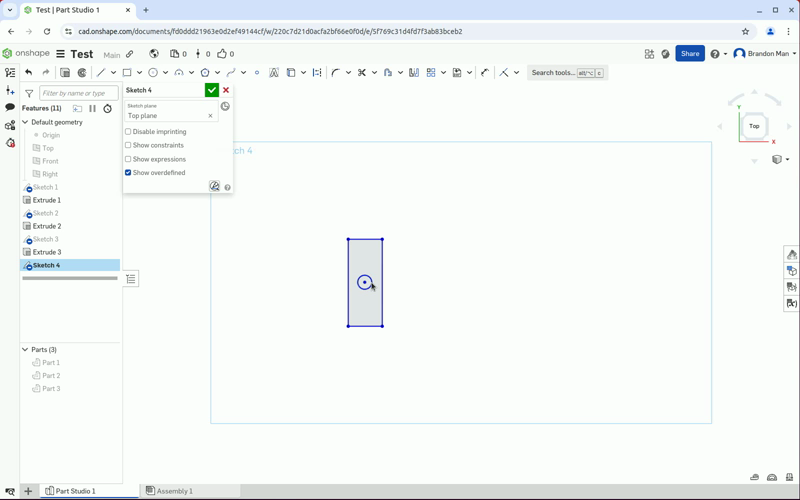
mouse_move(370, 244)
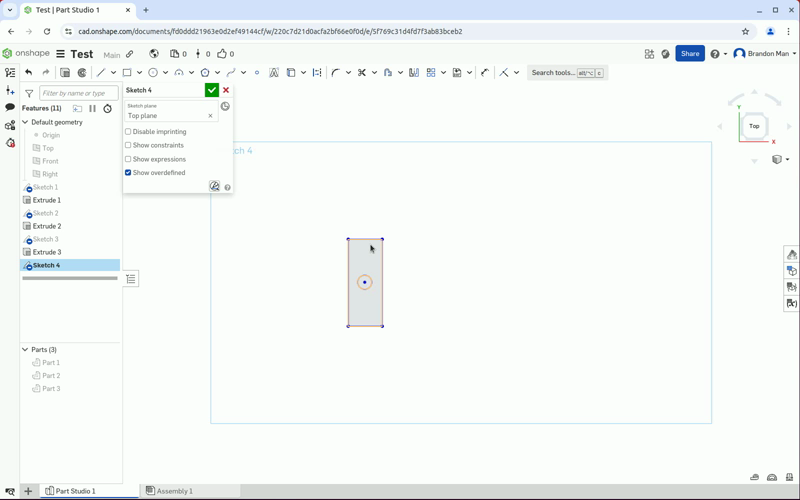
click(370, 244)
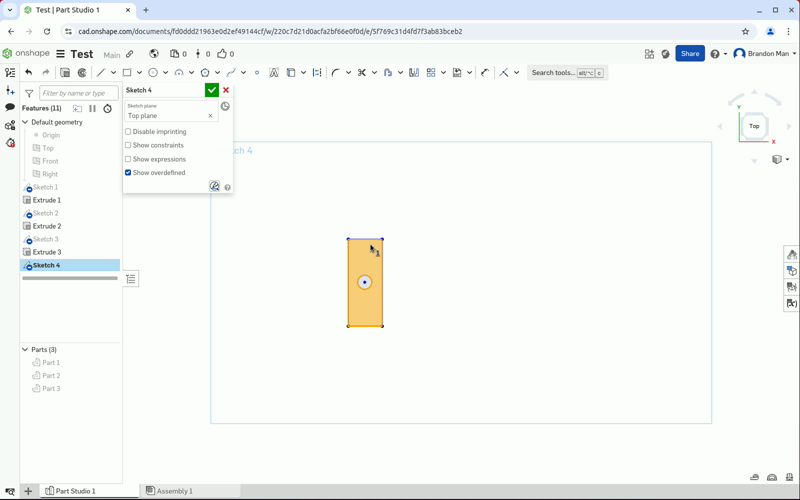
mouse_move(73, 352)
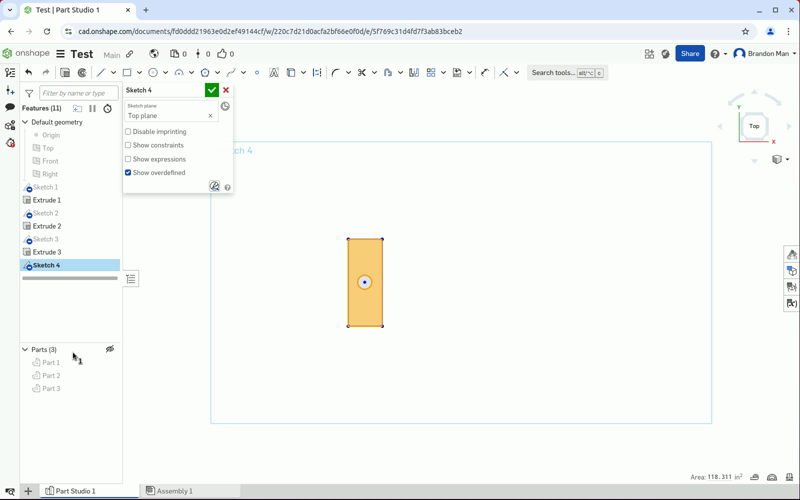
key(shift+y)
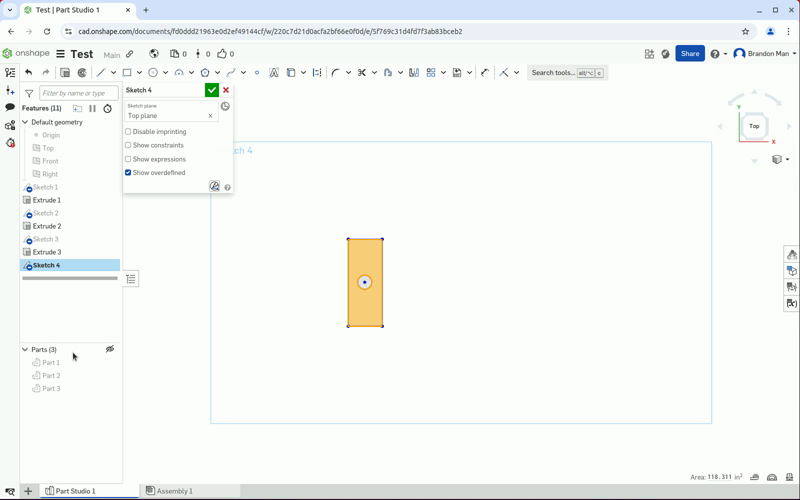
key(shift+e)
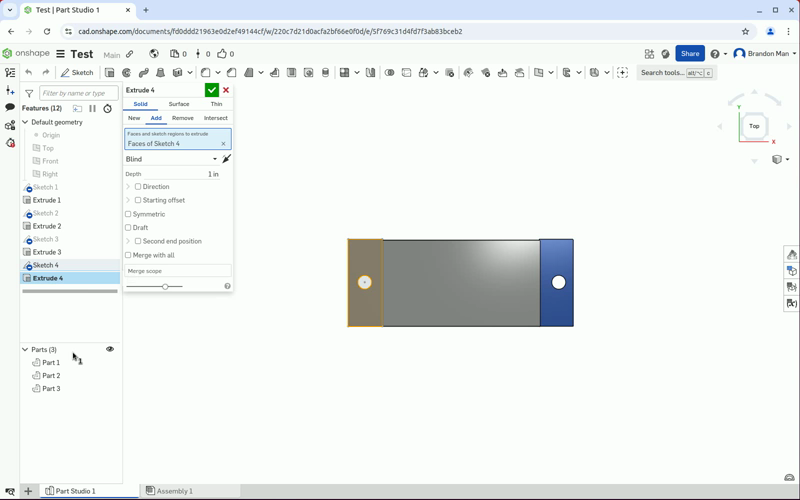
mouse_move(143, 106)
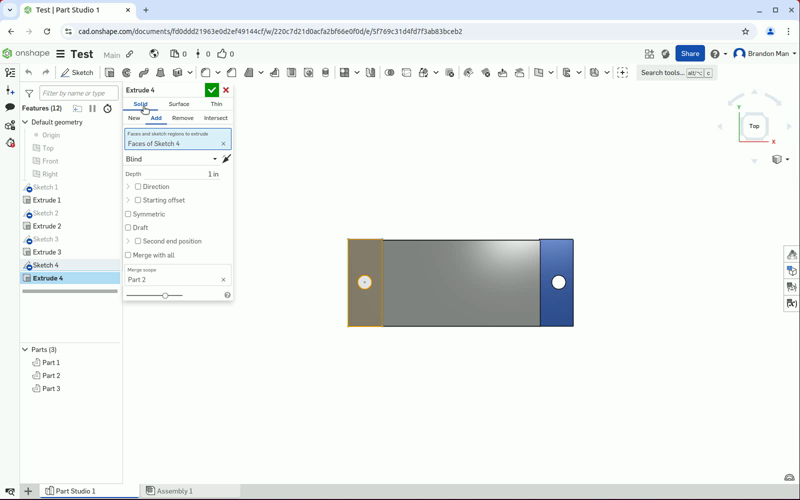
click(143, 106)
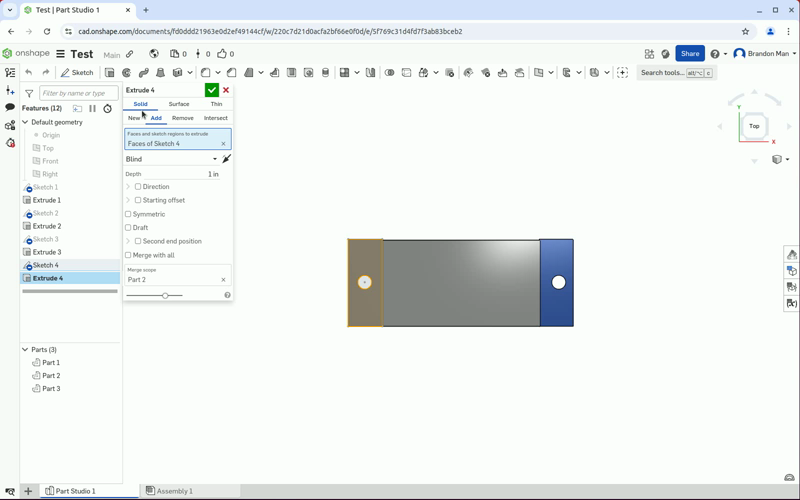
mouse_move(137, 120)
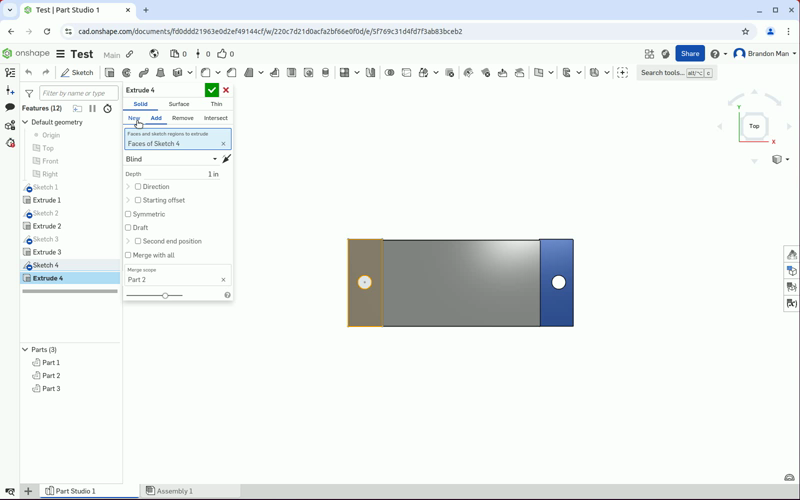
click(137, 120)
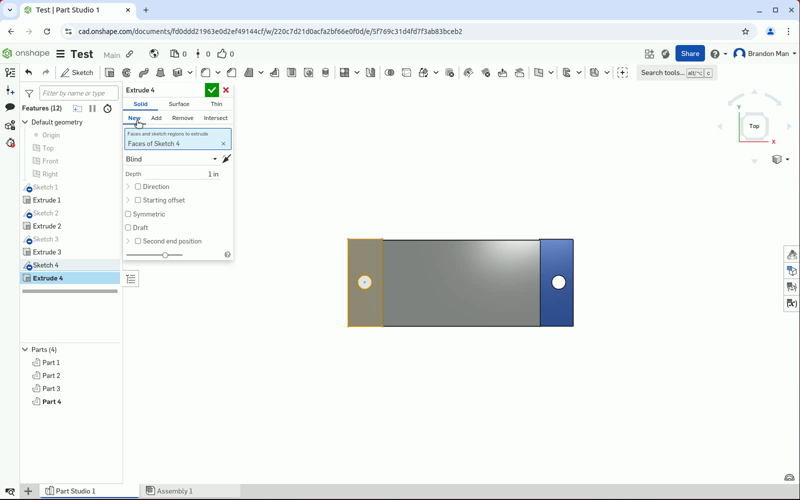
key(tab, 4)
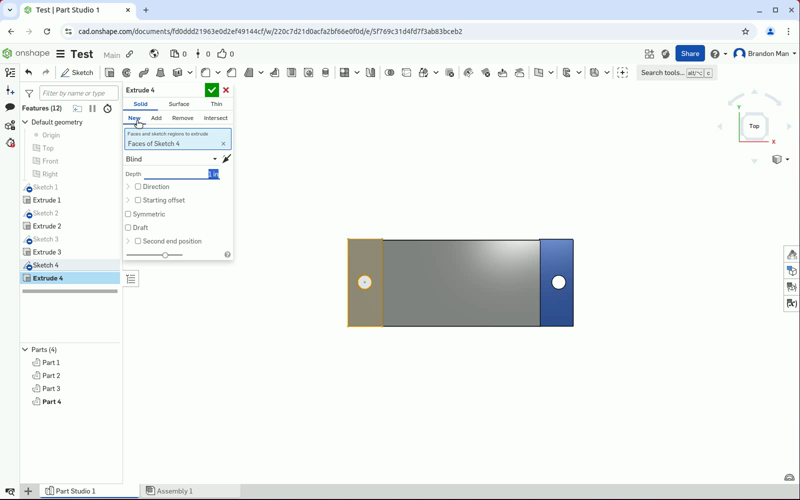
text(2.889)
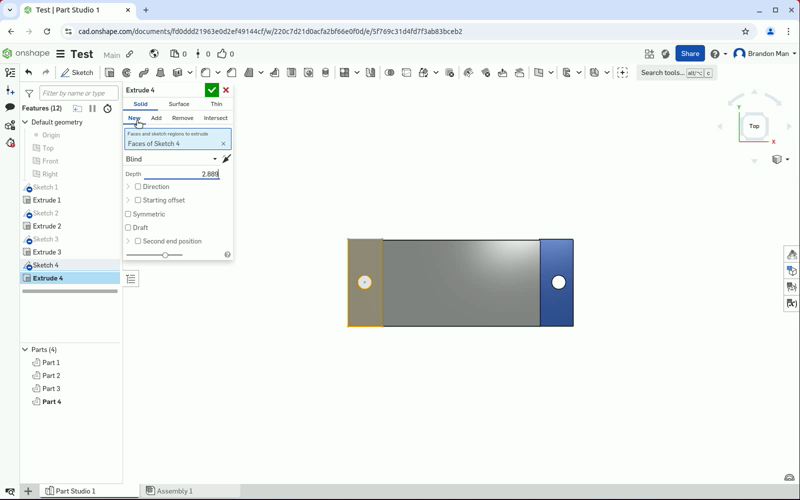
key(enter)
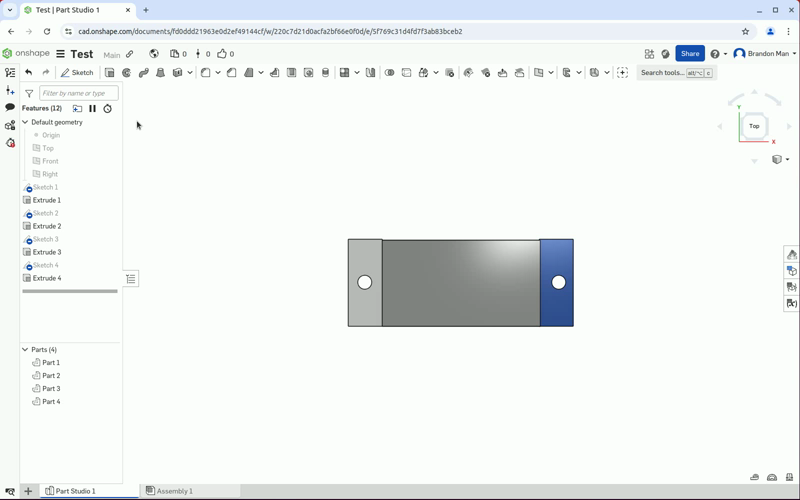
key(shift+h)
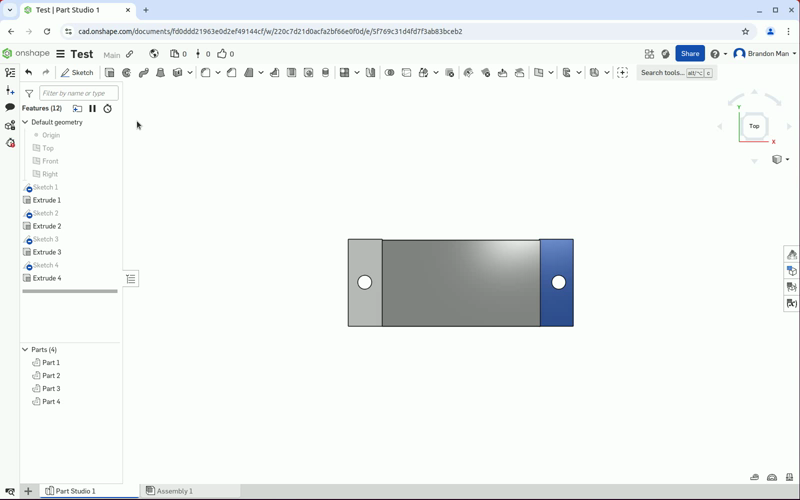
key(shift+h)
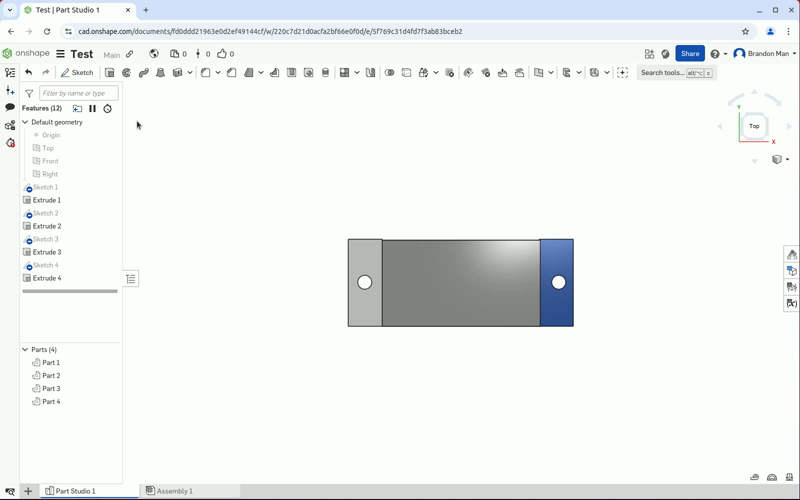
mouse_move(73, 189)
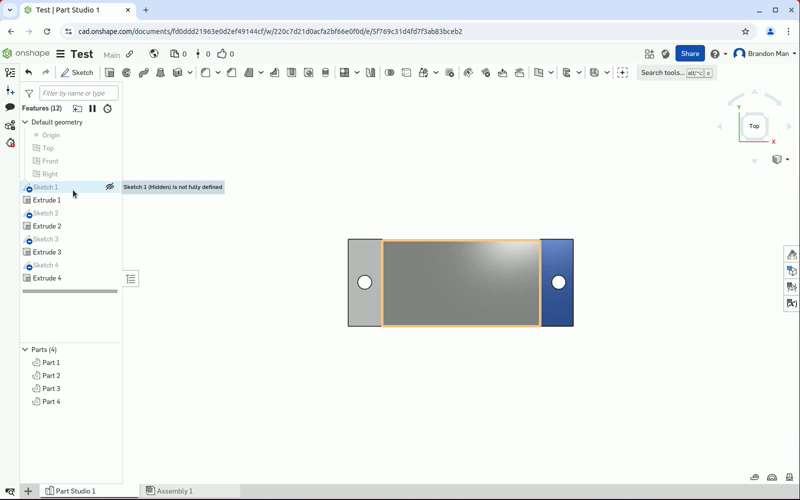
click(73, 189)
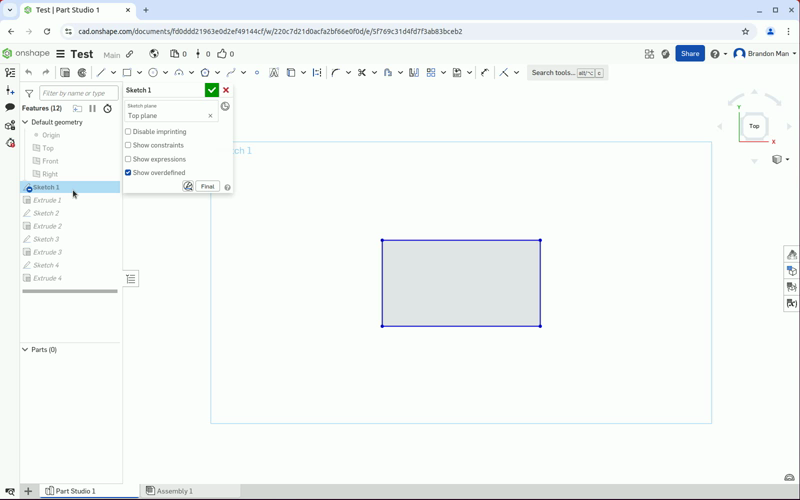
mouse_move(229, 92)
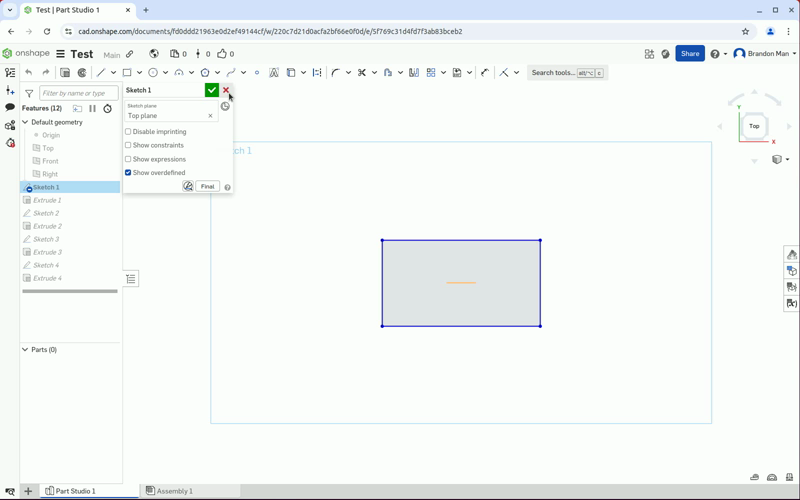
click(229, 92)
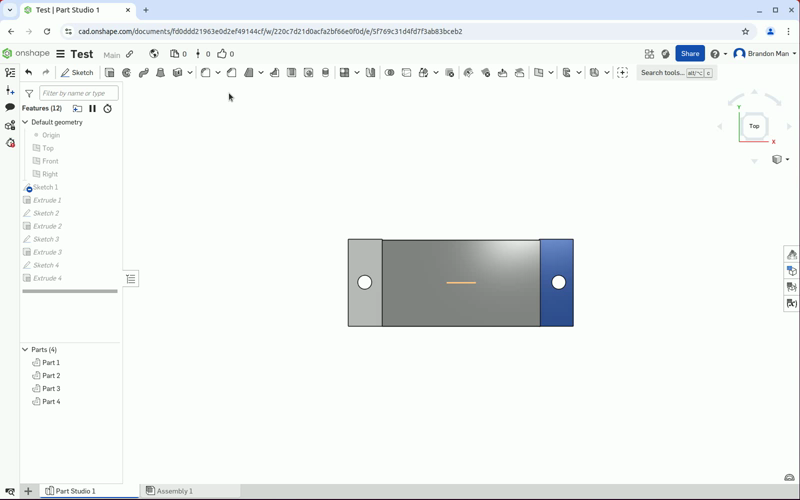
mouse_move(541, 75)
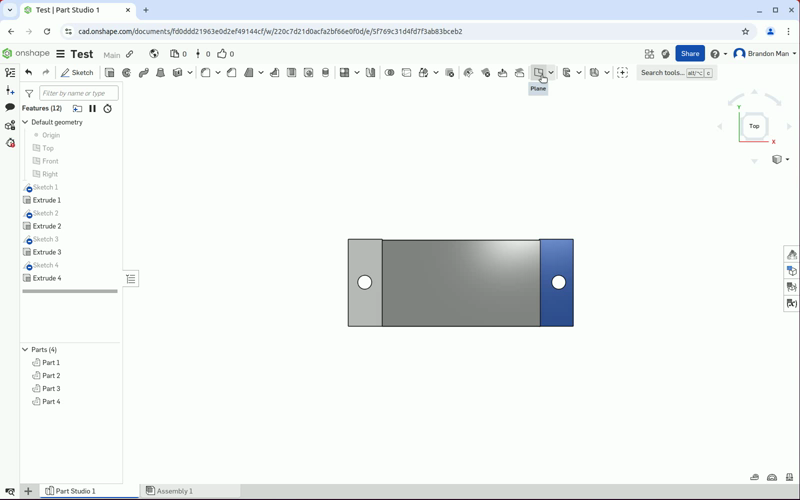
click(541, 75)
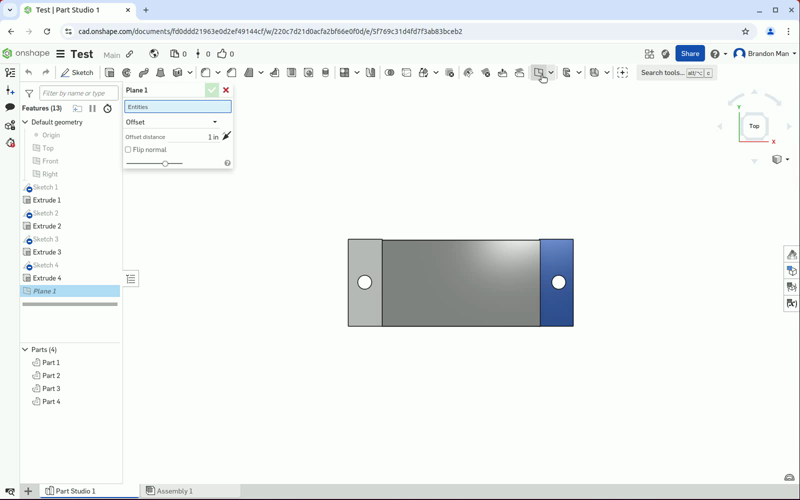
mouse_move(73, 150)
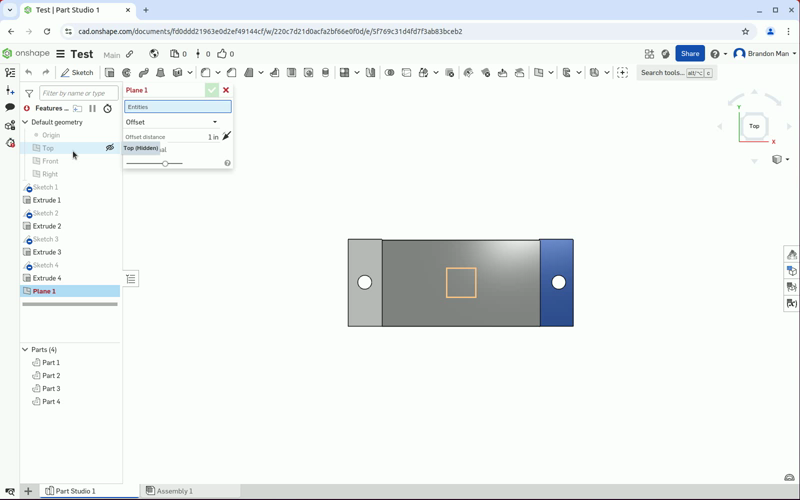
click(73, 150)
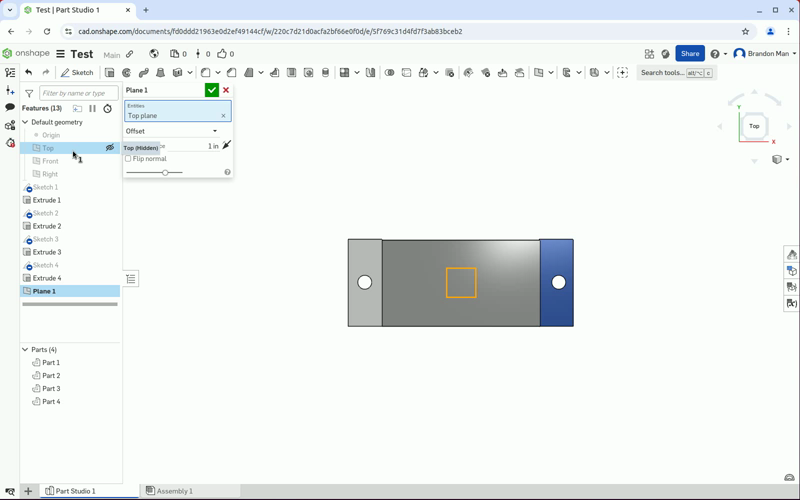
key(tab, 2)
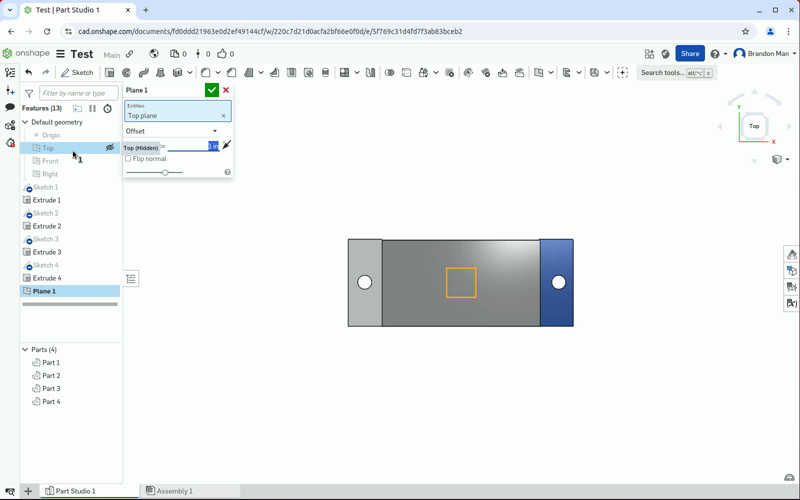
text(15.159)
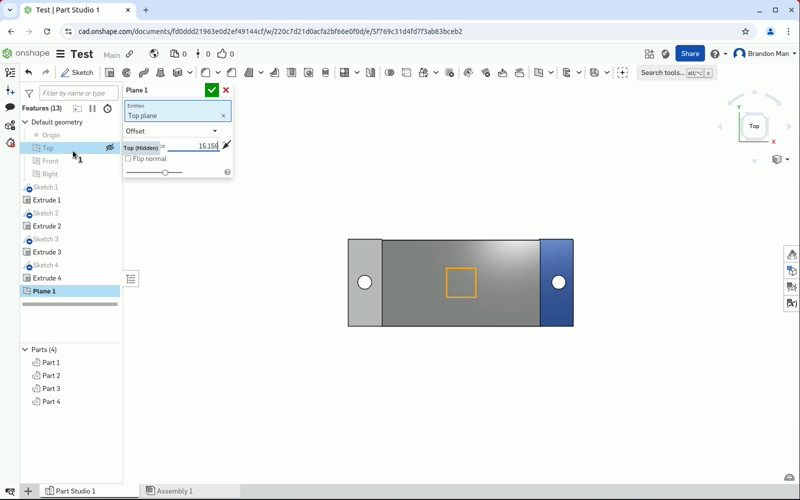
key(enter, 2)
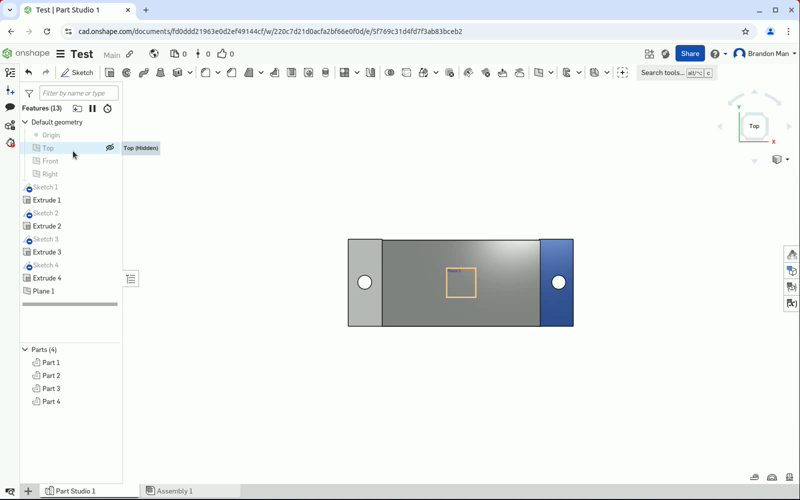
key(shift+s)
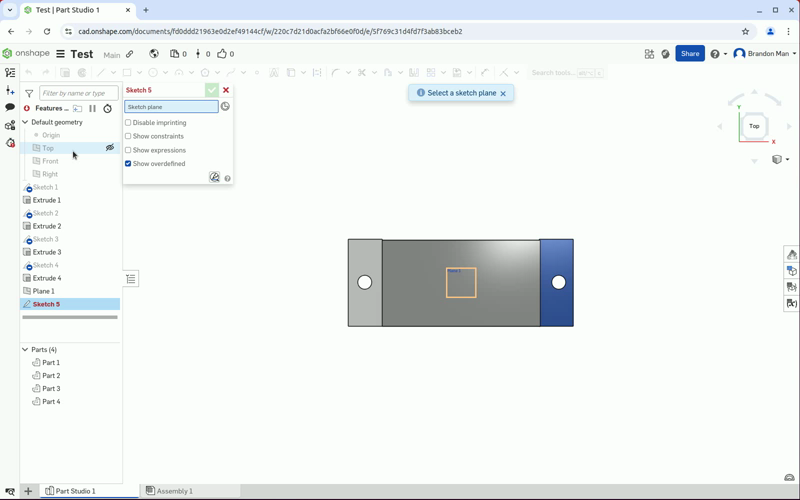
mouse_move(73, 293)
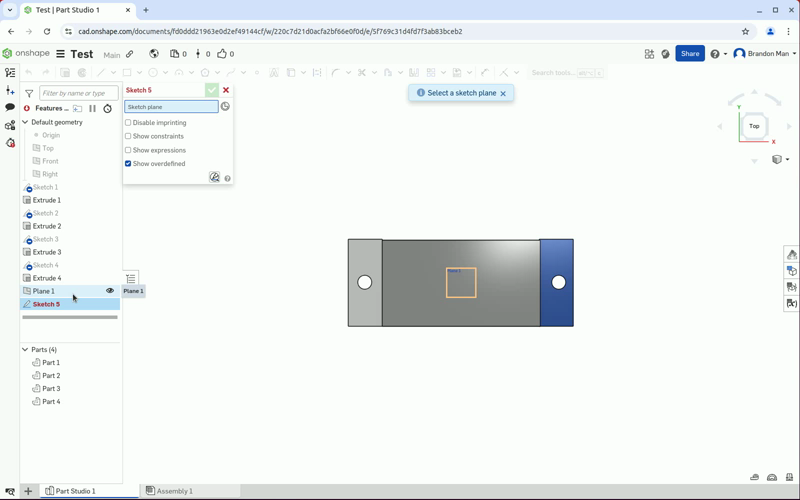
click(73, 293)
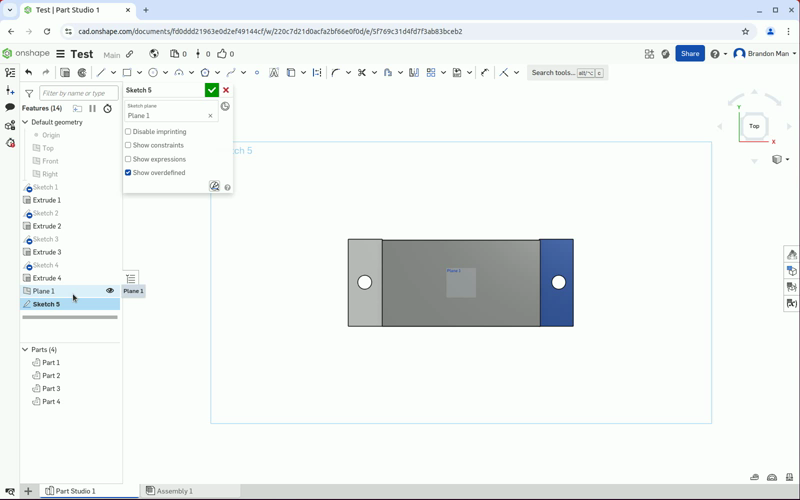
mouse_move(73, 352)
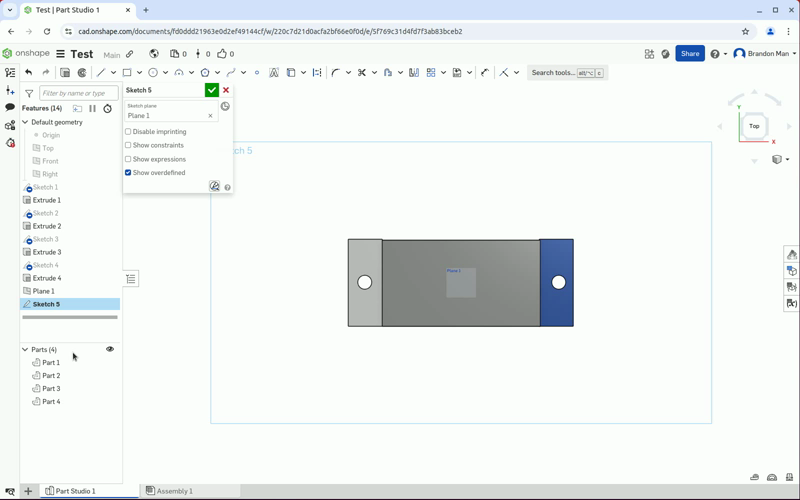
key(y)
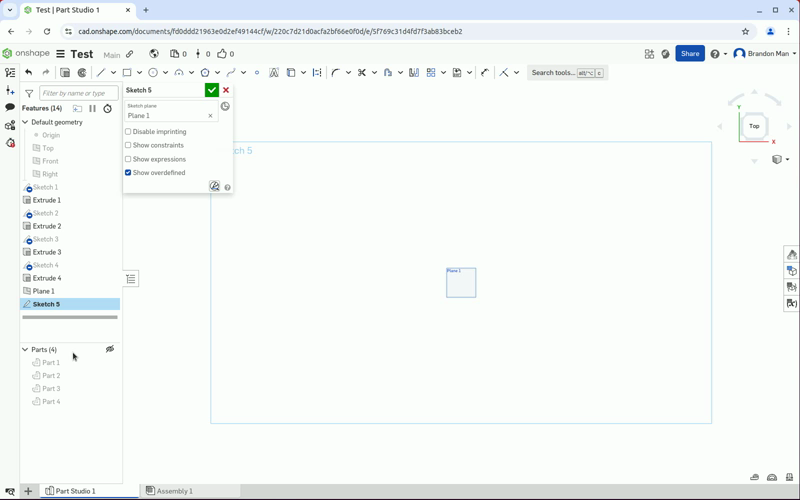
key(c)
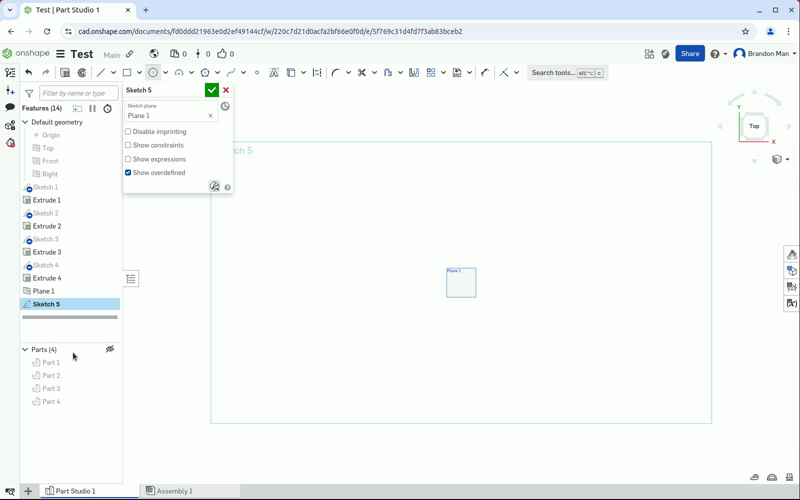
key_down(shift)
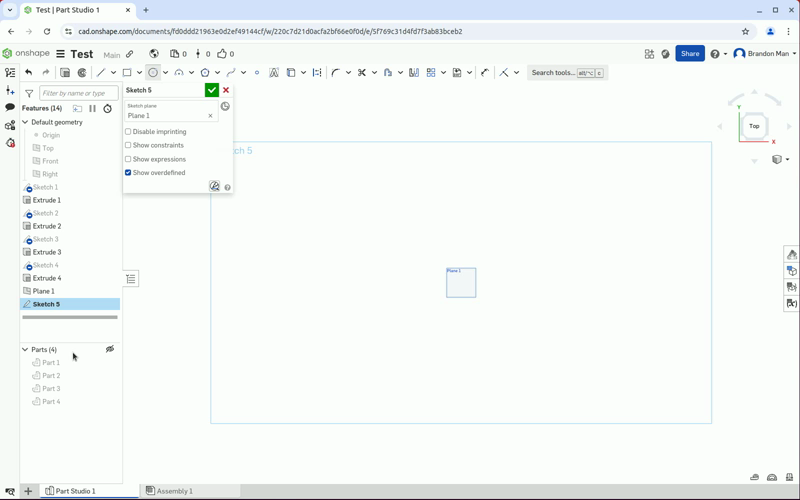
mouse_move(496, 282)
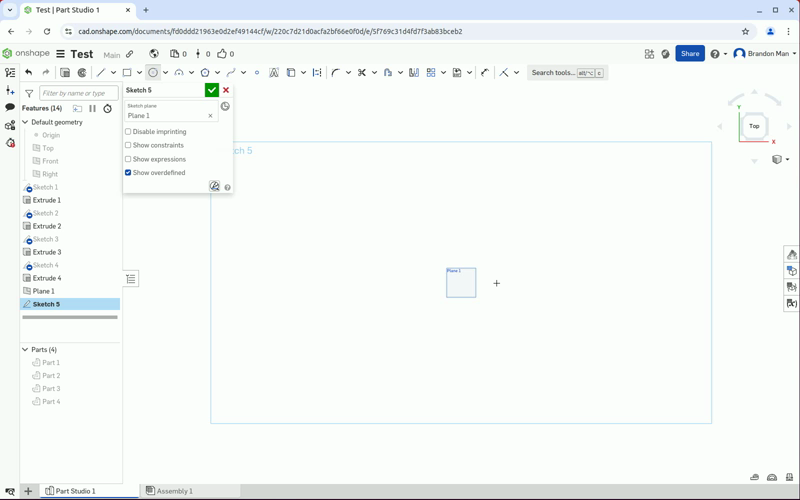
click(496, 282)
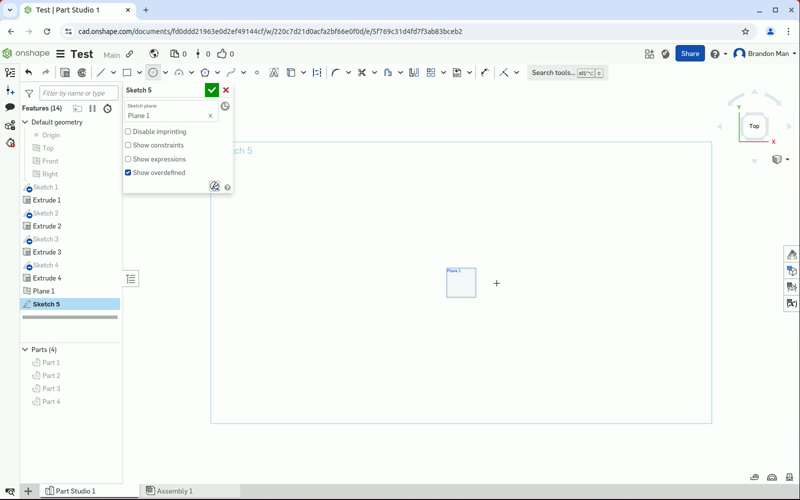
key_up(shift)
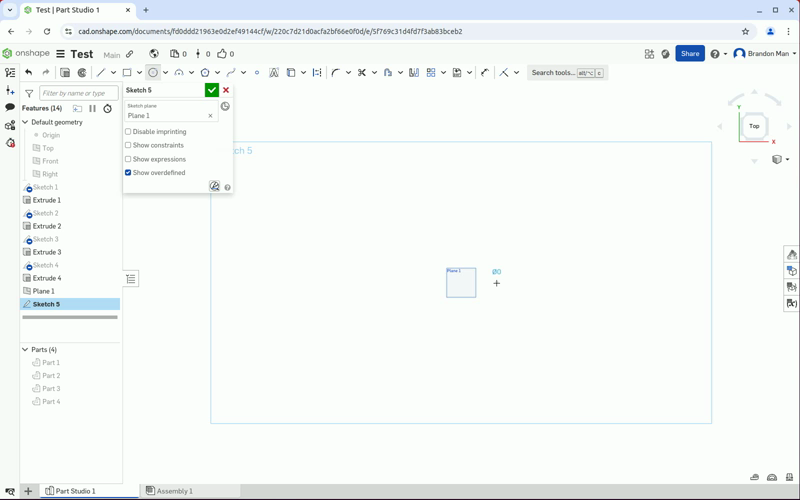
mouse_move(540, 282)
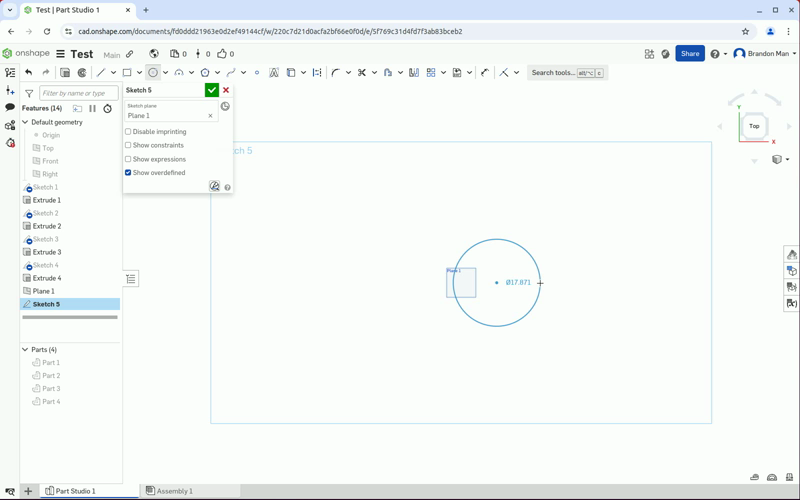
click(540, 282)
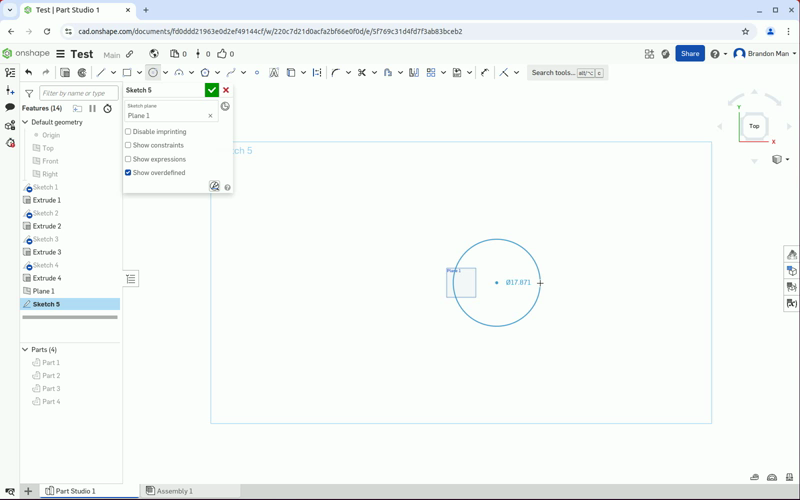
key(esc)
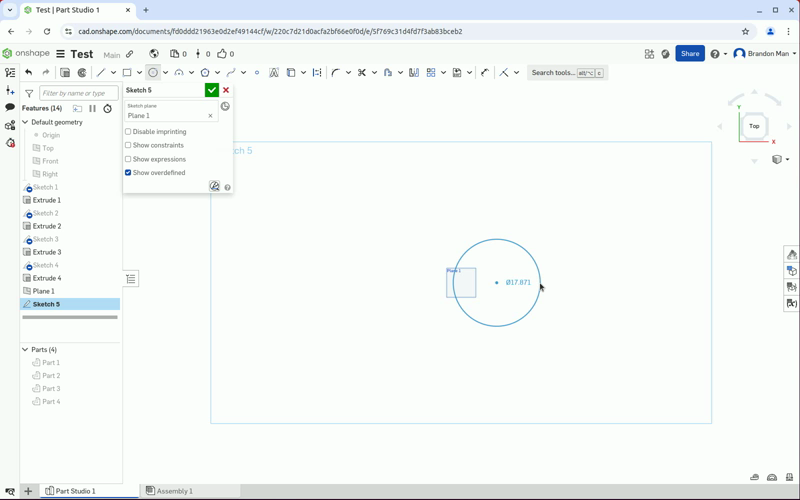
key(c)
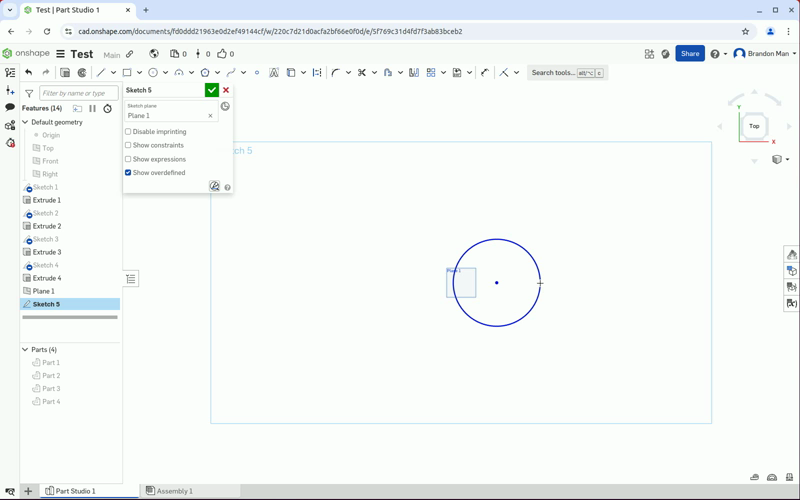
key_down(shift)
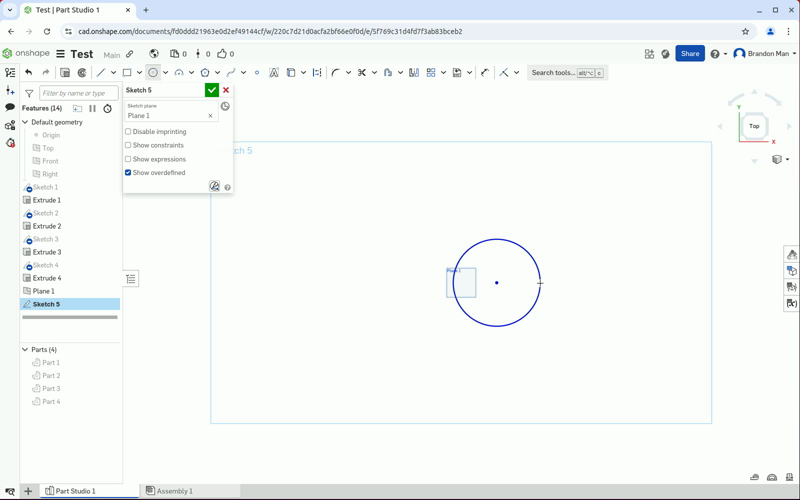
mouse_move(496, 282)
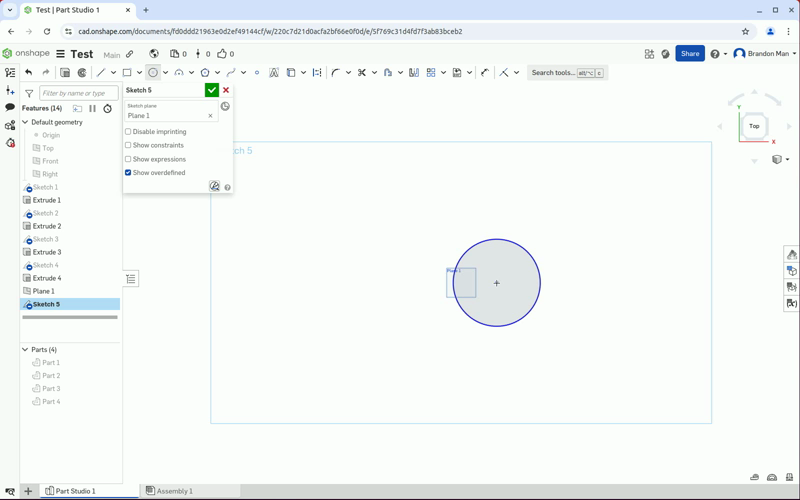
click(496, 282)
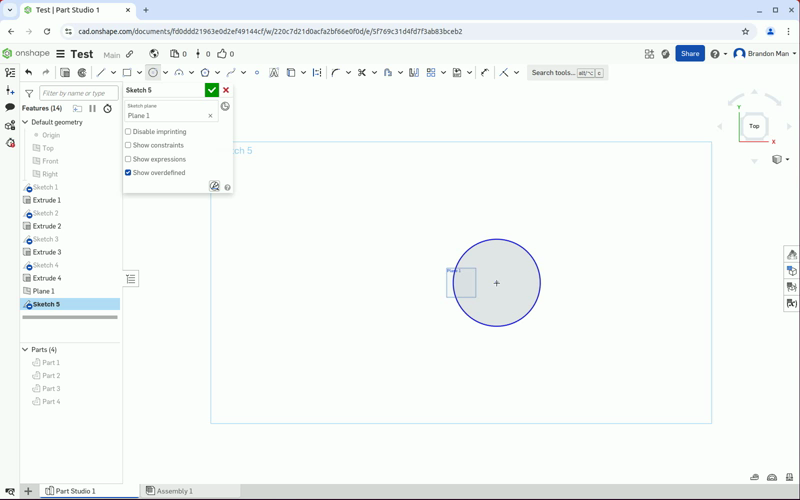
key_up(shift)
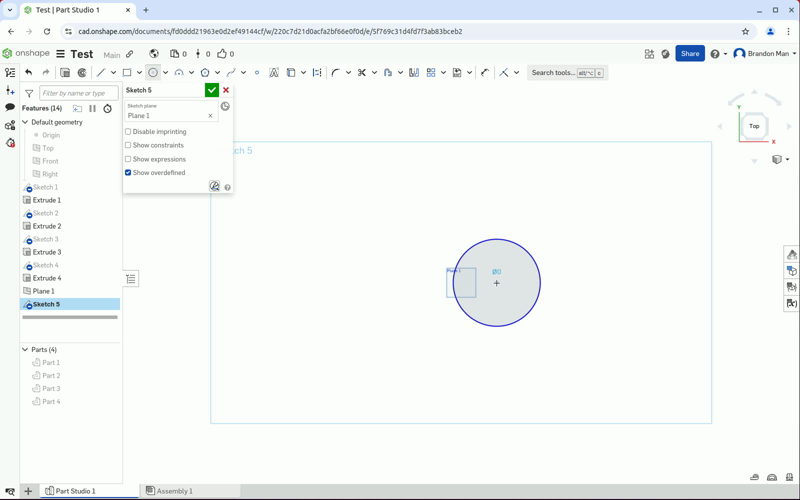
mouse_move(511, 282)
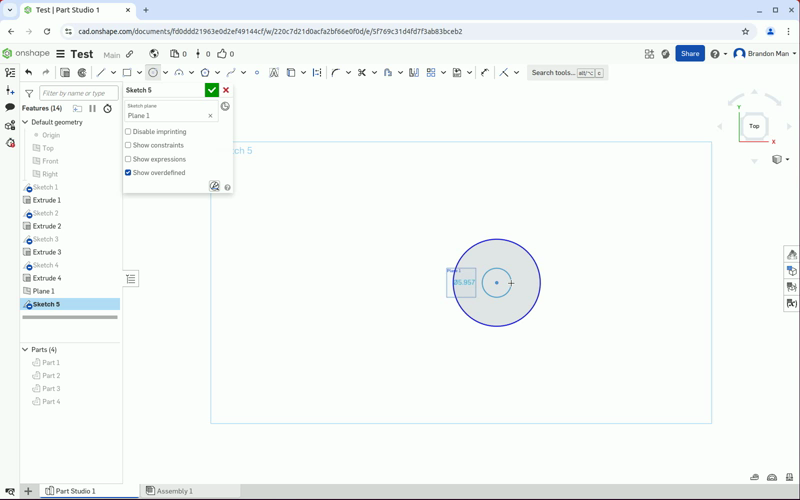
click(511, 282)
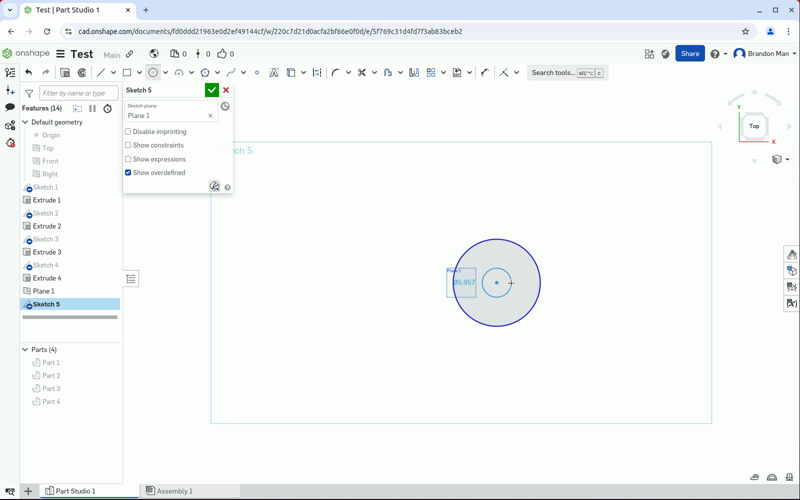
key(esc)
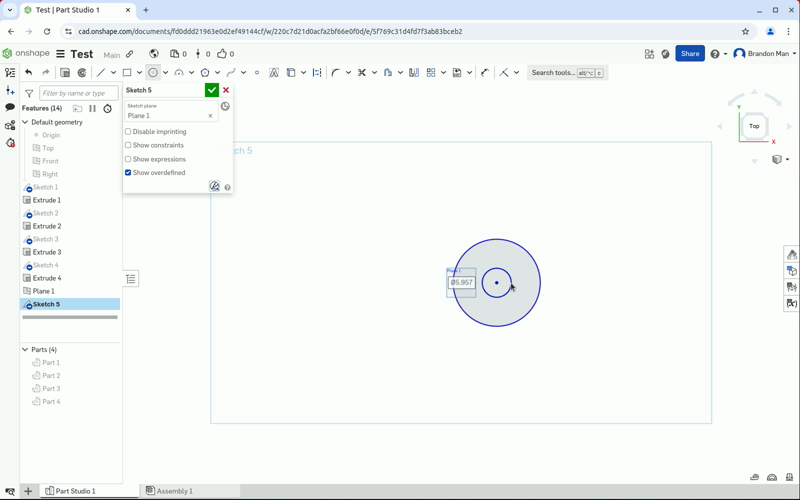
mouse_move(523, 276)
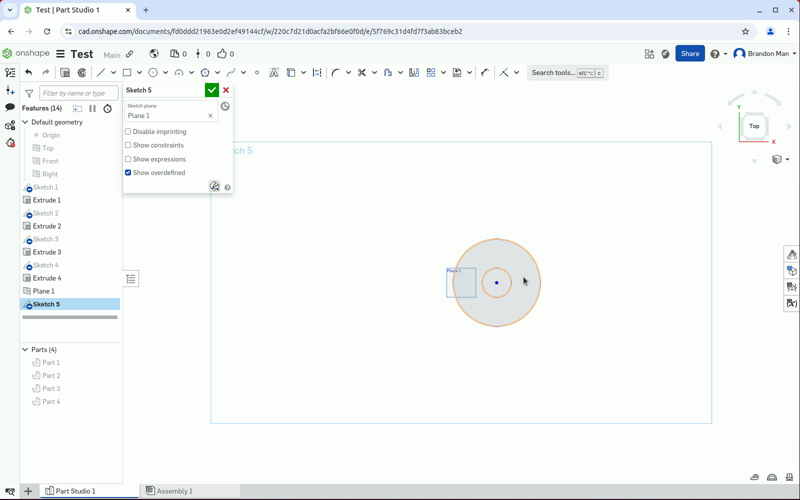
click(523, 276)
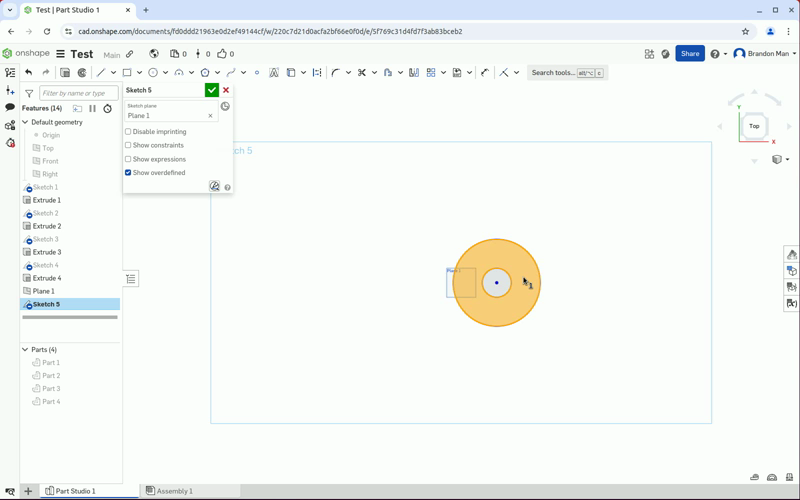
mouse_move(73, 352)
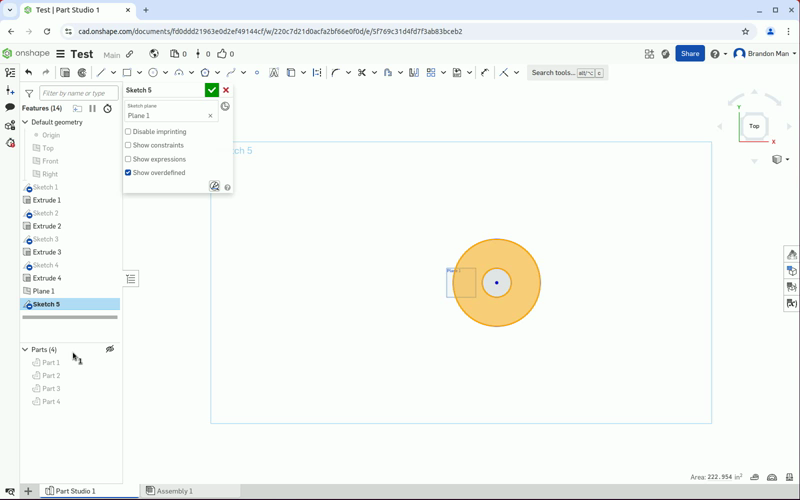
key(shift+y)
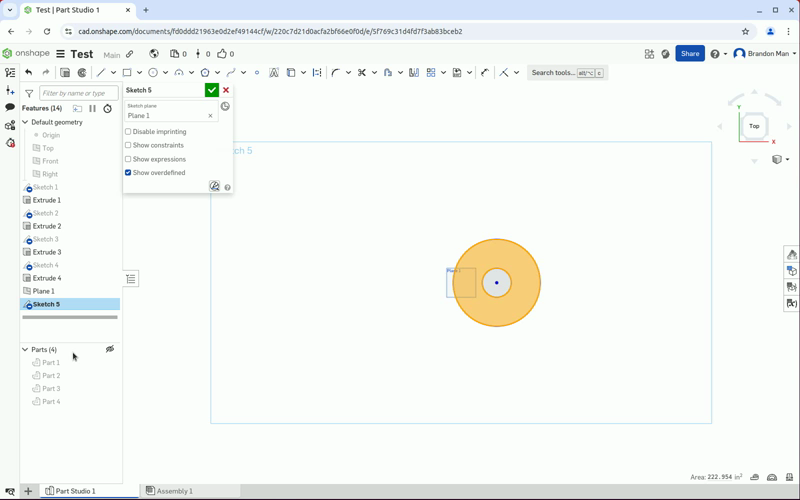
key(shift+e)
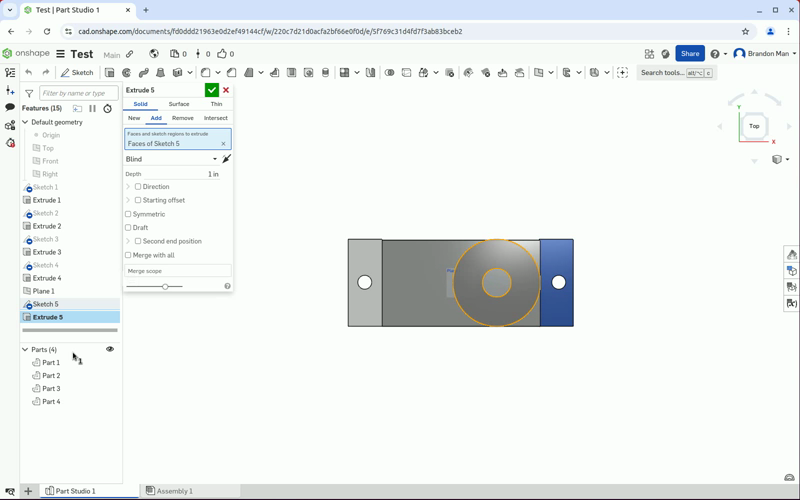
mouse_move(143, 106)
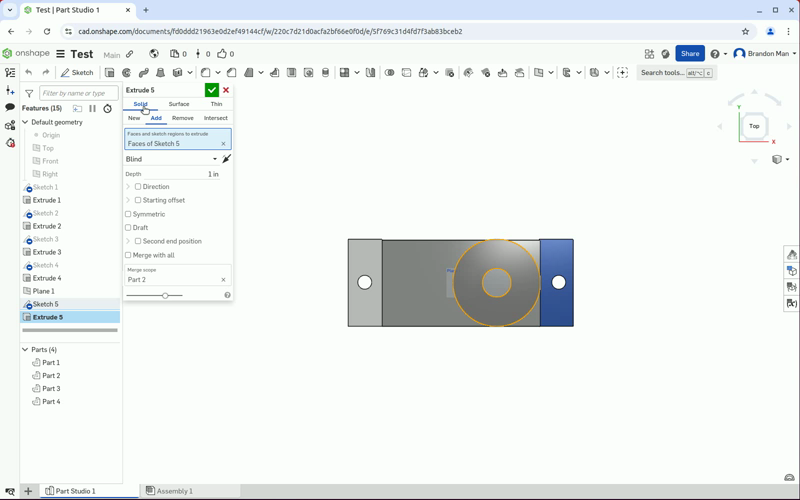
click(143, 106)
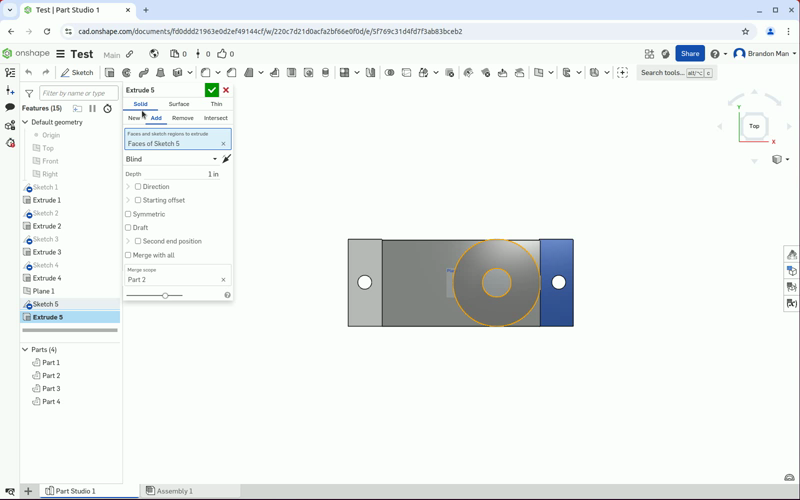
mouse_move(137, 120)
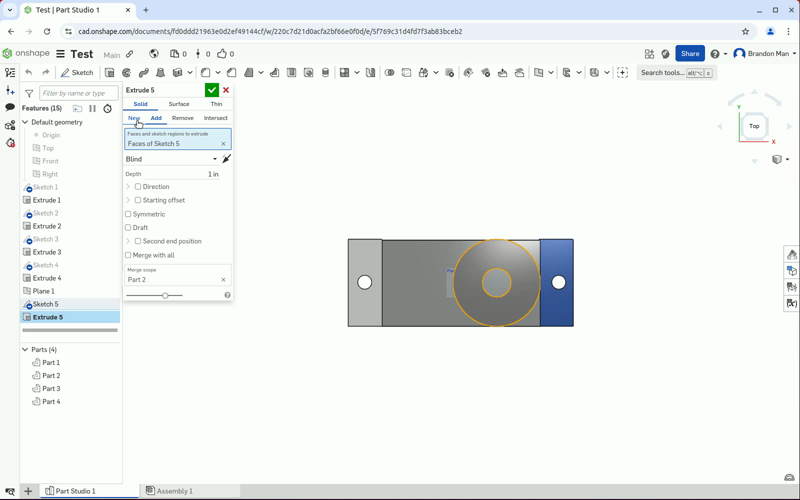
click(137, 120)
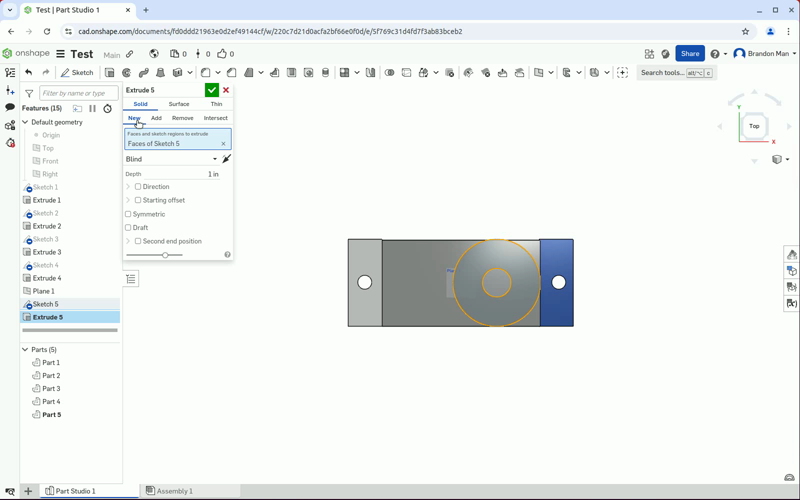
key(tab, 4)
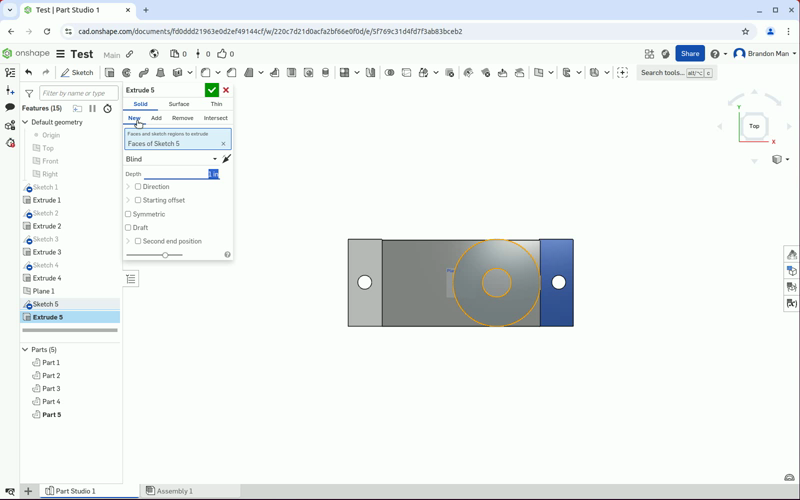
text(5.777)
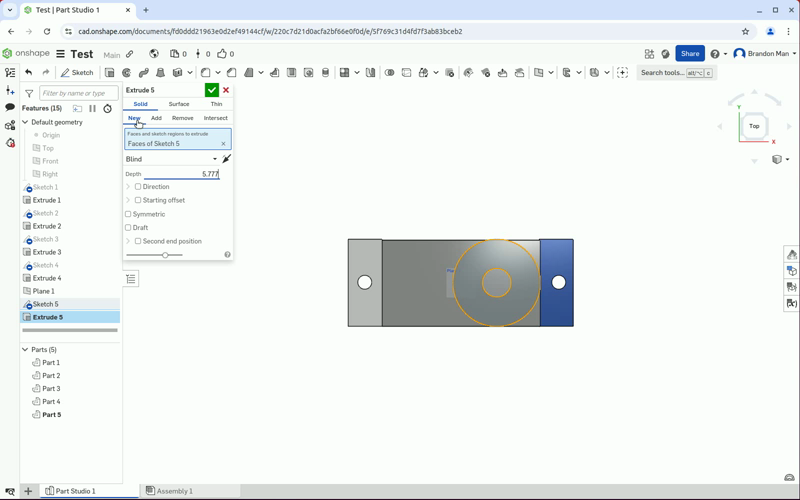
key(enter)
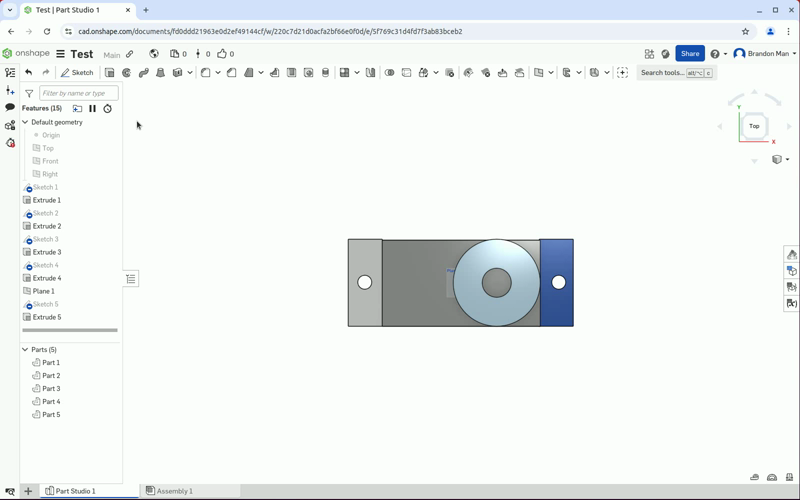
key(shift+h)
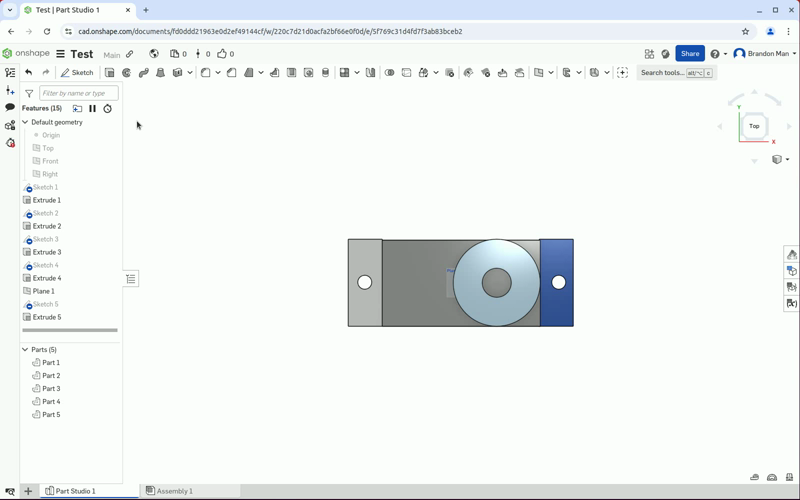
key(shift+h)
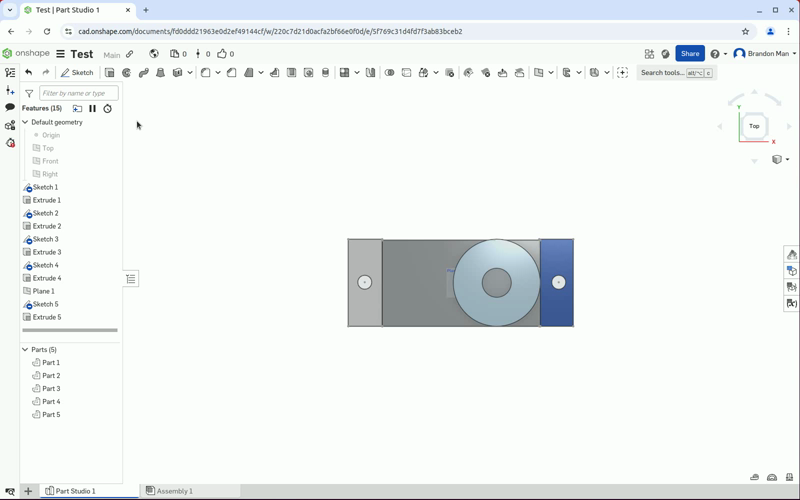
key(shift+7)
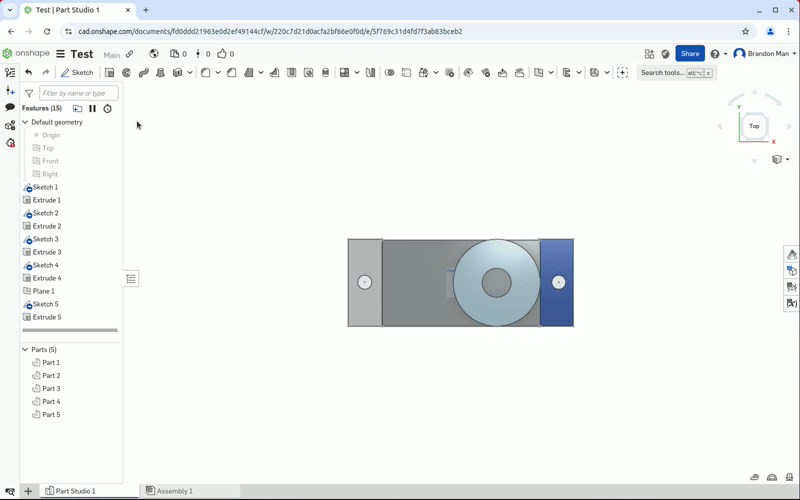
key(up, 3)
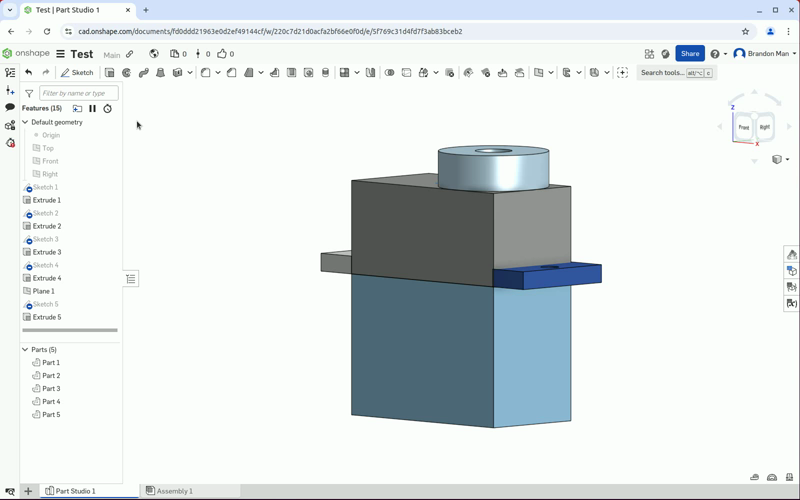
key(left, 3)
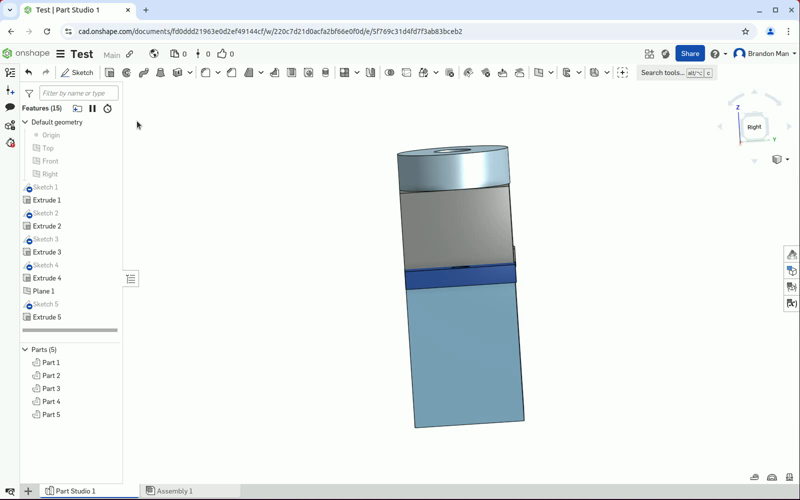
key(right, 3)
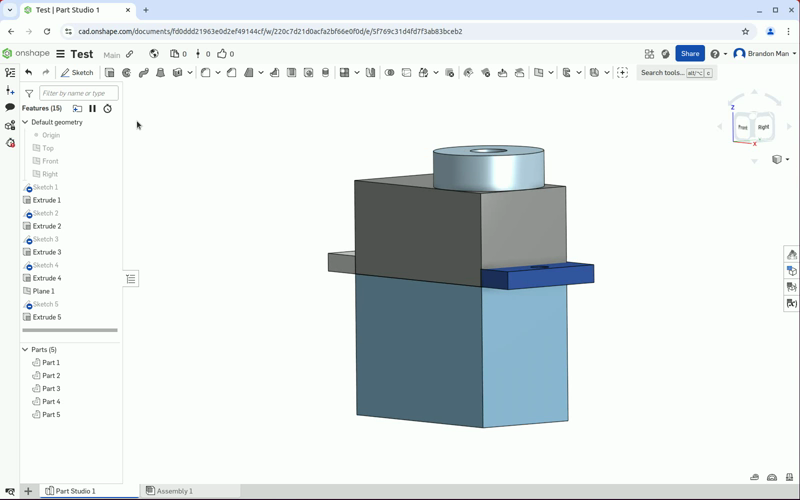
key(down, 3)
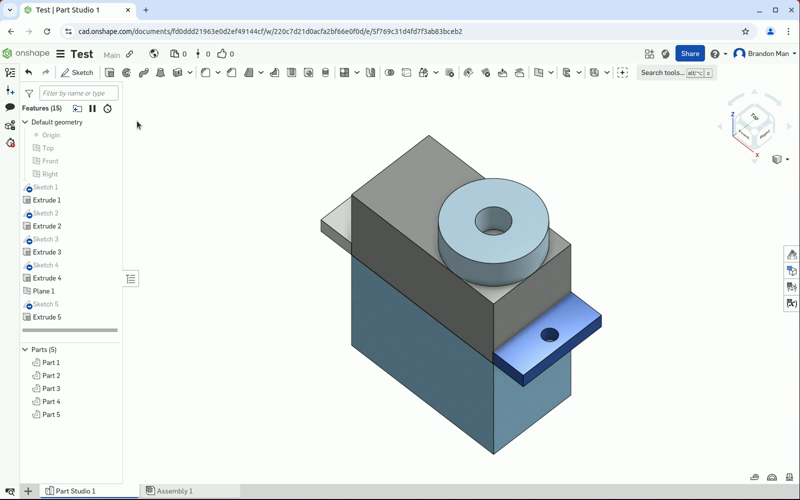
mouse_move(73, 189)
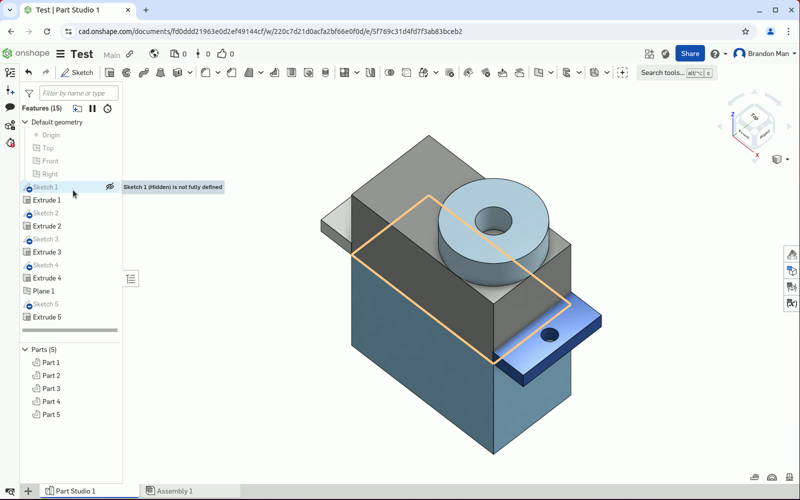
click(73, 189)